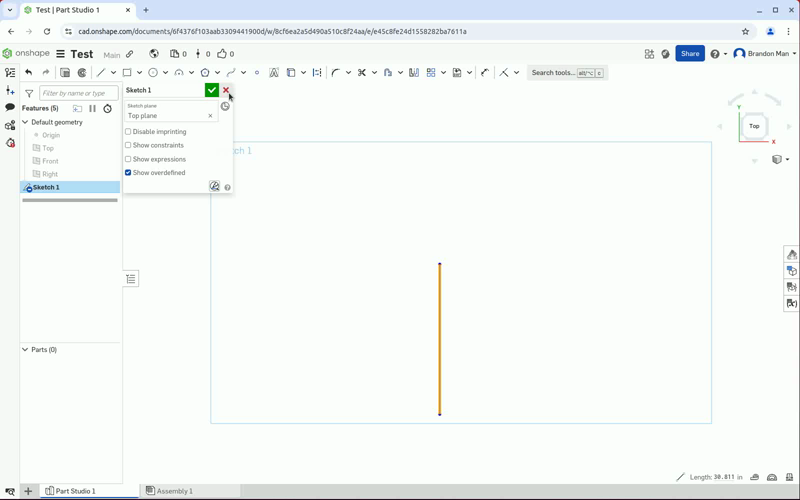
key(shift+h)
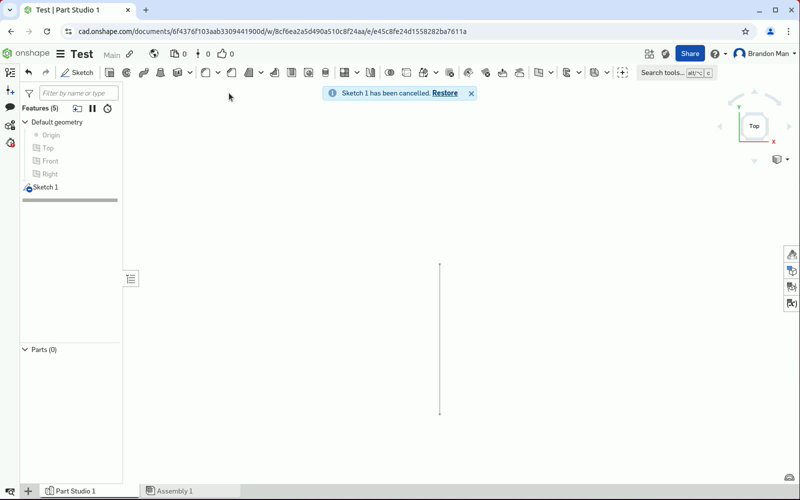
mouse_move(73, 352)
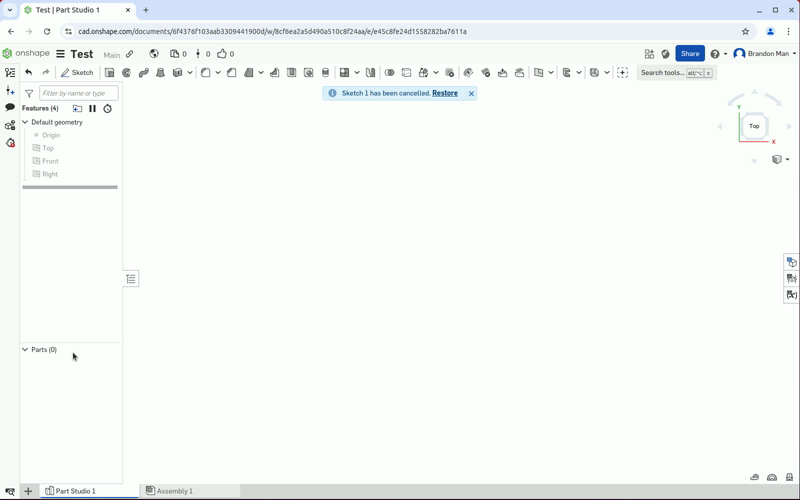
key(y)
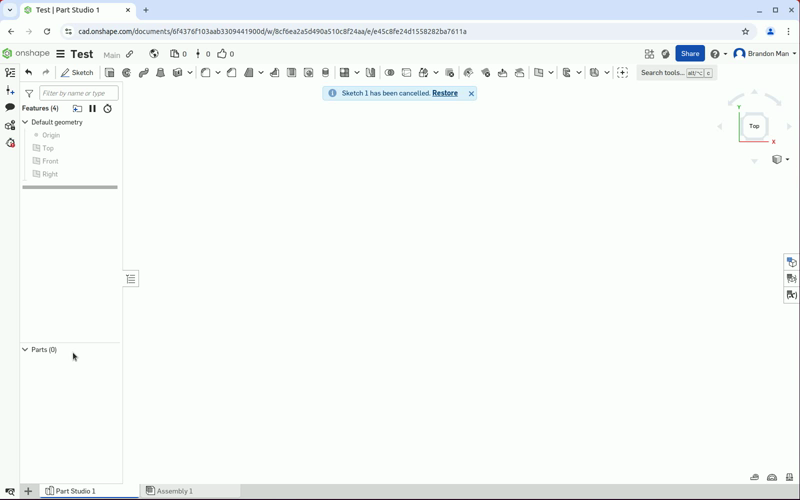
key(shift+p)
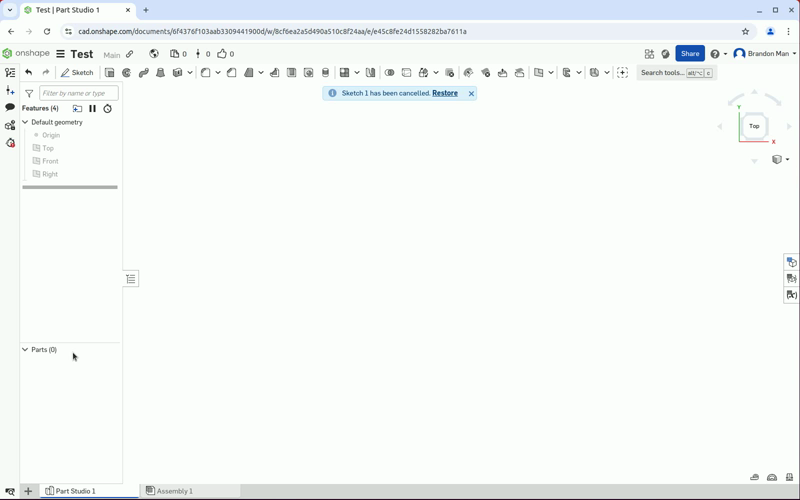
key(space)
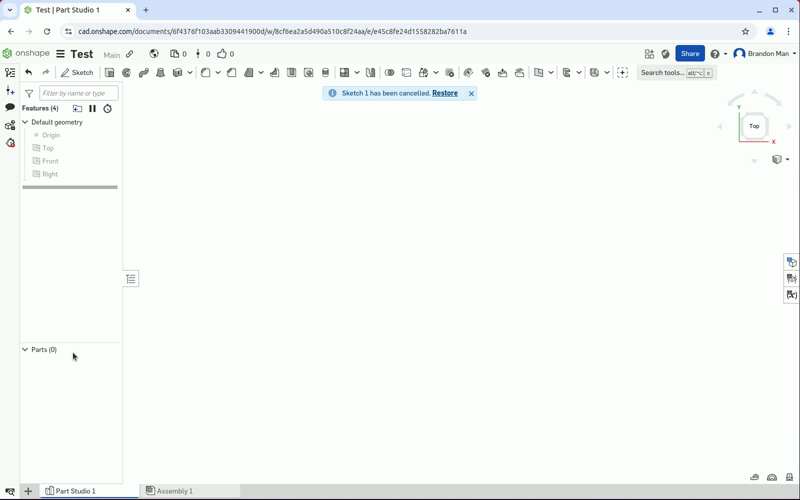
key_down(shift)
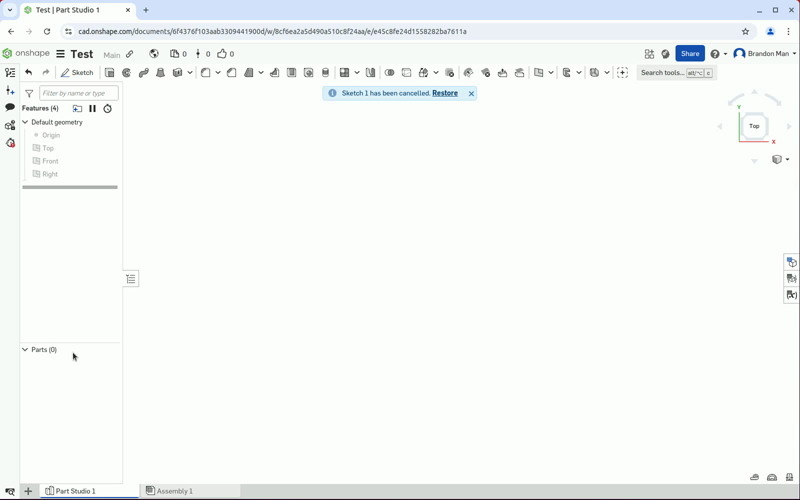
key(up)
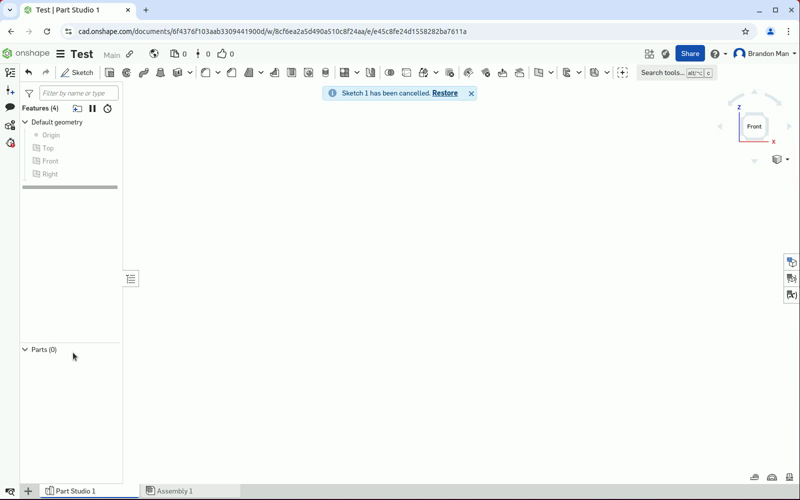
key_up(shift)
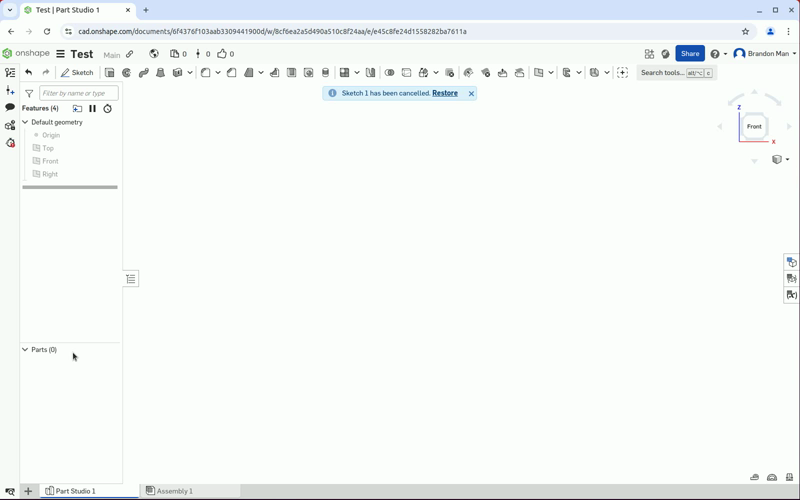
mouse_move(73, 352)
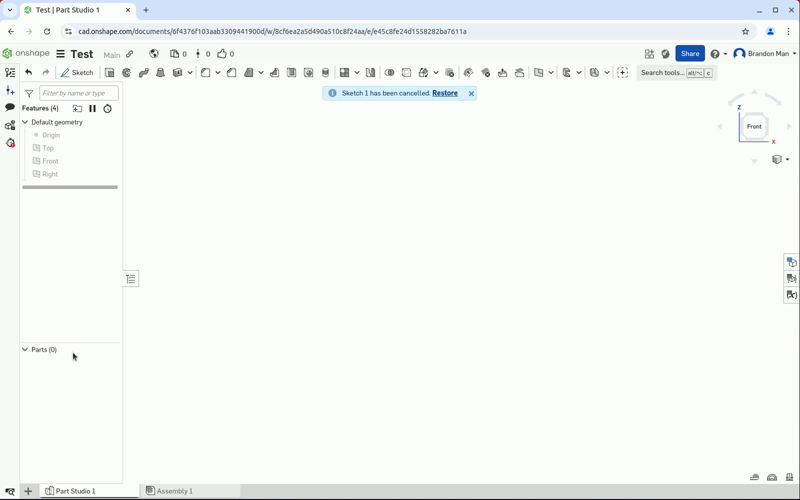
key(shift+y)
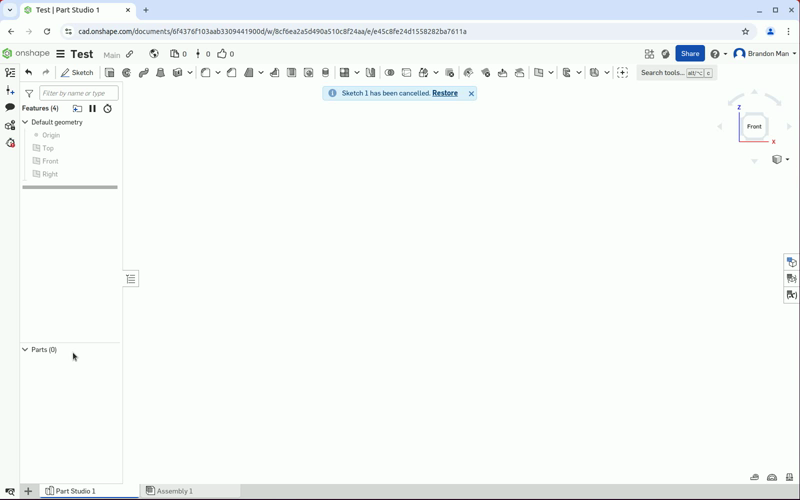
key(shift+s)
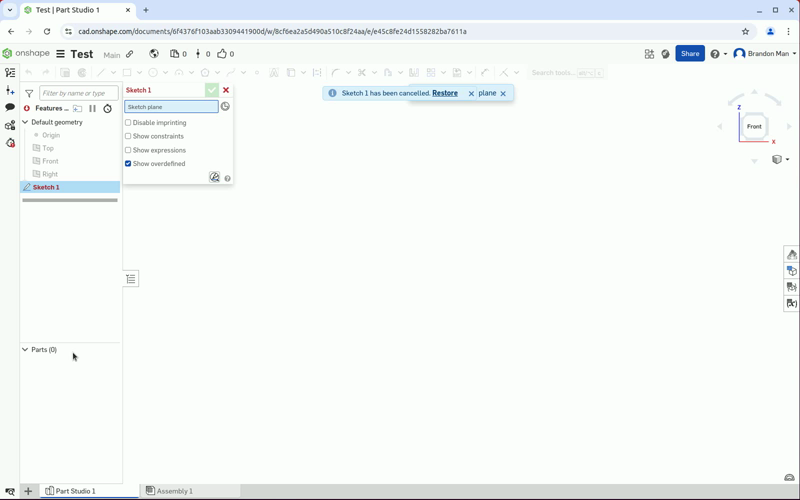
mouse_move(73, 163)
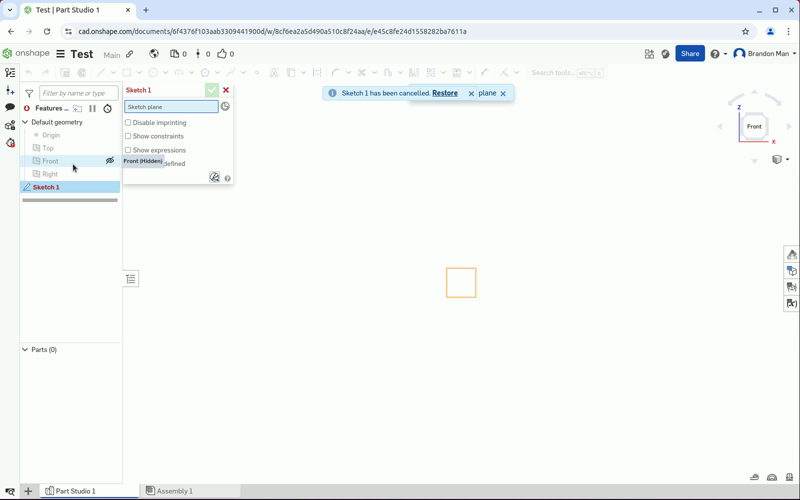
click(73, 163)
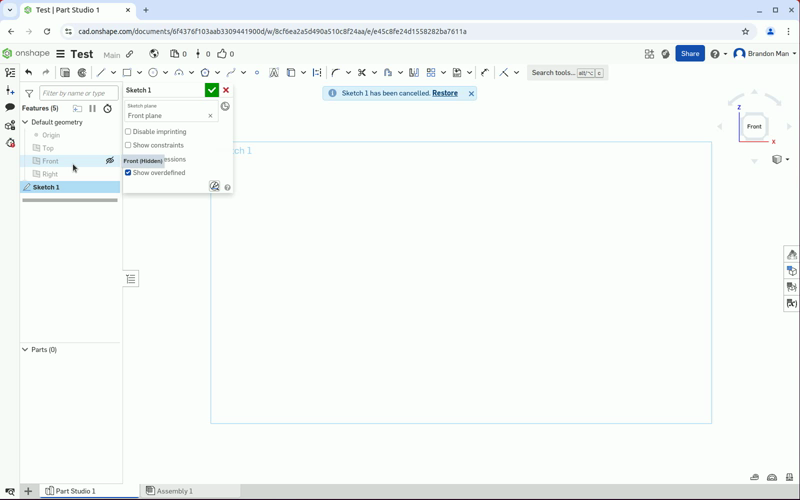
mouse_move(73, 352)
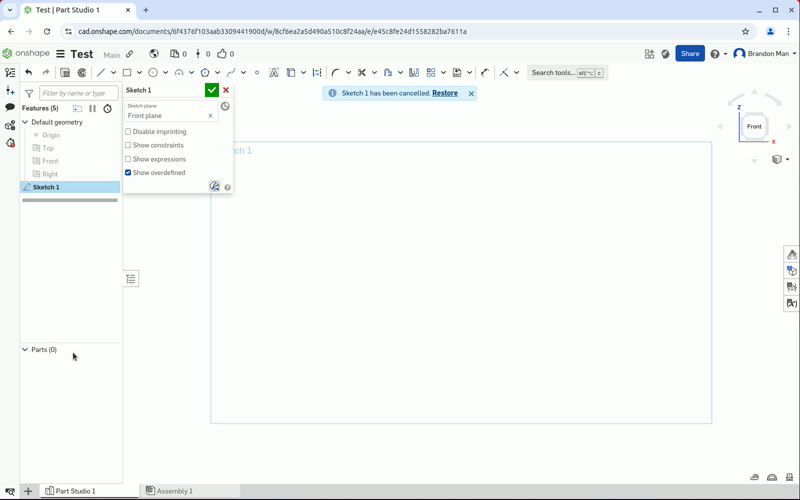
key(y)
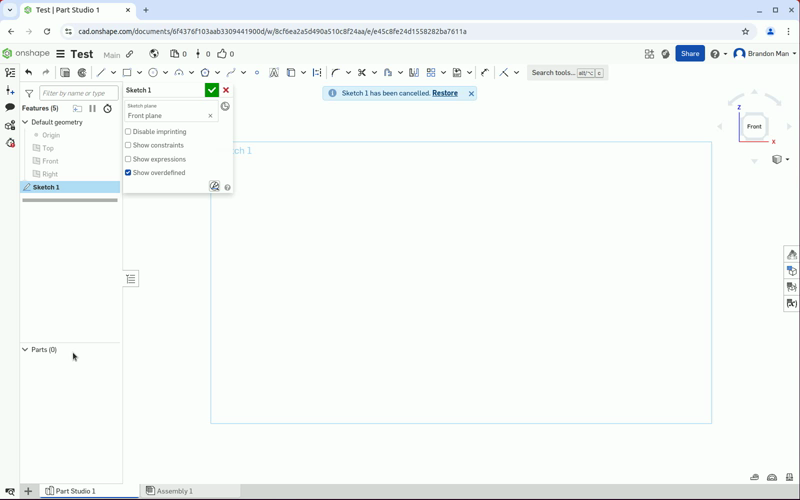
key(l)
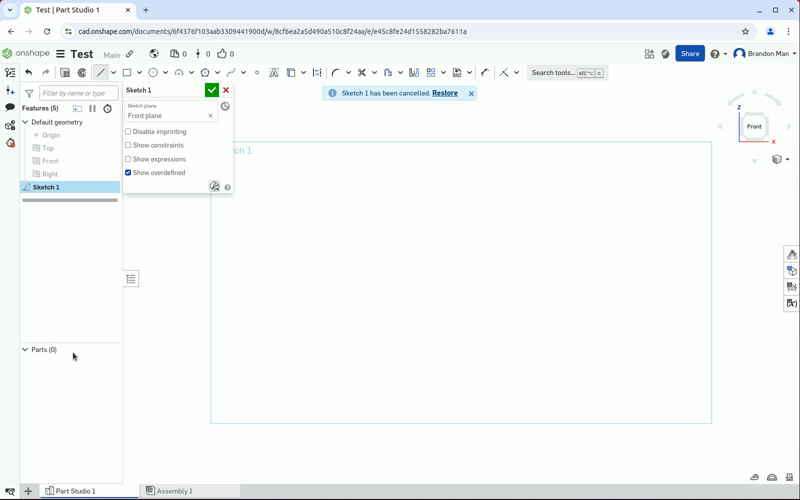
key_down(shift)
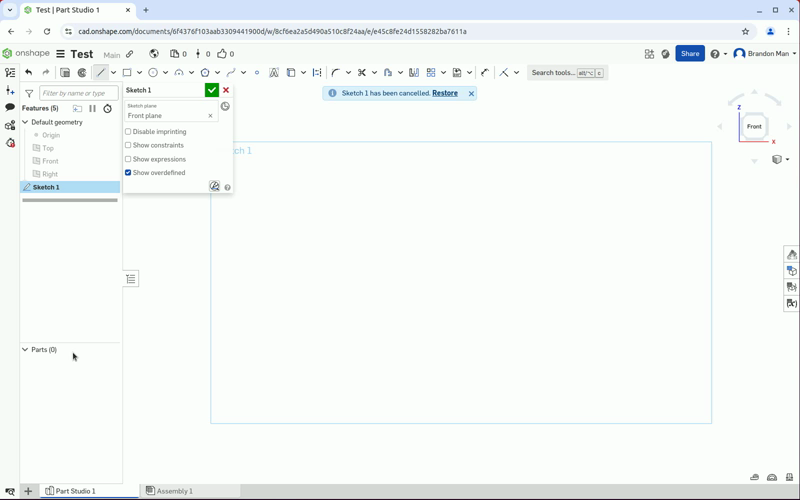
mouse_move(466, 271)
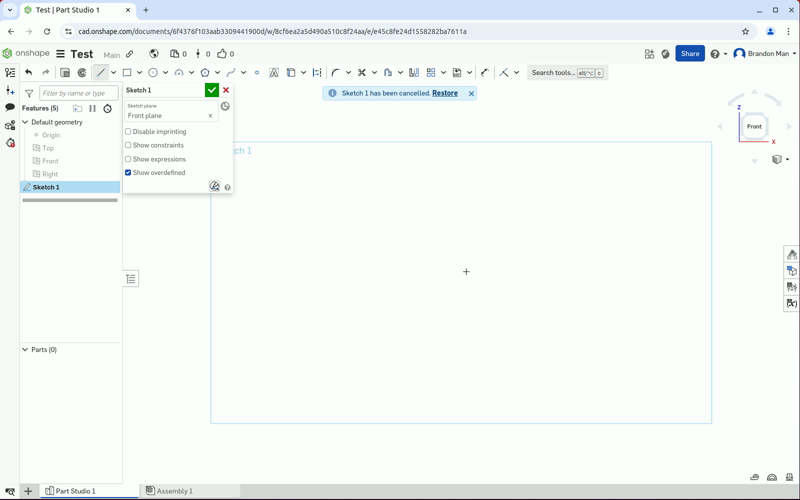
click(466, 271)
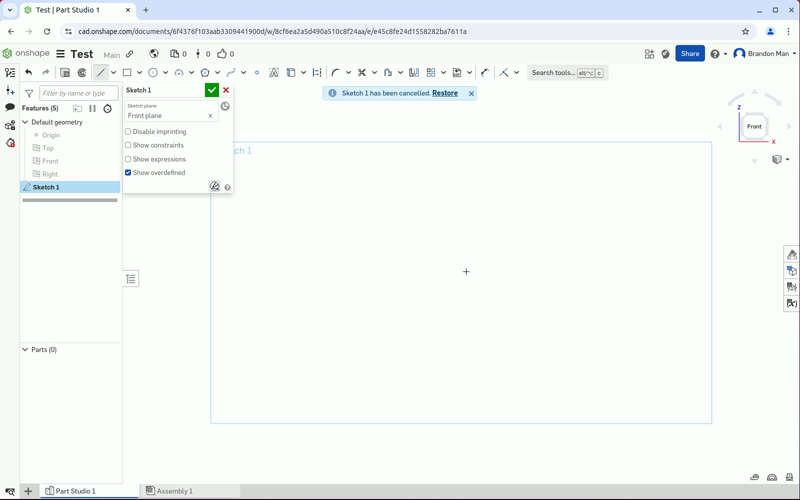
key_up(shift)
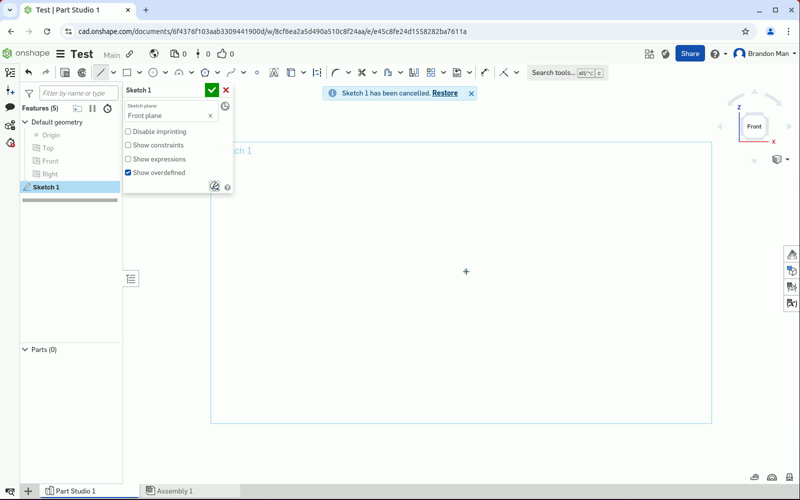
key_down(shift)
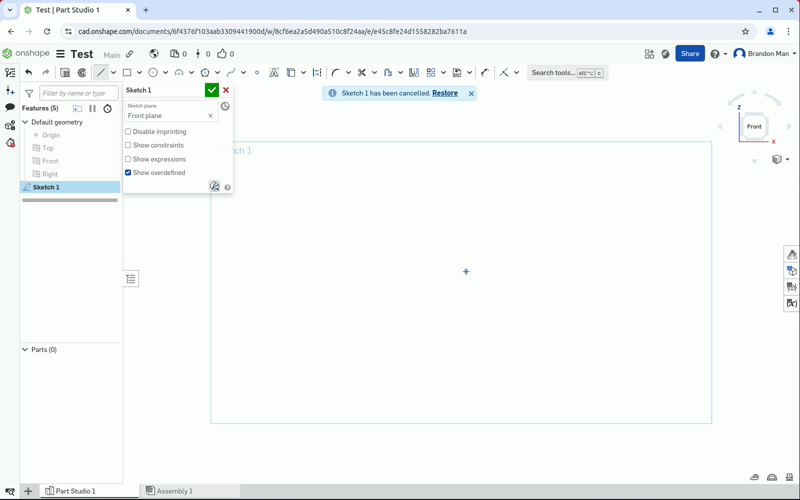
mouse_move(554, 271)
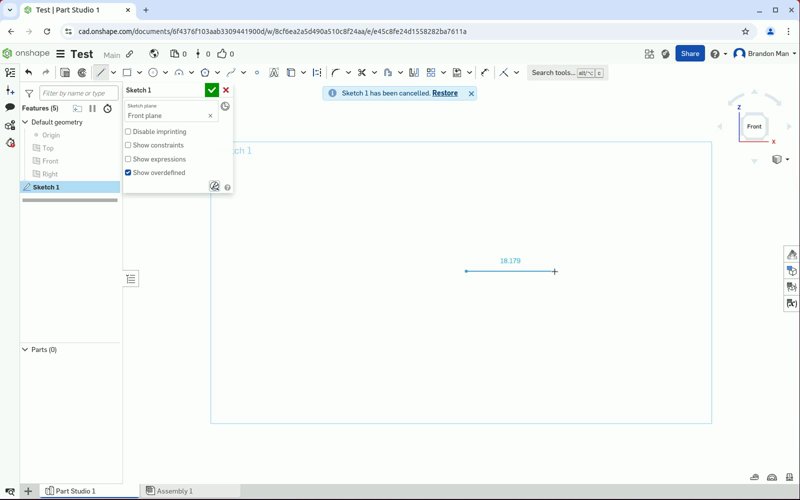
click(554, 271)
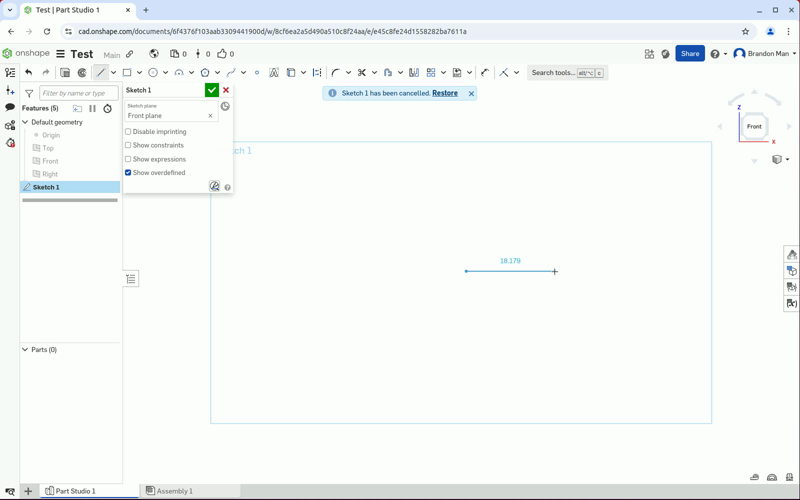
key_up(shift)
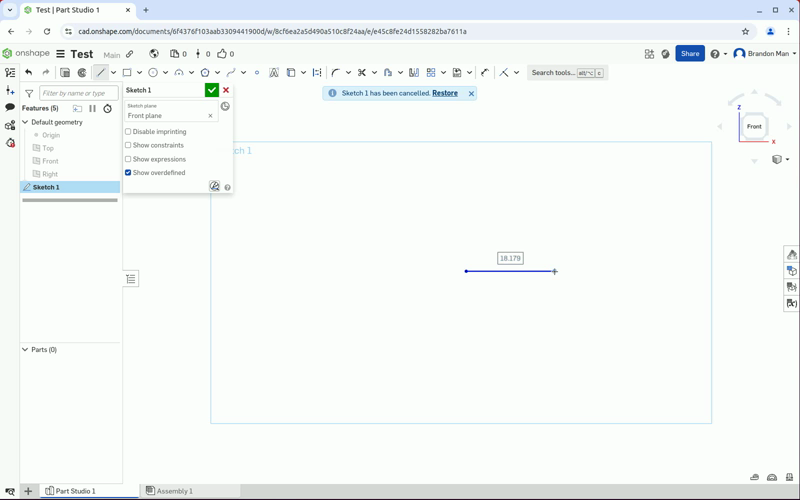
key_down(shift)
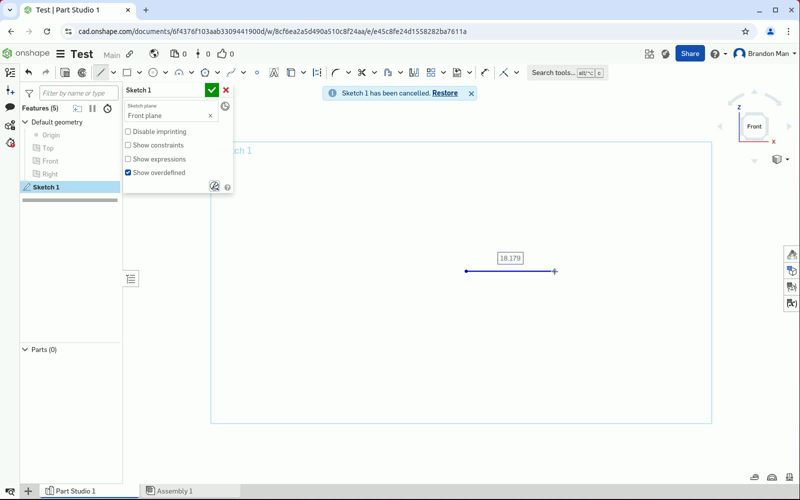
mouse_move(584, 271)
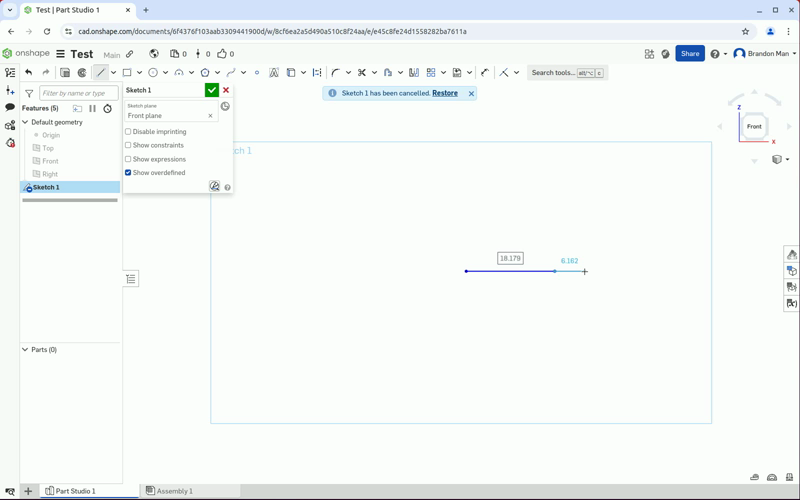
mouse_move(554, 252)
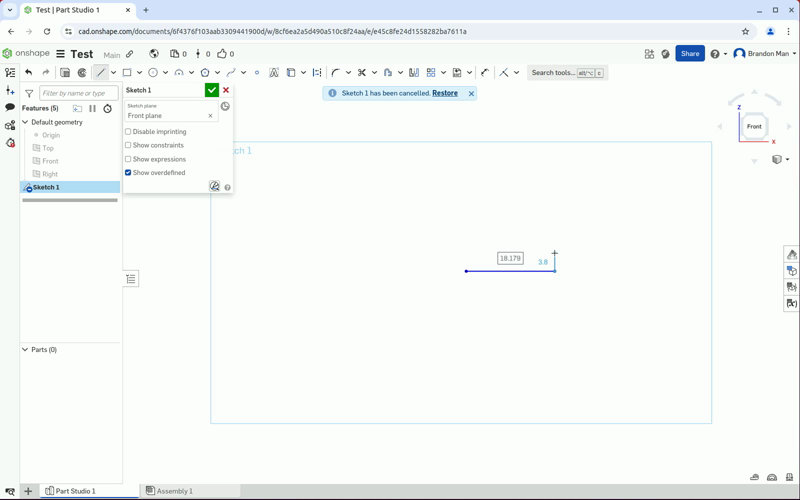
click(554, 252)
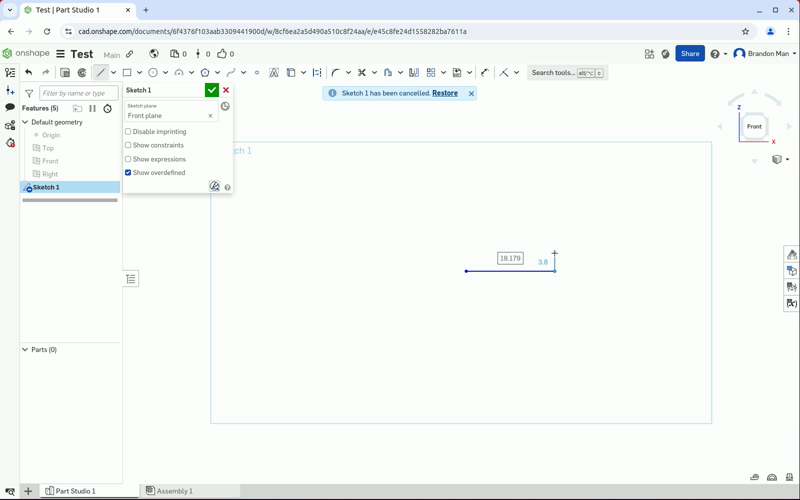
key_up(shift)
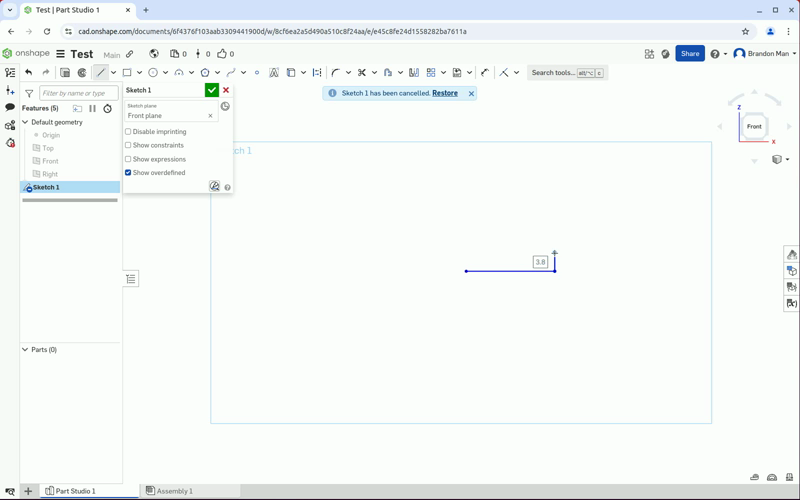
key_down(shift)
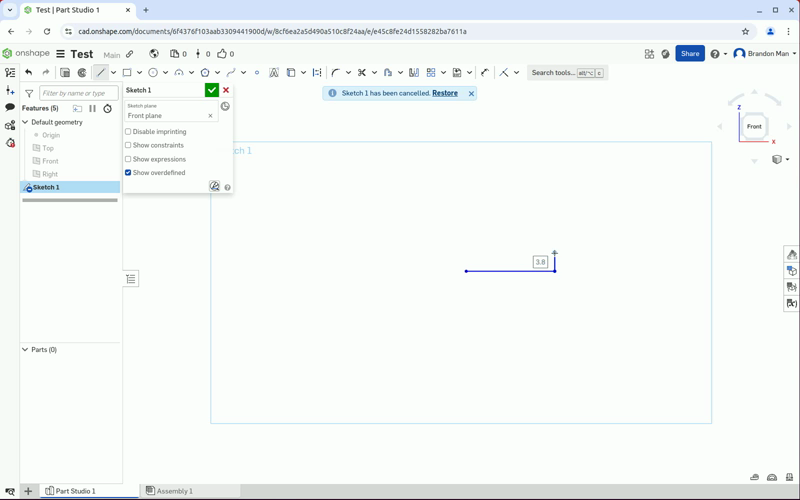
mouse_move(466, 252)
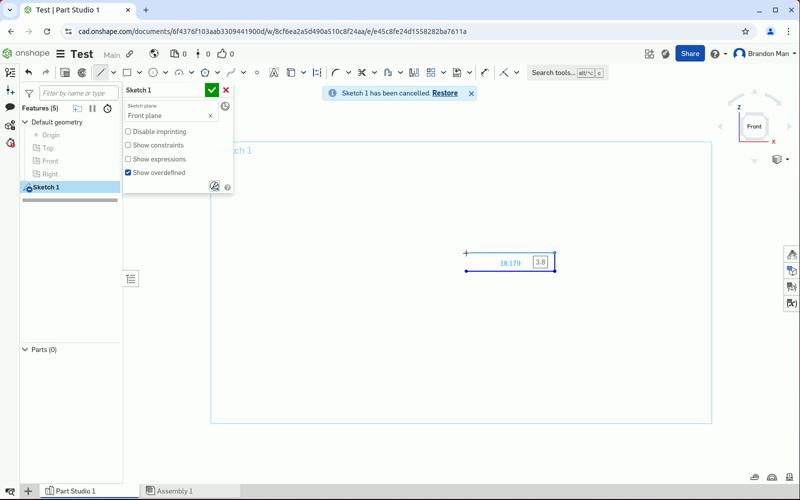
click(466, 252)
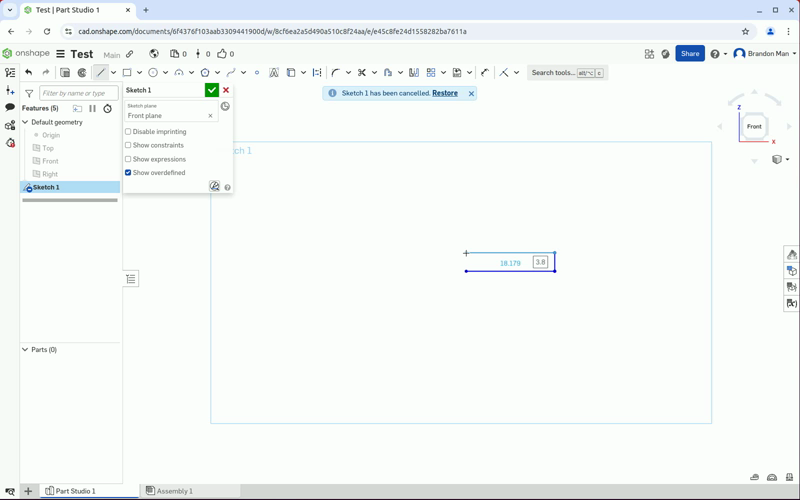
key_up(shift)
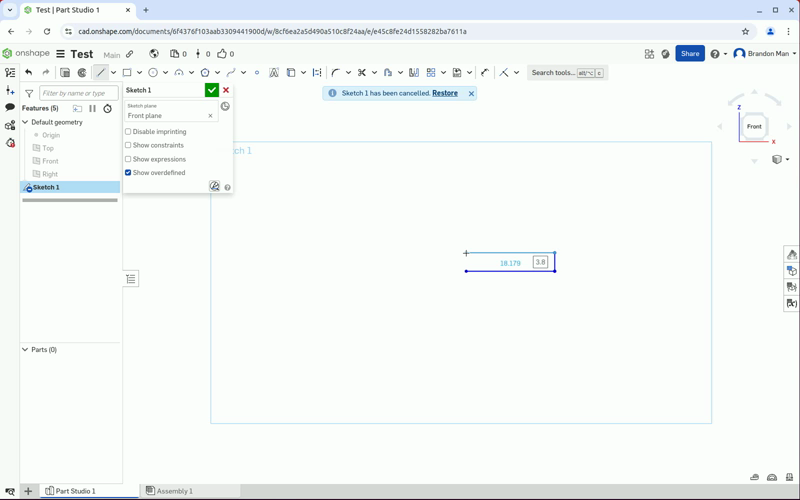
mouse_move(496, 252)
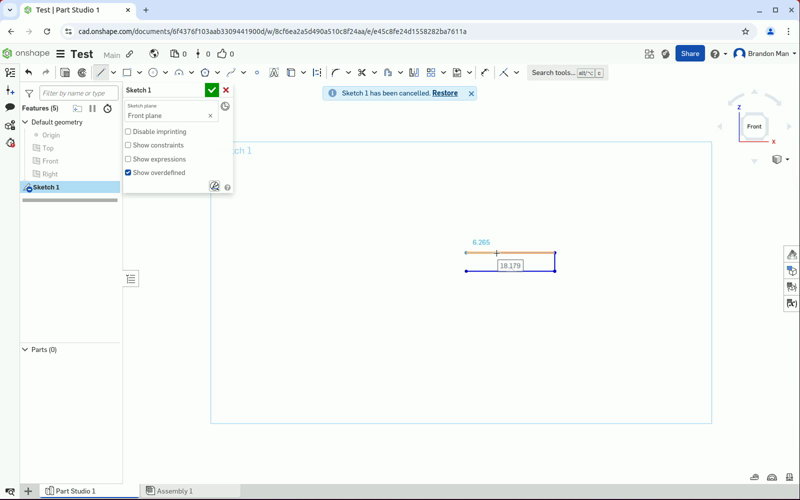
key_down(shift)
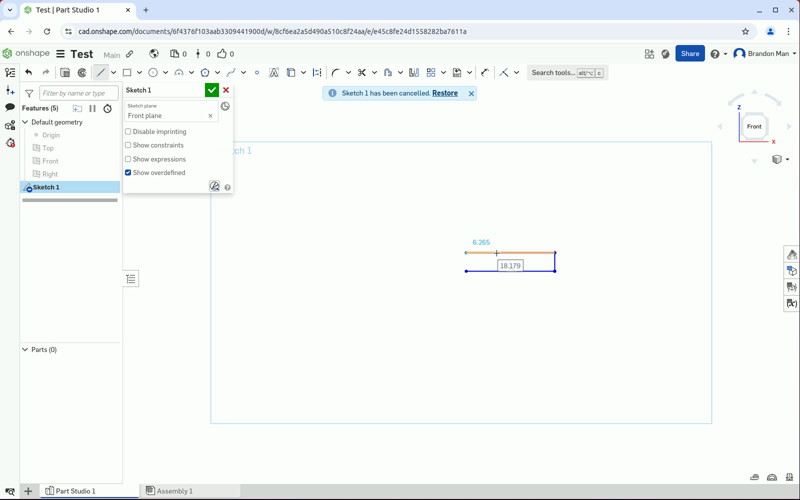
mouse_move(466, 271)
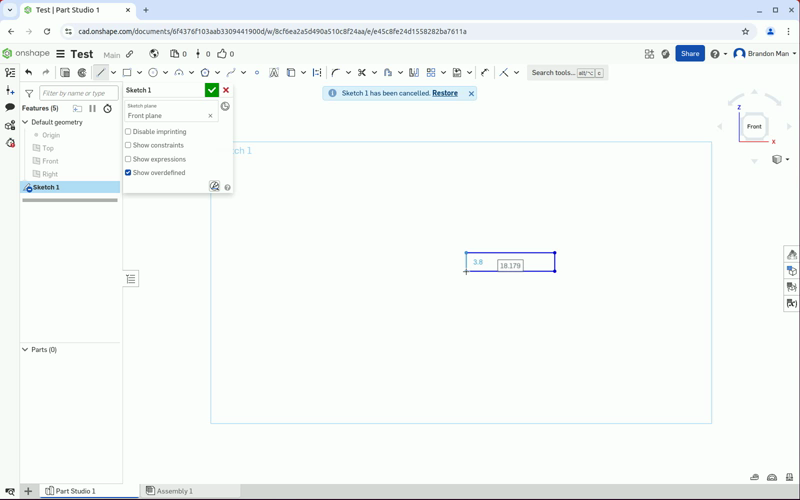
key_up(shift)
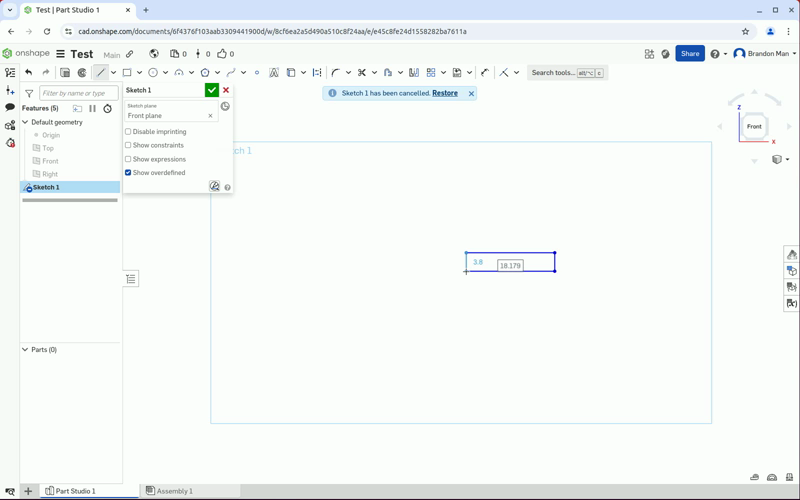
click(466, 271)
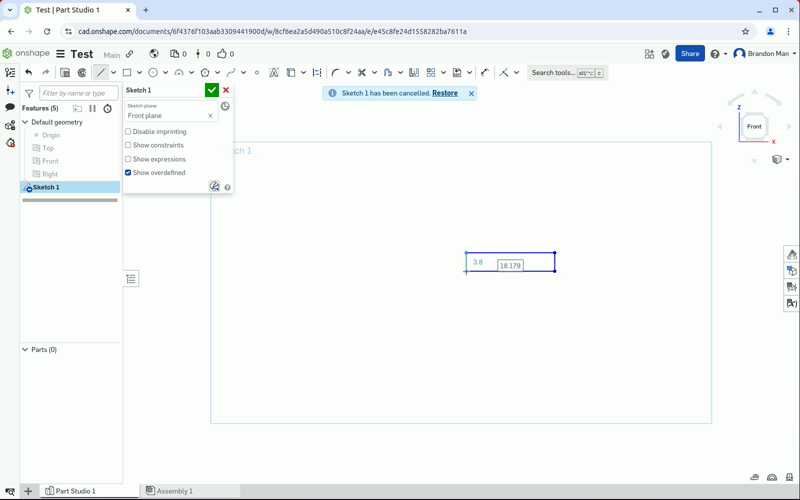
key(esc)
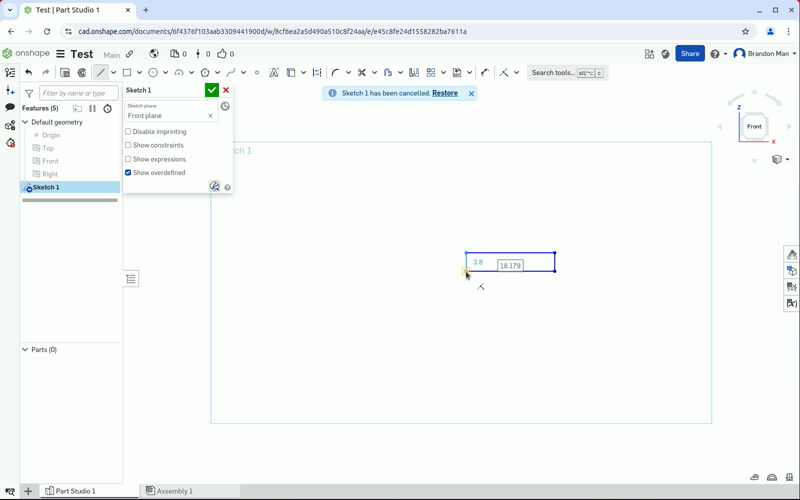
mouse_move(474, 265)
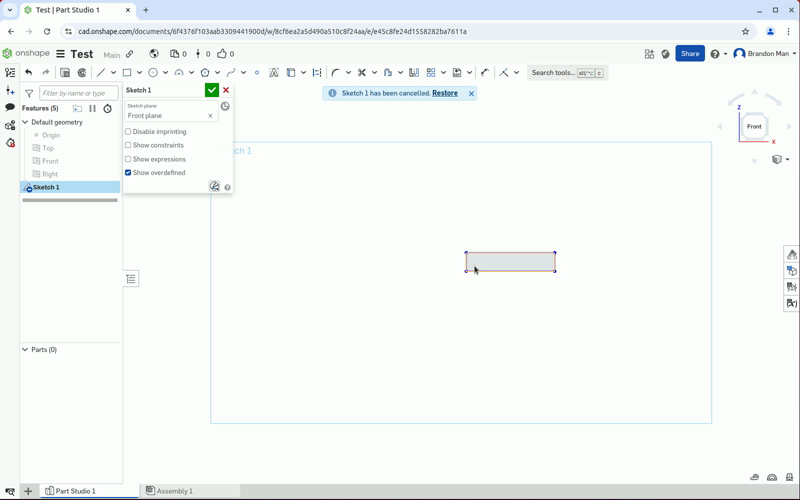
scroll(6)
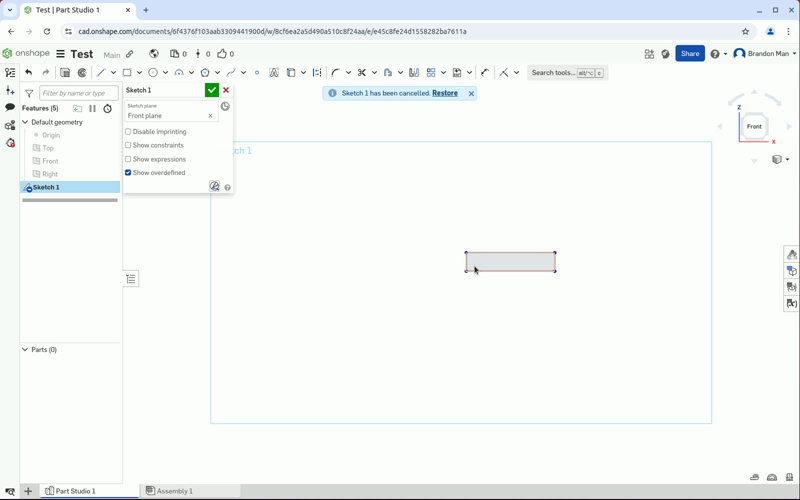
scroll(6)
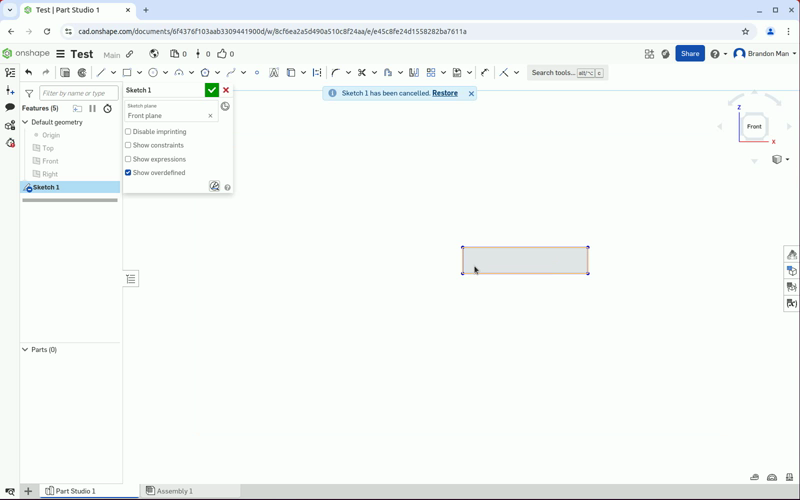
scroll(6)
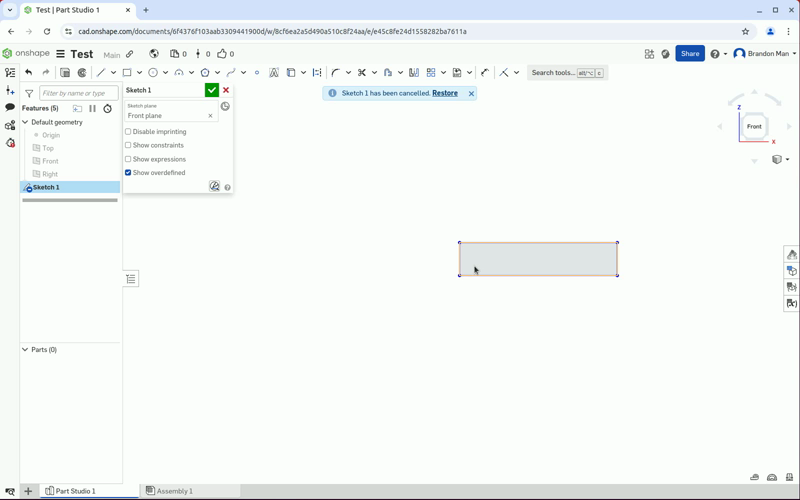
scroll(6)
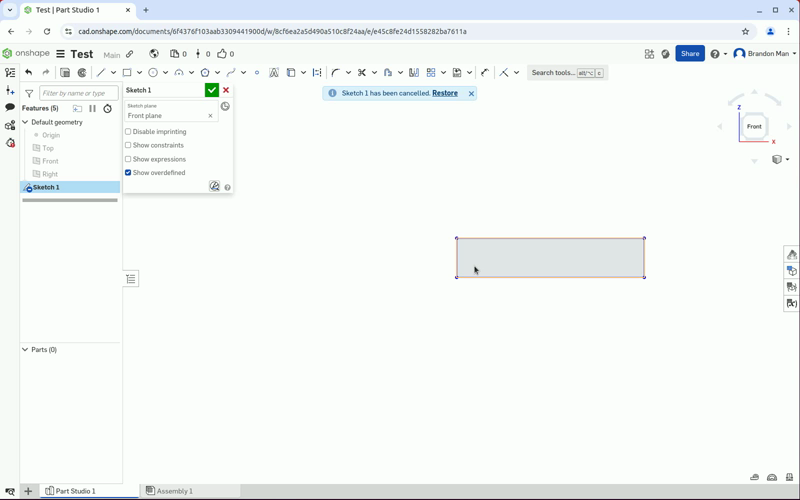
scroll(6)
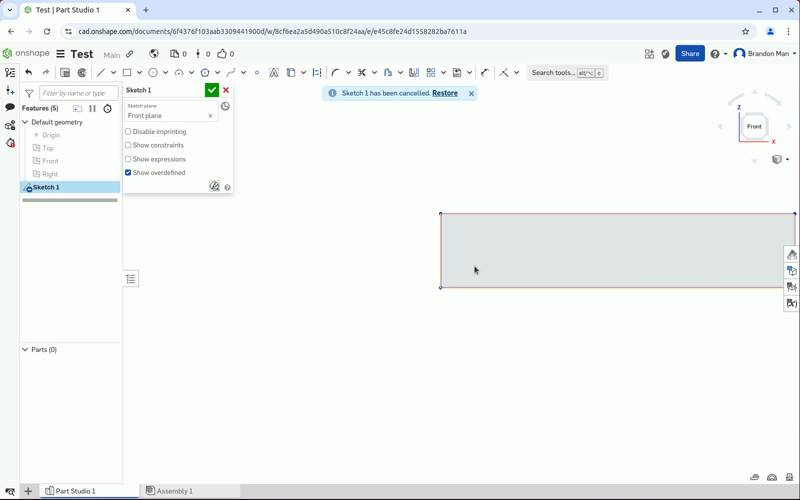
scroll(6)
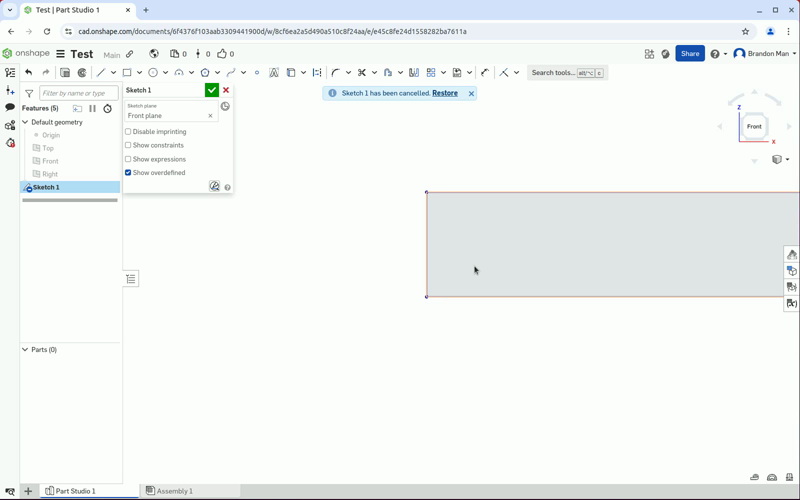
scroll(6)
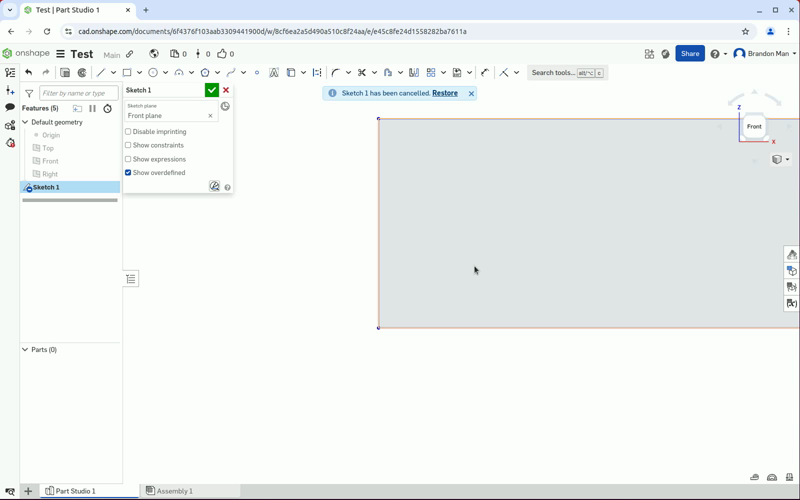
click(474, 265)
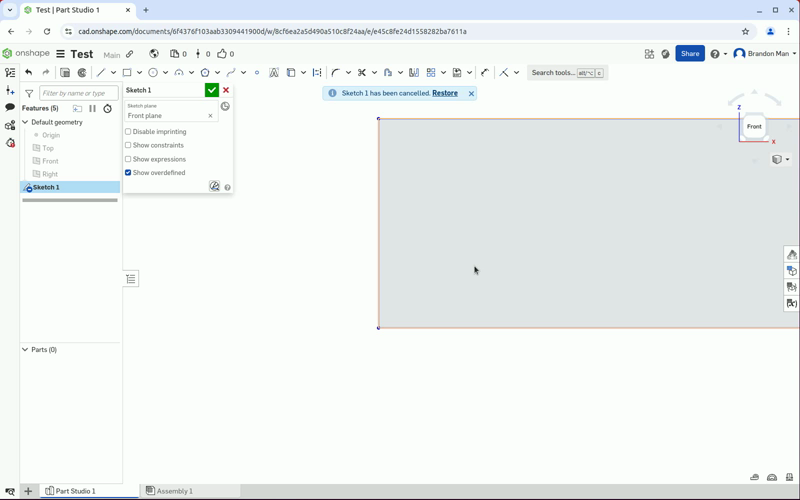
scroll(-6)
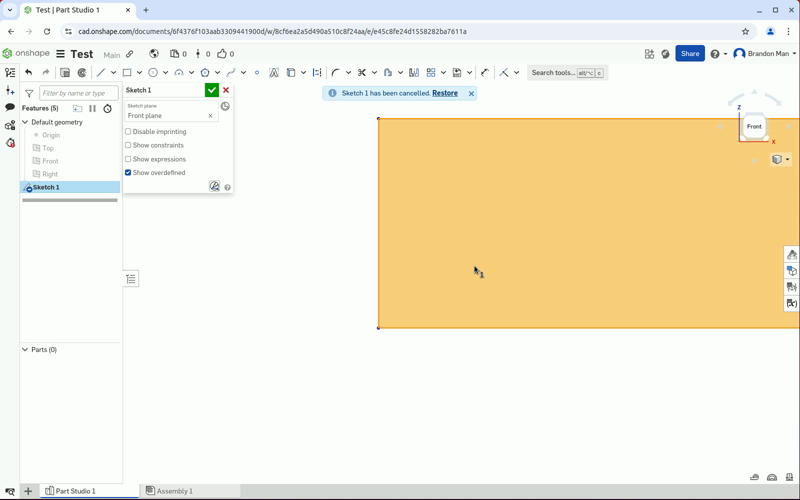
scroll(-6)
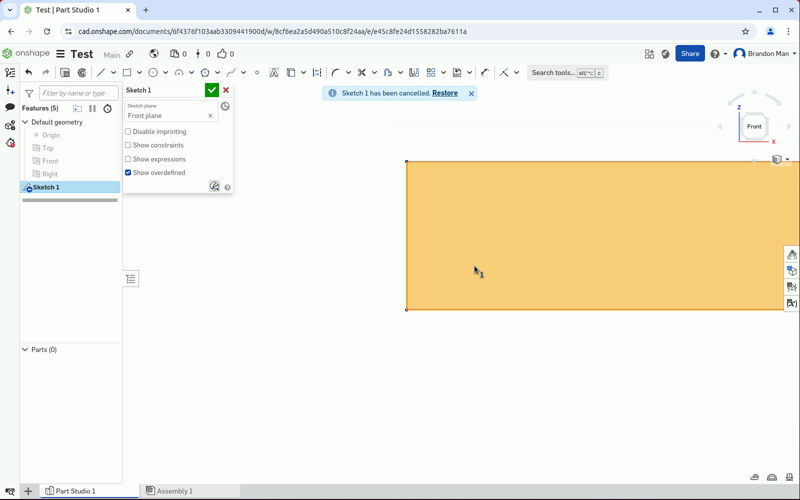
scroll(-6)
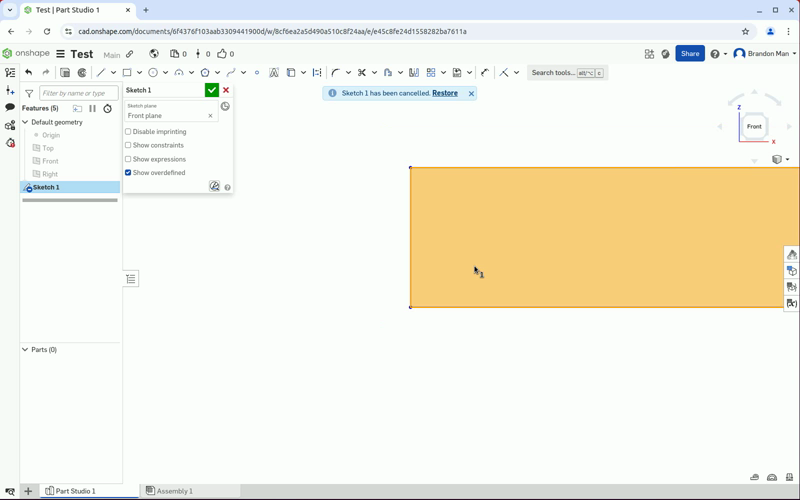
scroll(-6)
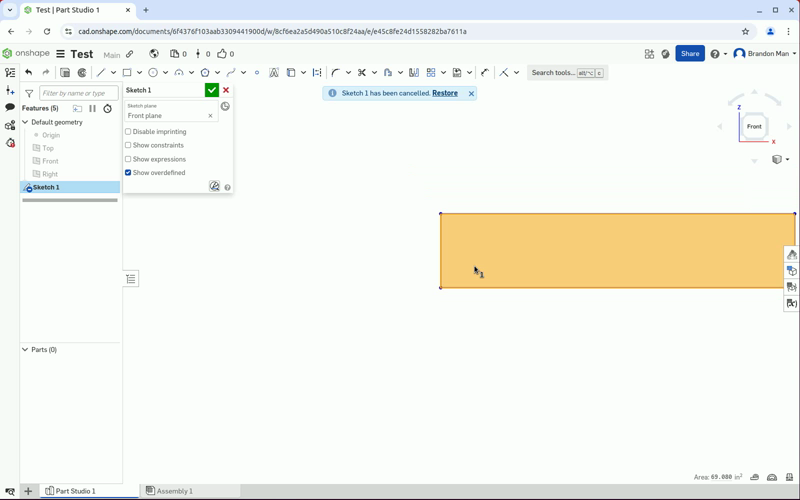
scroll(-6)
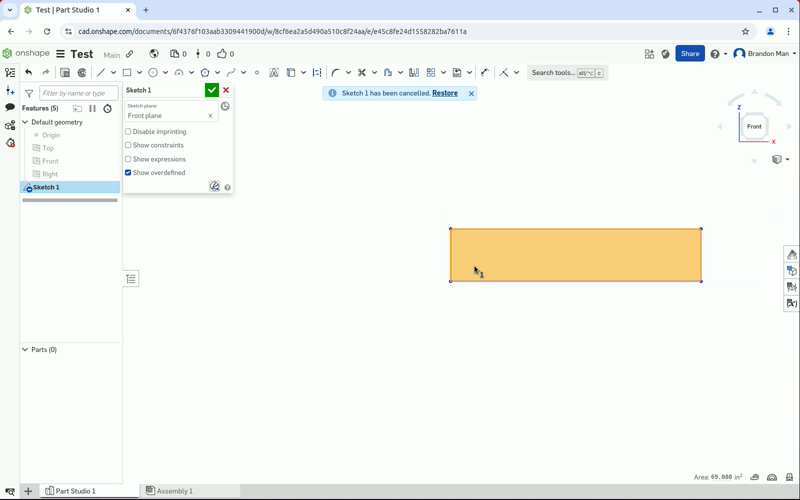
scroll(-6)
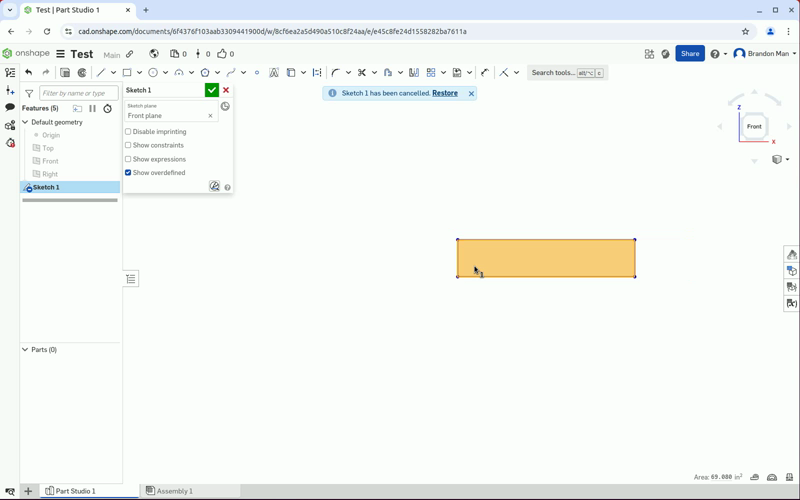
scroll(-6)
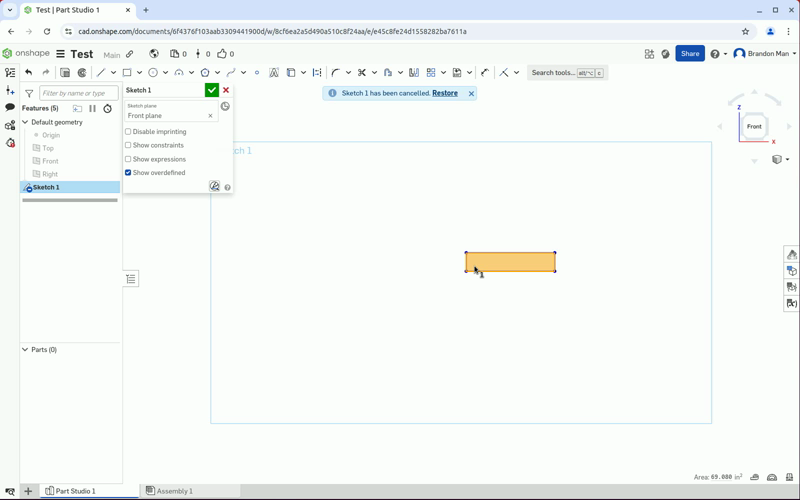
mouse_move(73, 352)
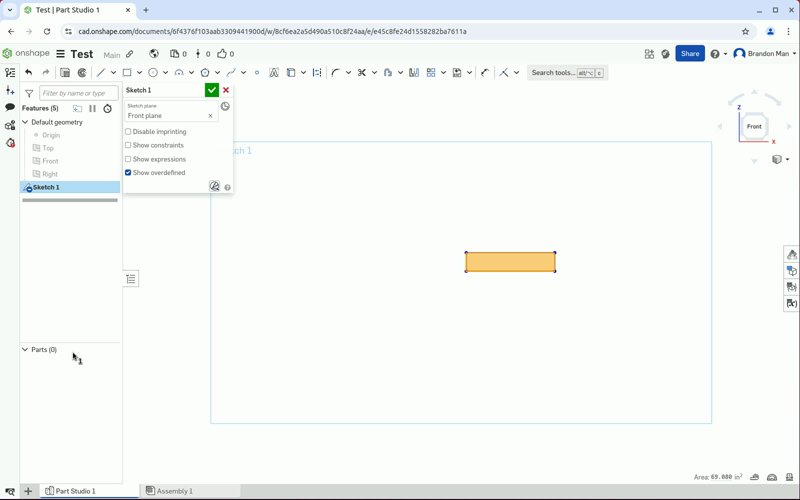
key(shift+y)
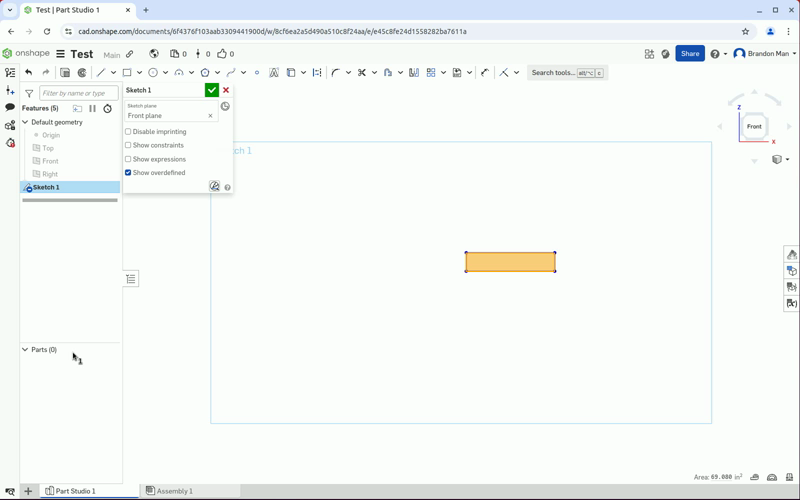
key(shift+e)
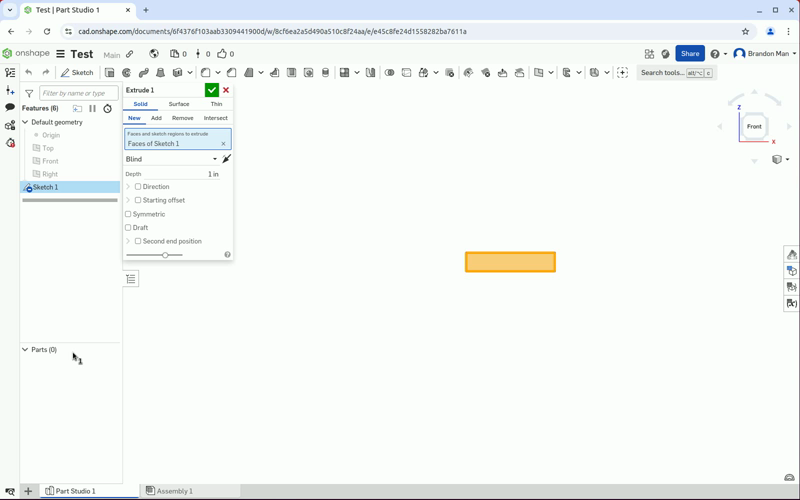
mouse_move(143, 106)
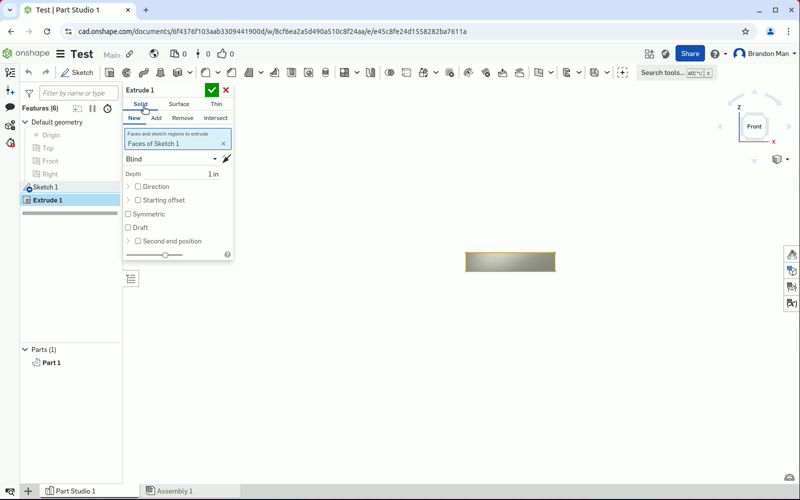
click(143, 106)
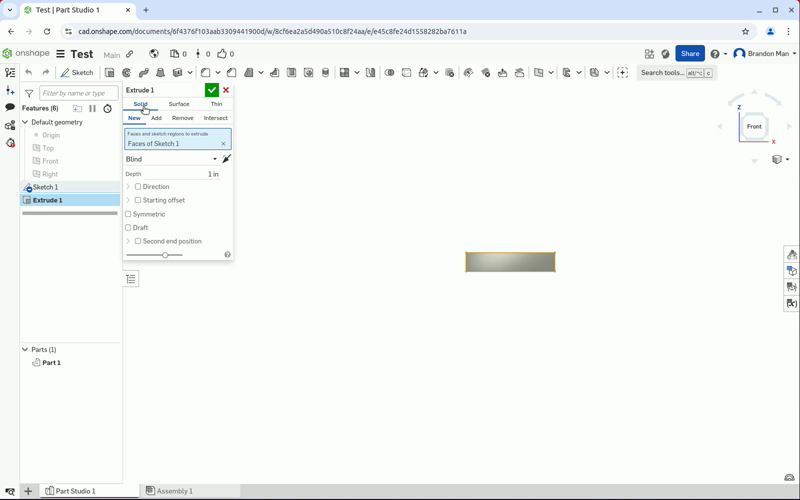
mouse_move(137, 120)
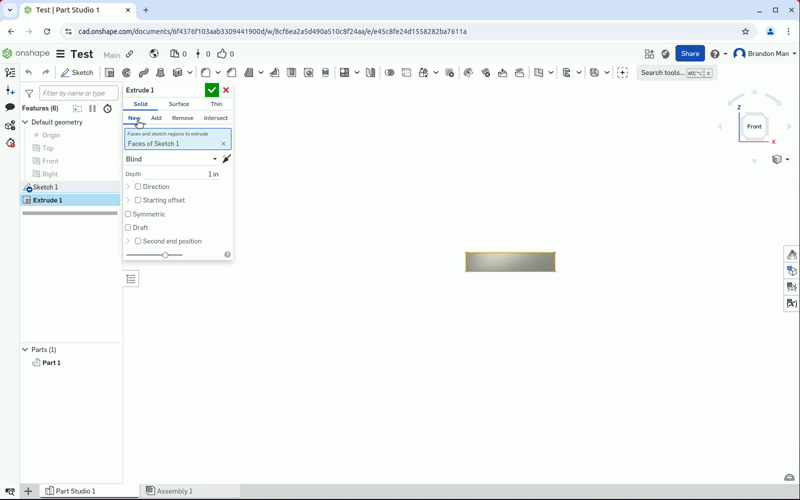
click(137, 120)
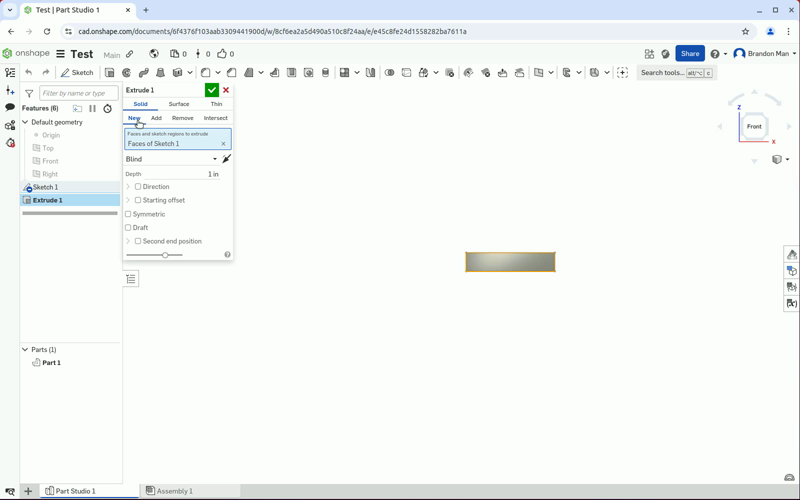
key(tab, 4)
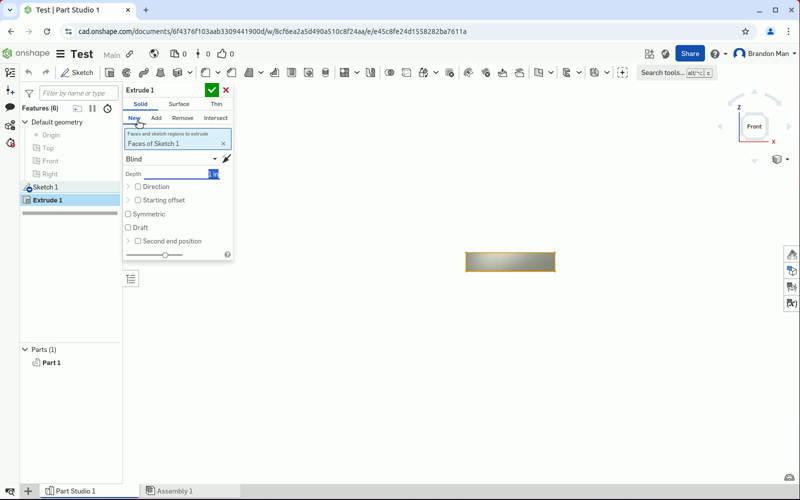
text(8.666)
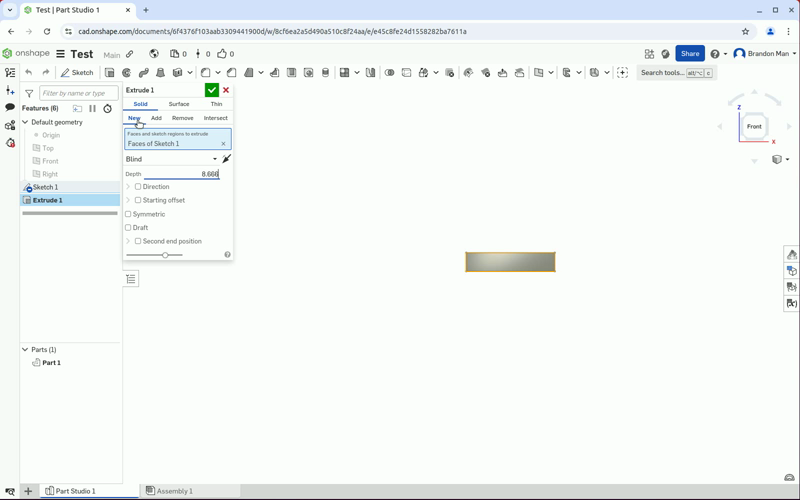
key(enter)
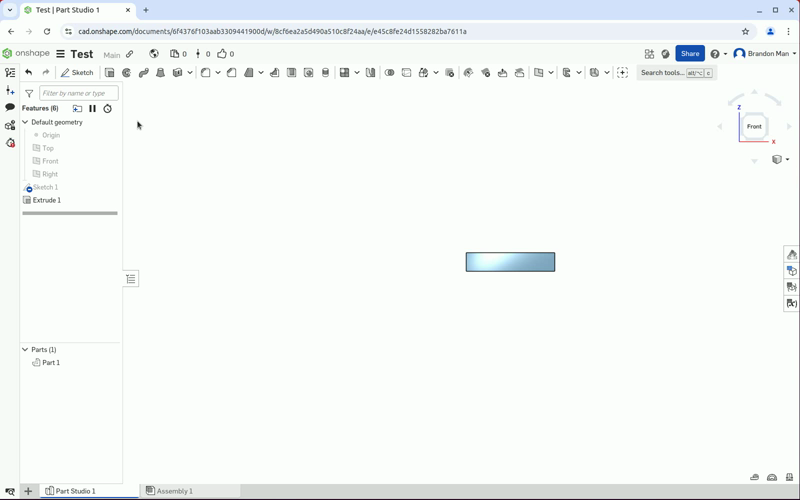
key(shift+h)
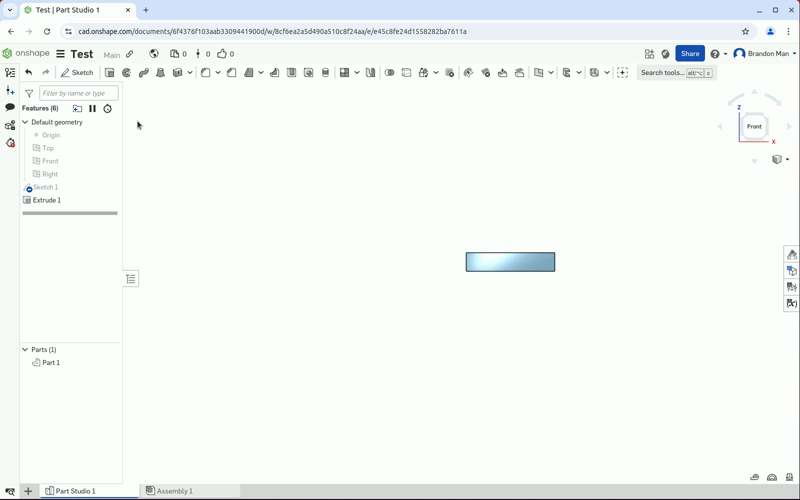
key(shift+h)
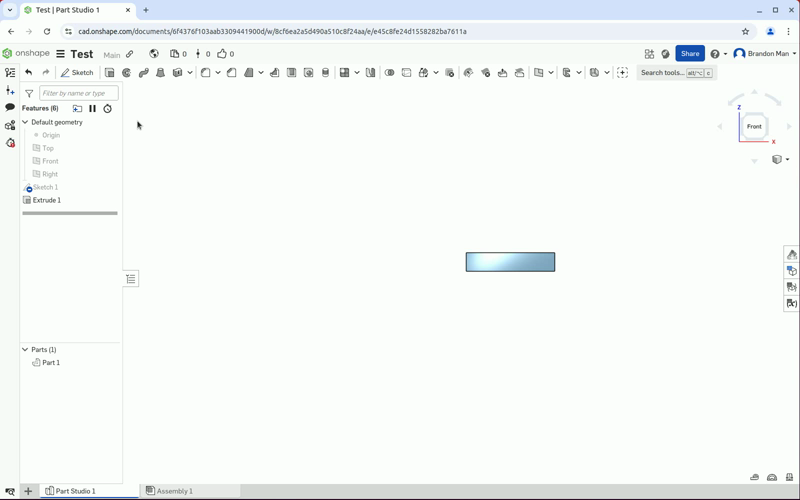
mouse_move(73, 189)
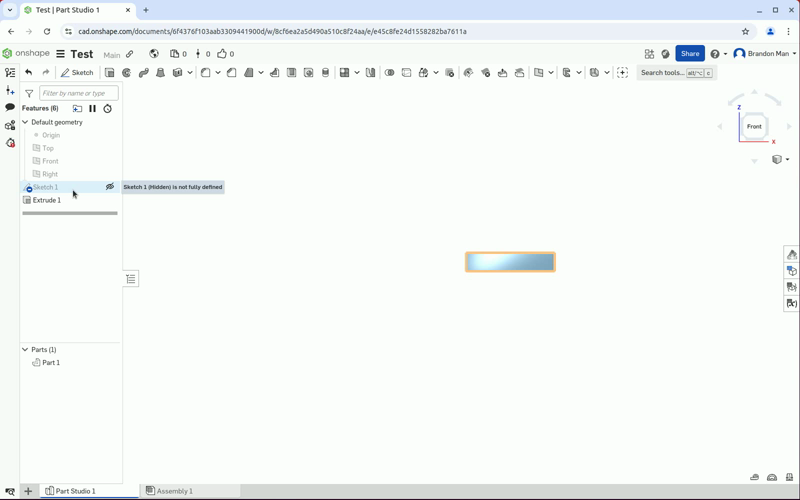
click(73, 189)
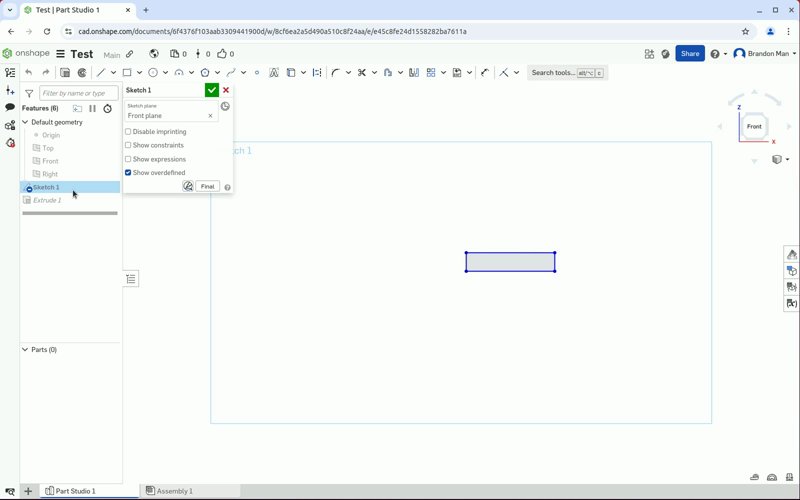
mouse_move(229, 92)
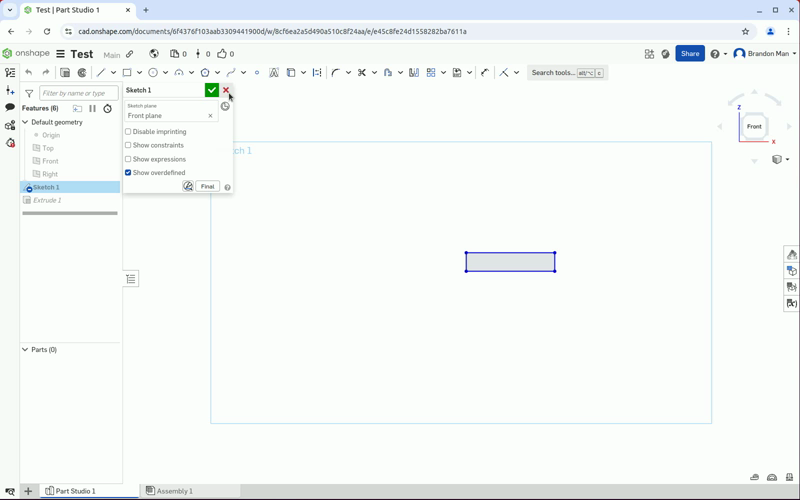
click(229, 92)
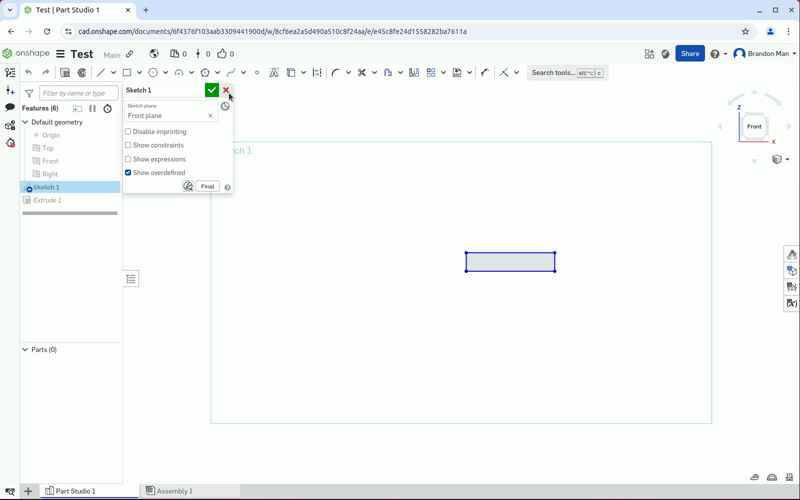
key(shift+s)
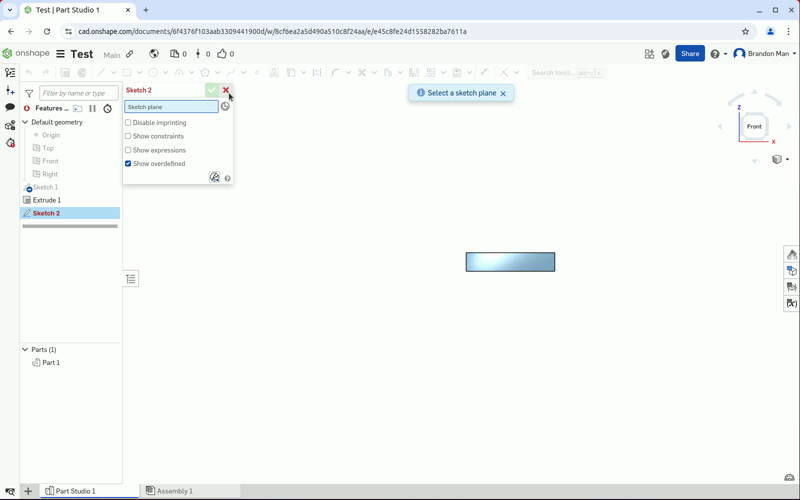
mouse_move(73, 163)
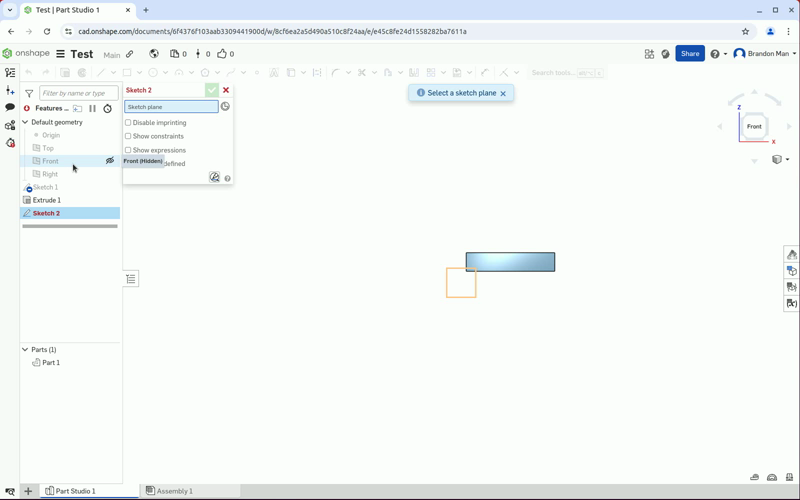
click(73, 163)
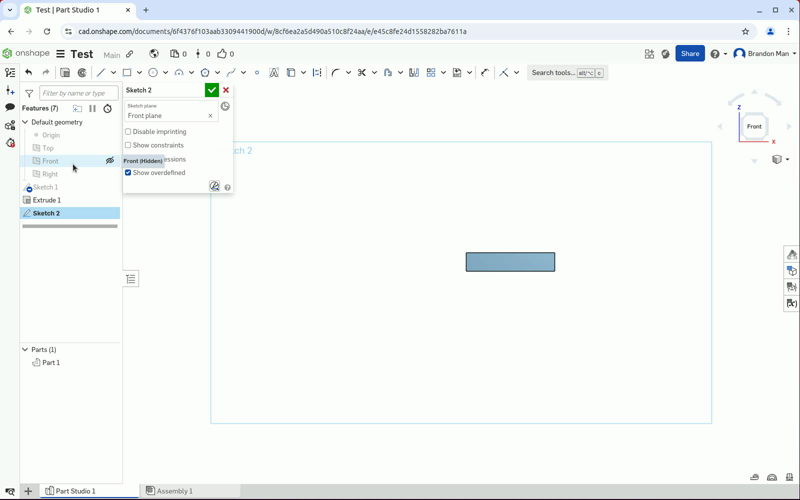
mouse_move(73, 352)
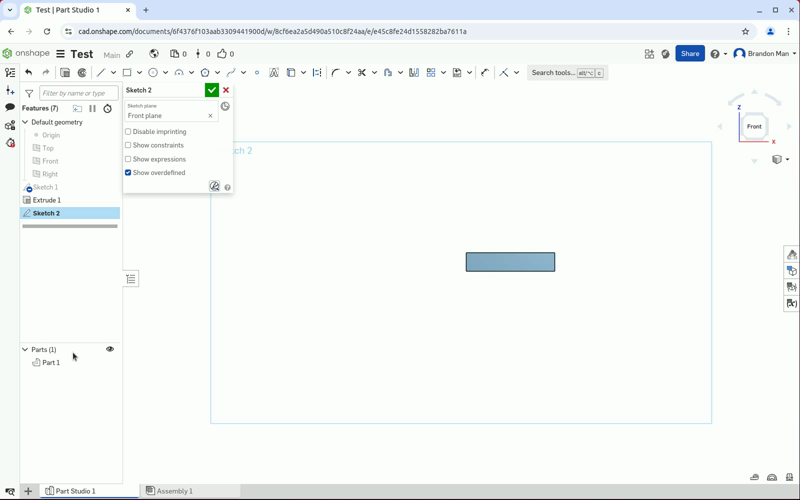
key(y)
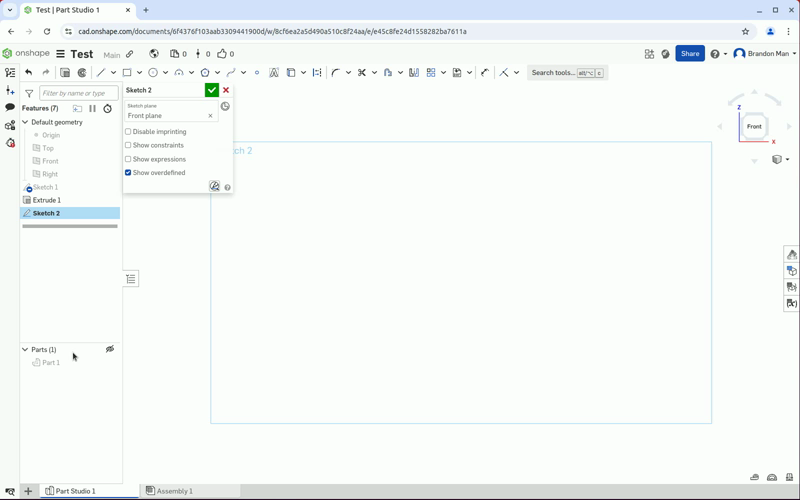
key(l)
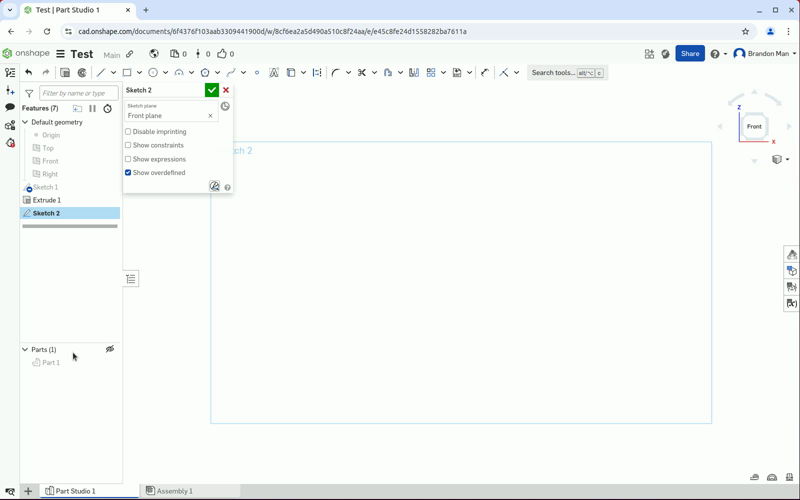
key_down(shift)
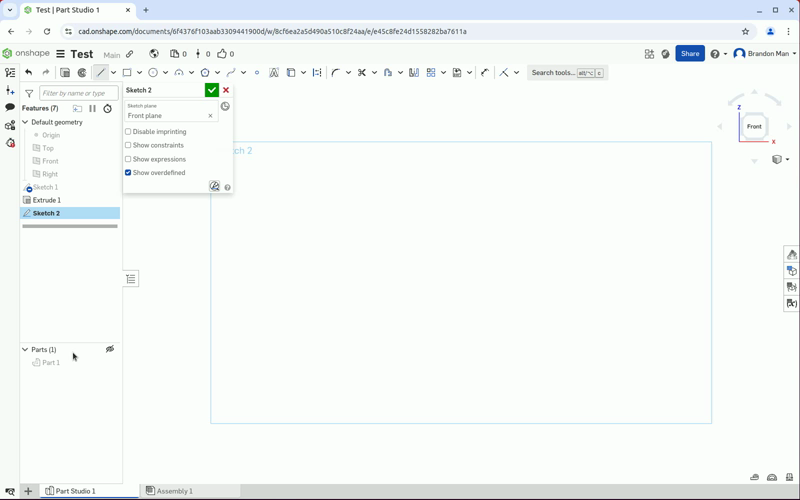
mouse_move(466, 222)
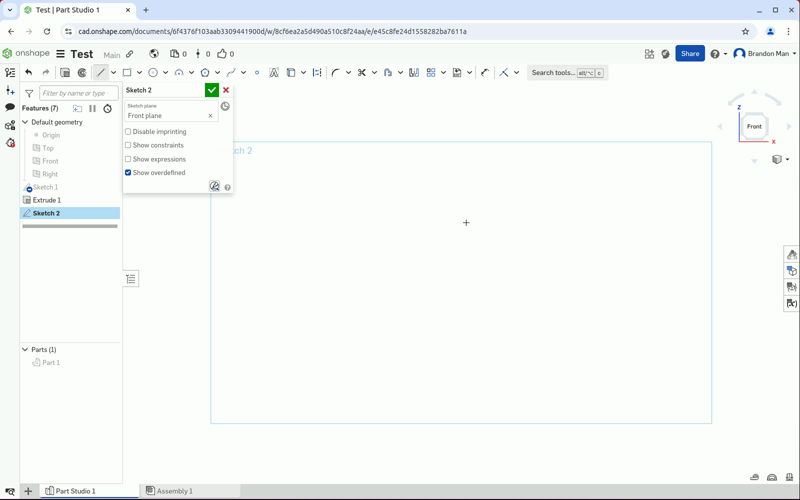
click(466, 222)
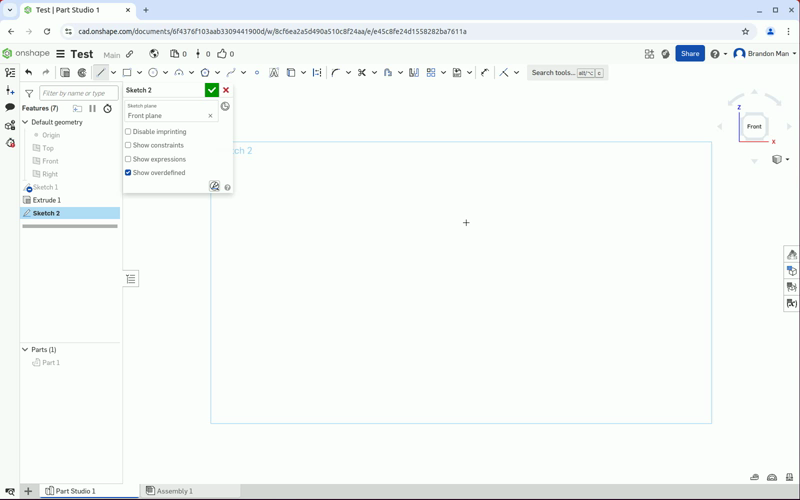
key_up(shift)
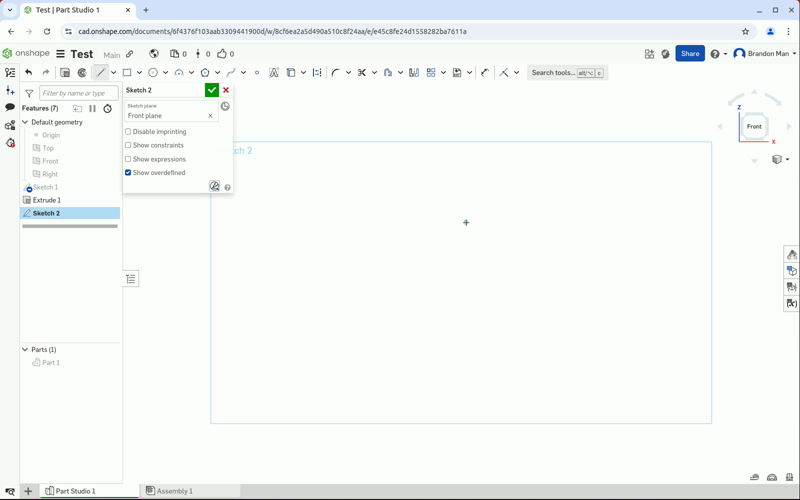
key_down(shift)
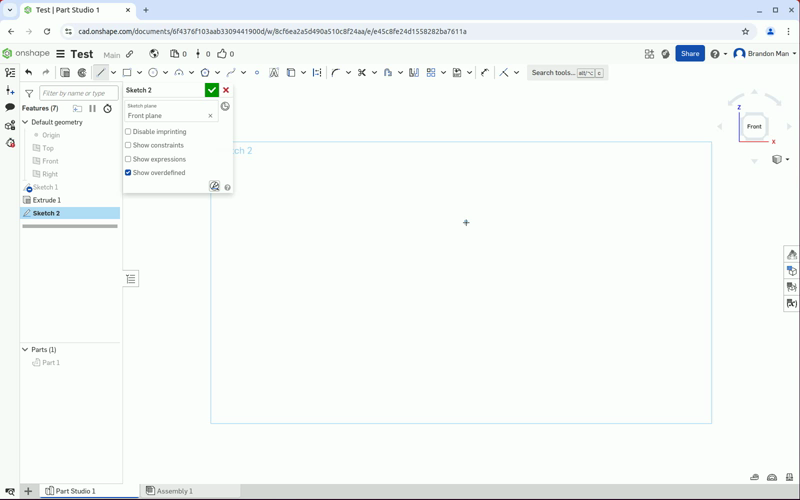
mouse_move(554, 222)
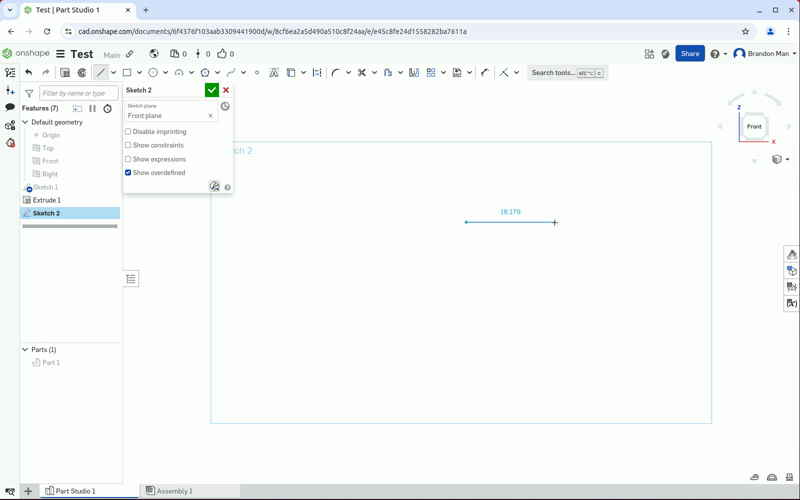
click(554, 222)
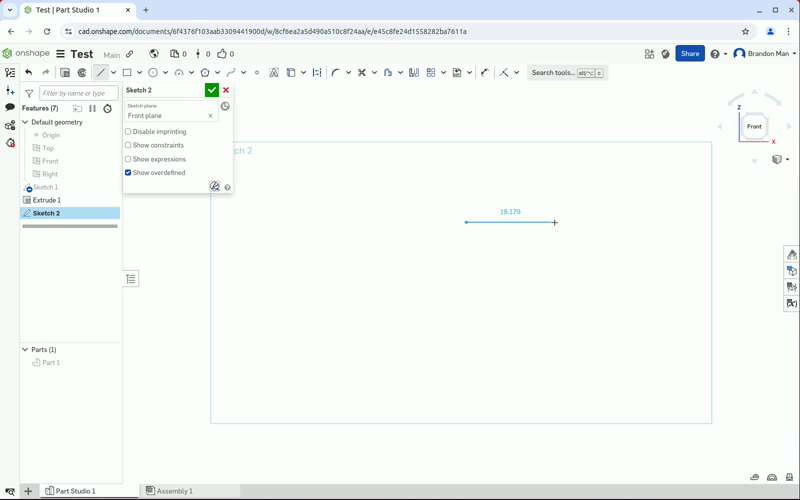
key_up(shift)
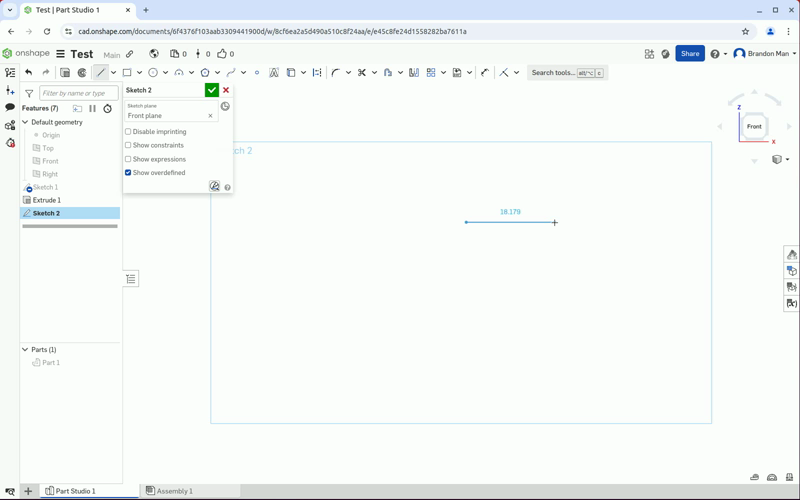
key_down(shift)
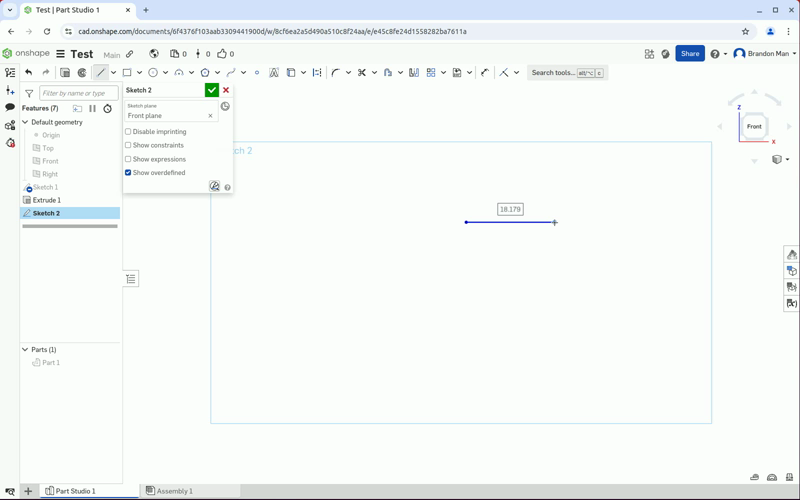
mouse_move(584, 222)
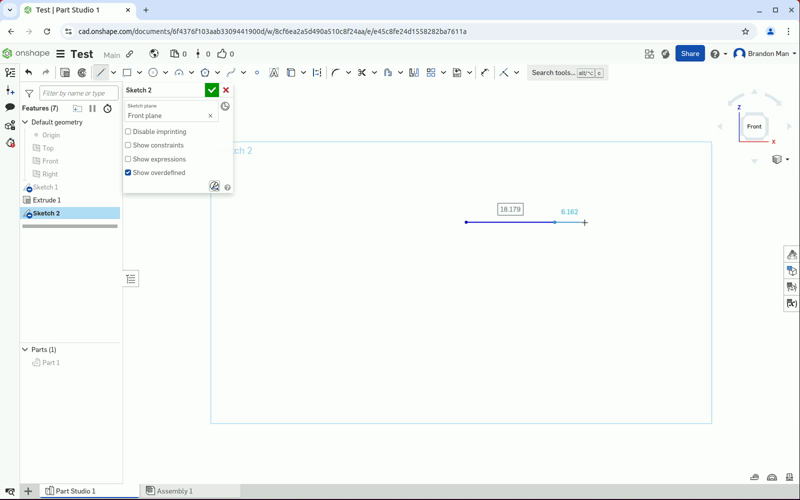
mouse_move(554, 203)
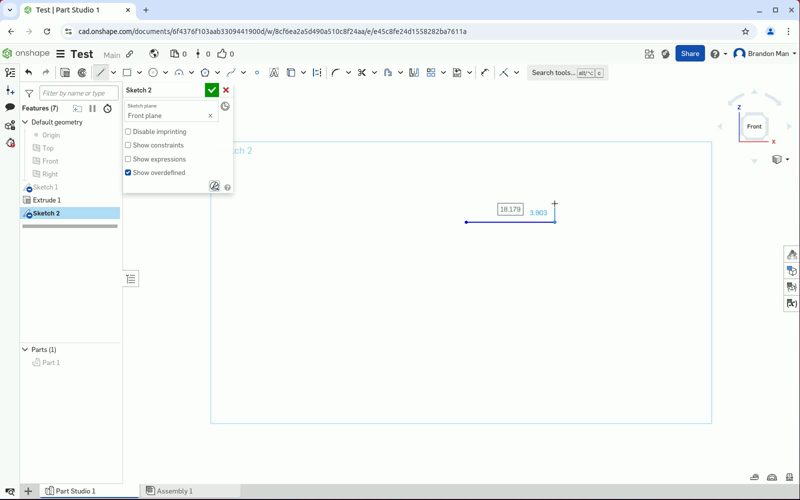
click(554, 203)
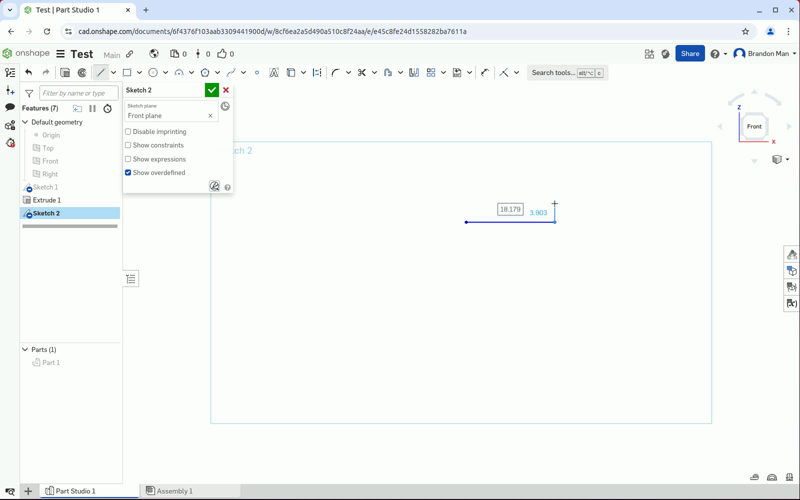
key_up(shift)
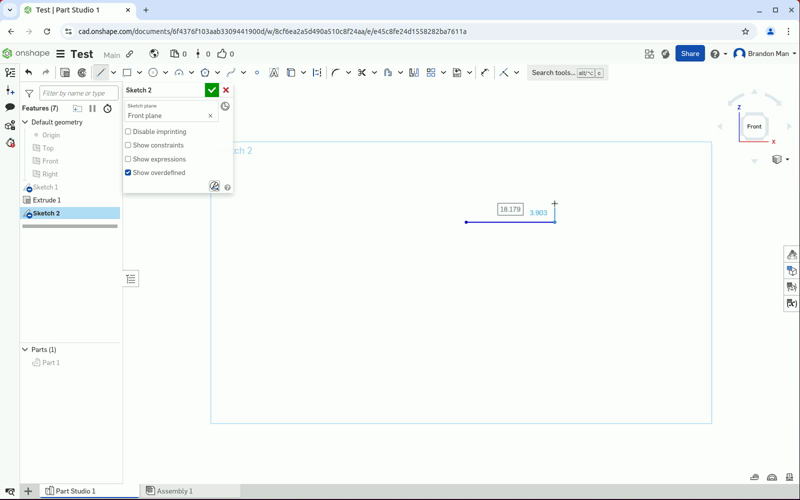
key_down(shift)
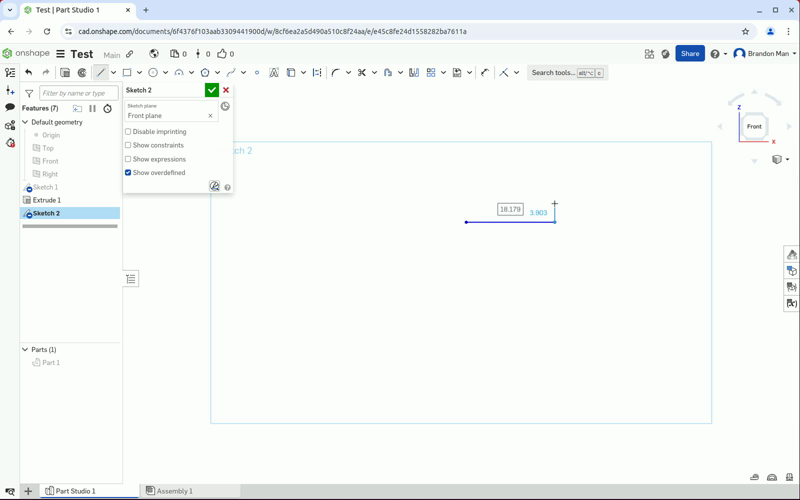
mouse_move(466, 203)
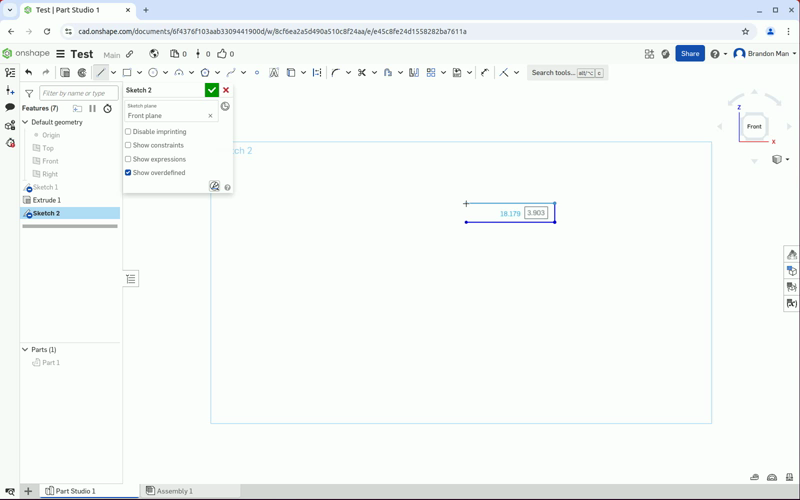
click(466, 203)
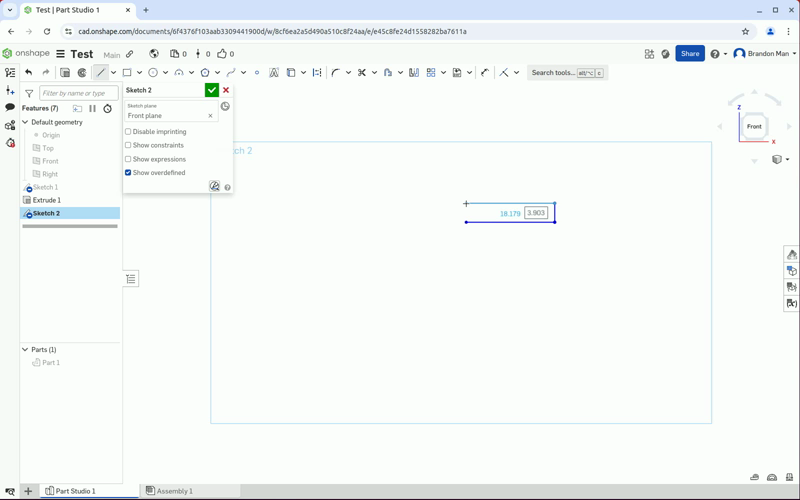
key_up(shift)
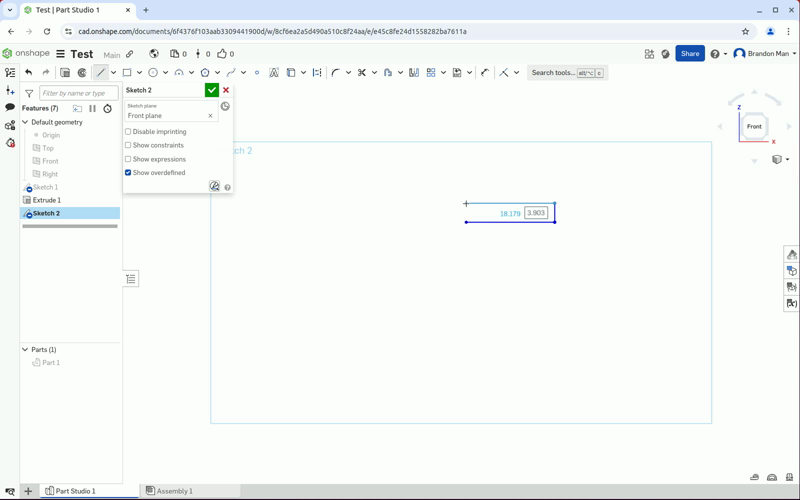
mouse_move(496, 203)
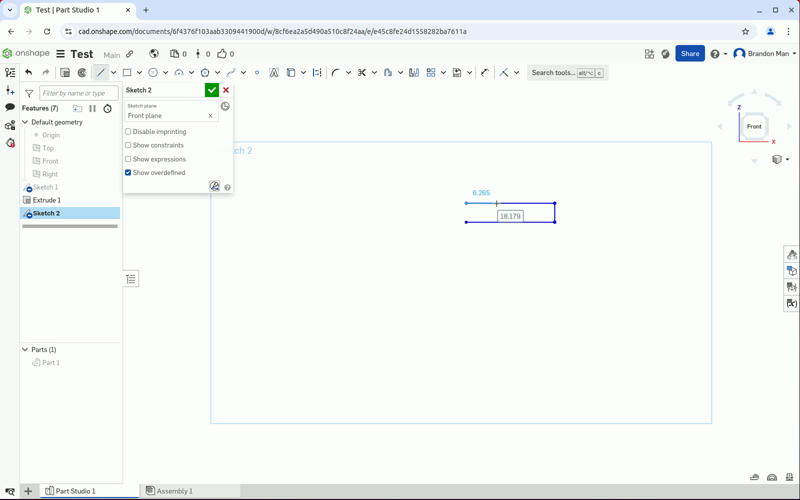
key_down(shift)
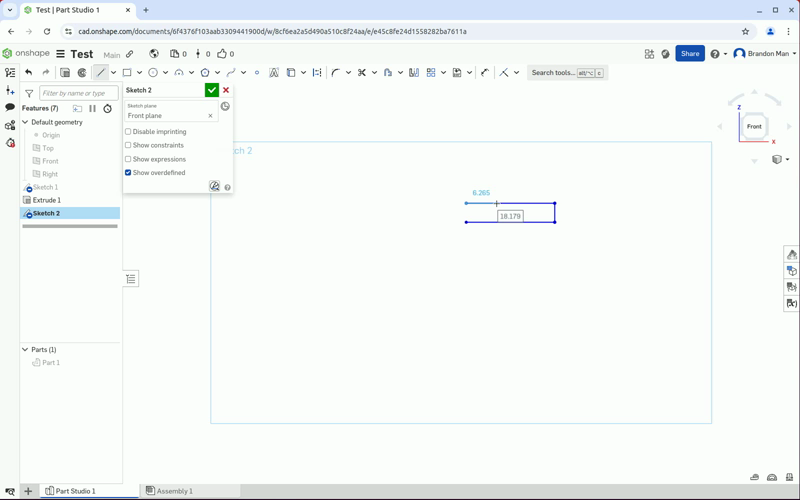
mouse_move(466, 222)
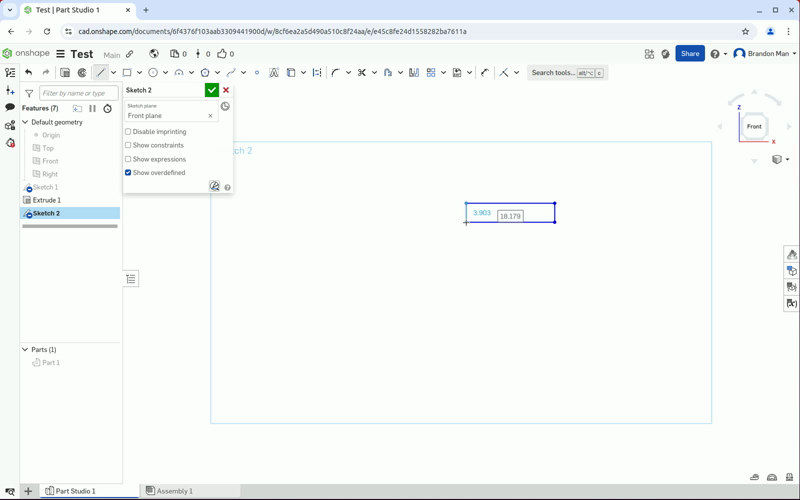
key_up(shift)
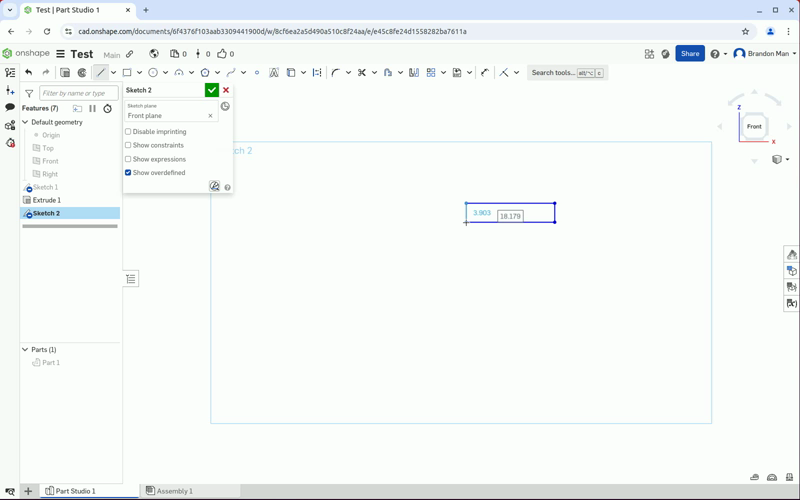
click(466, 222)
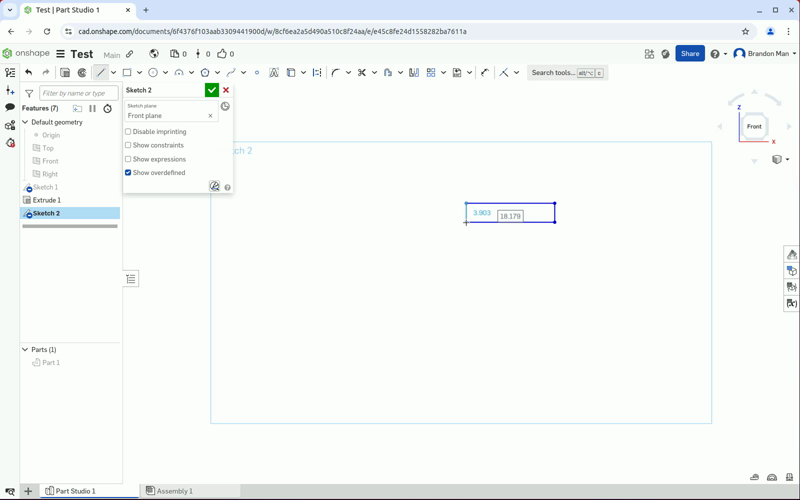
key(esc)
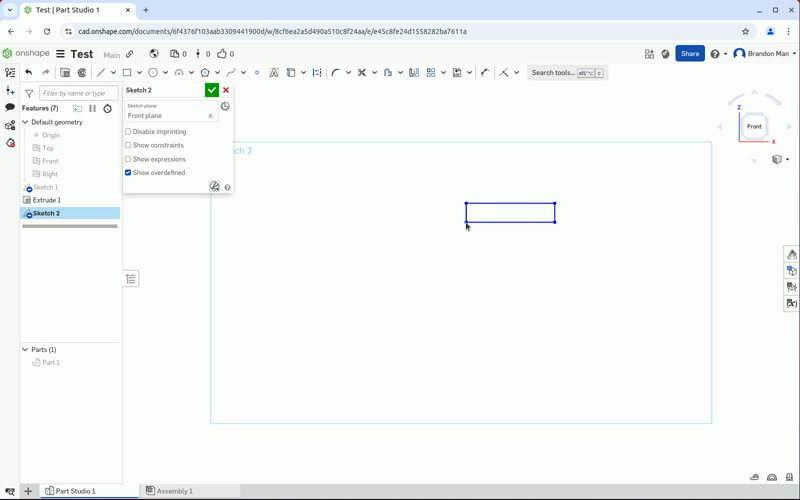
mouse_move(536, 216)
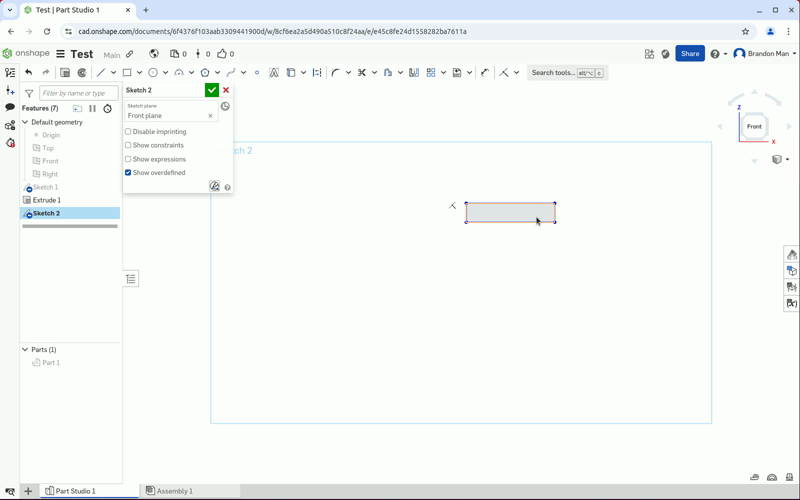
scroll(6)
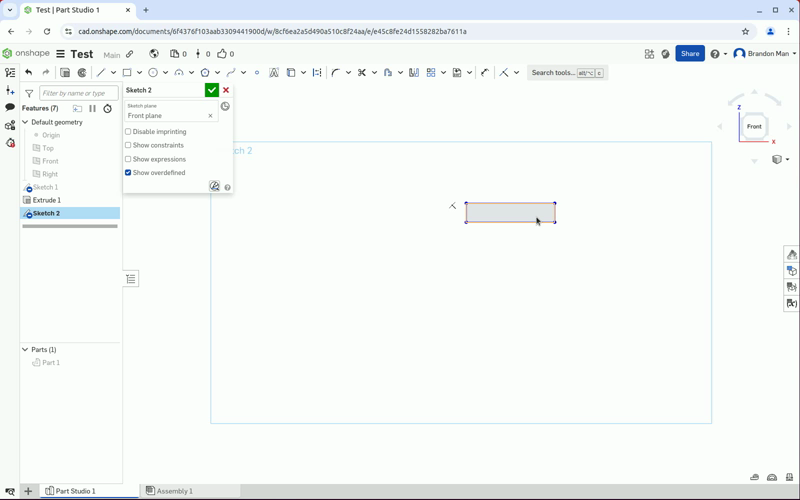
scroll(6)
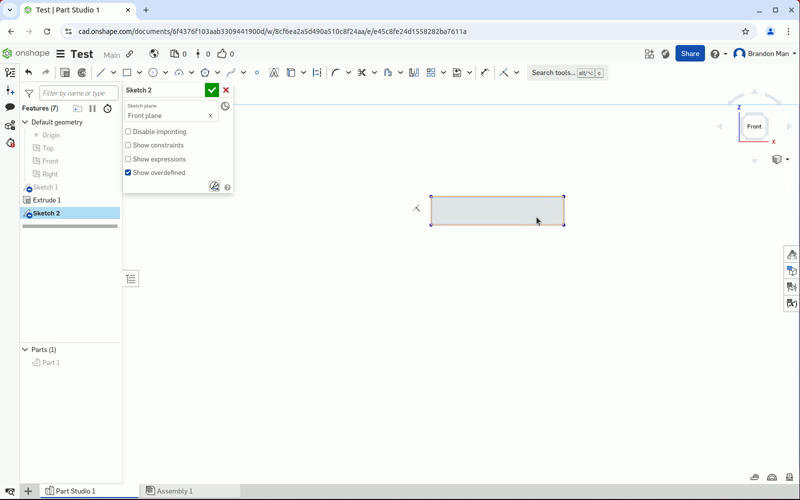
scroll(6)
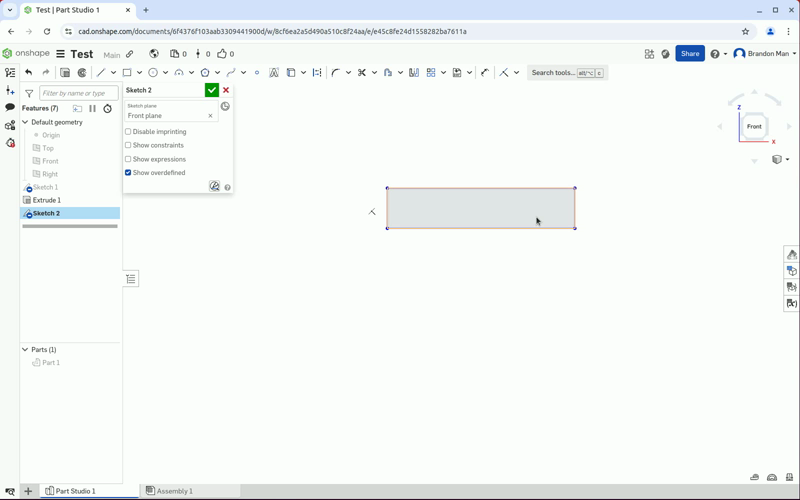
scroll(6)
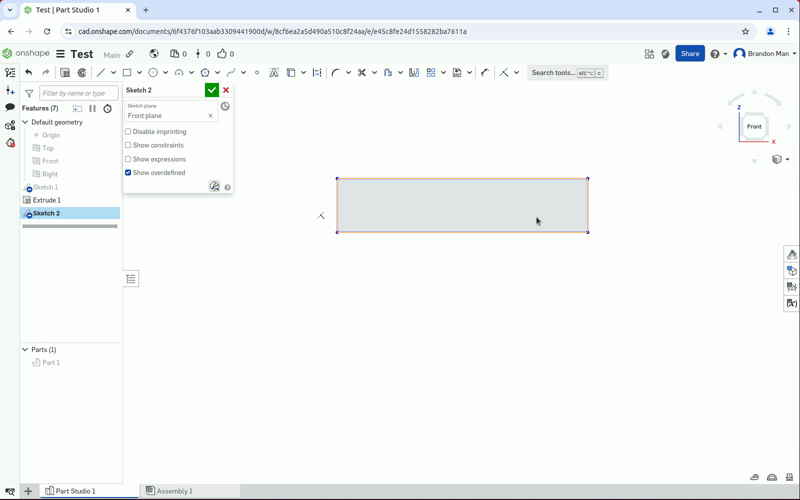
scroll(6)
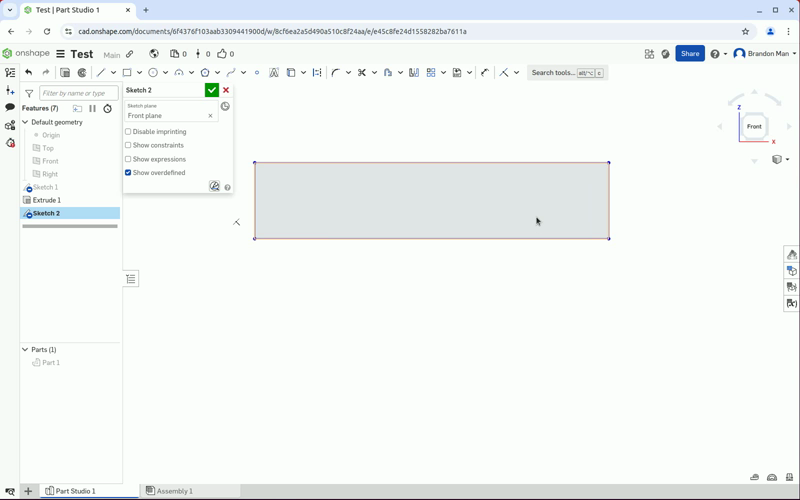
scroll(6)
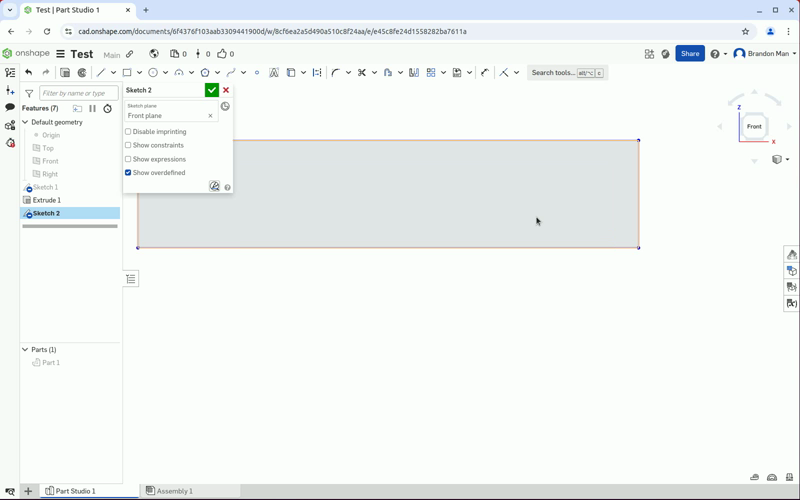
scroll(6)
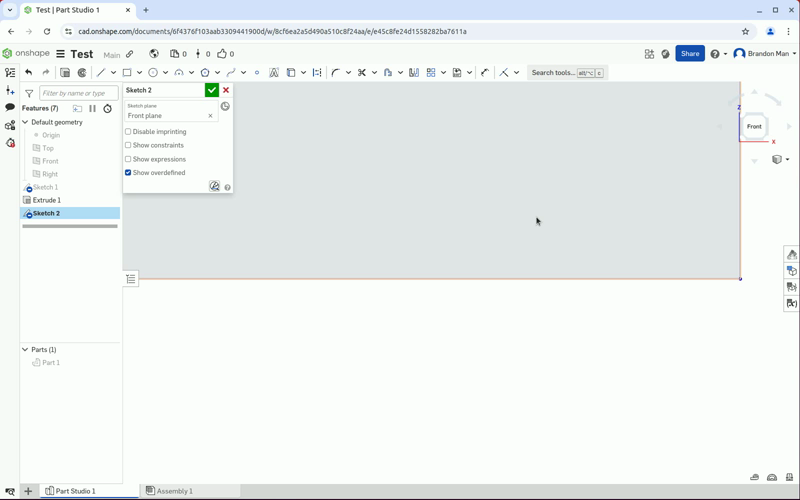
click(536, 216)
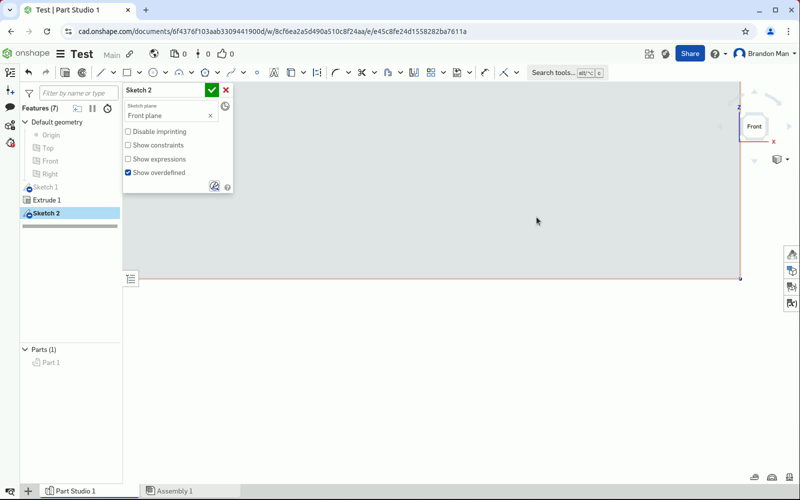
scroll(-6)
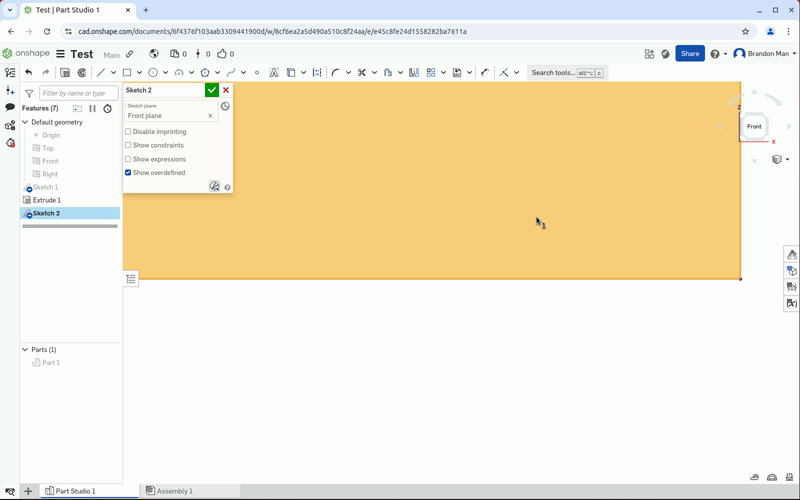
scroll(-6)
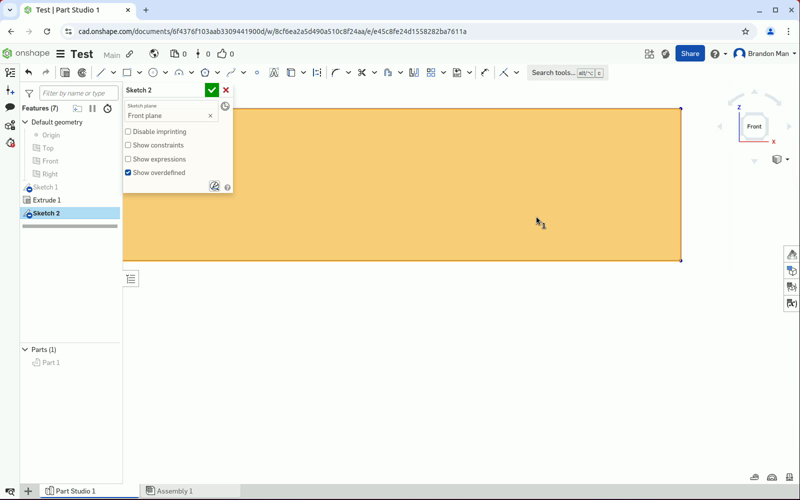
scroll(-6)
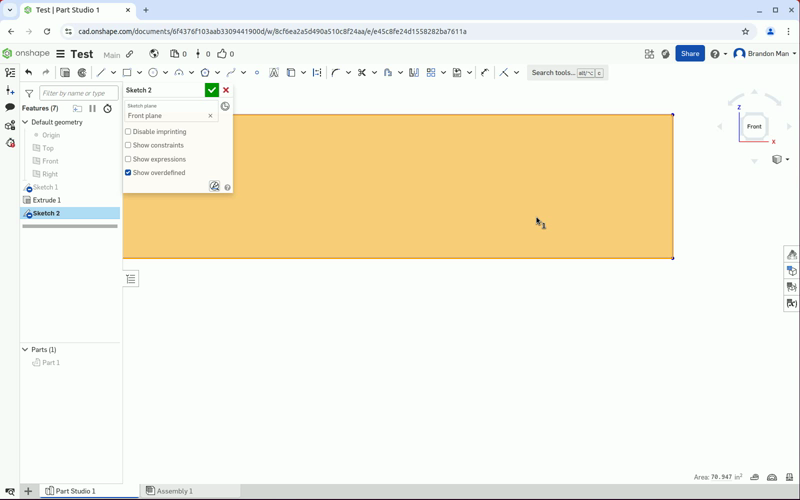
scroll(-6)
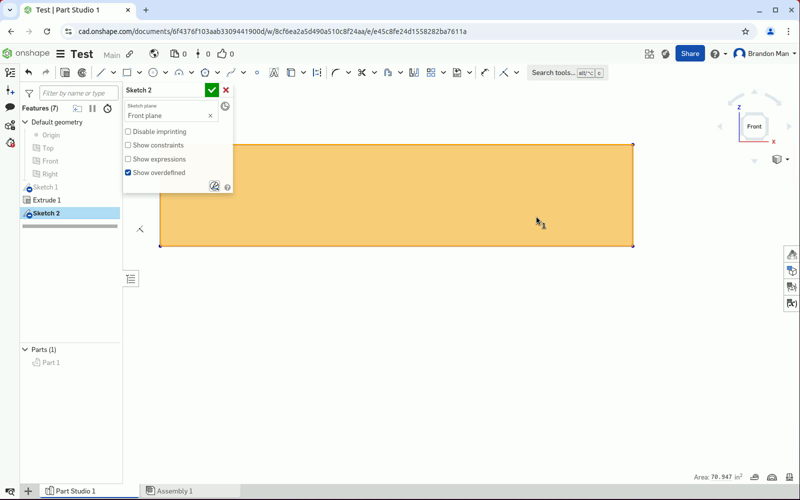
scroll(-6)
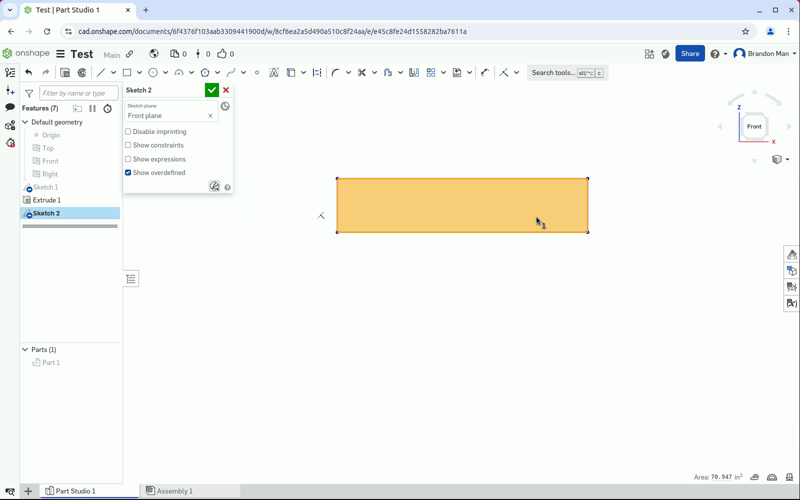
scroll(-6)
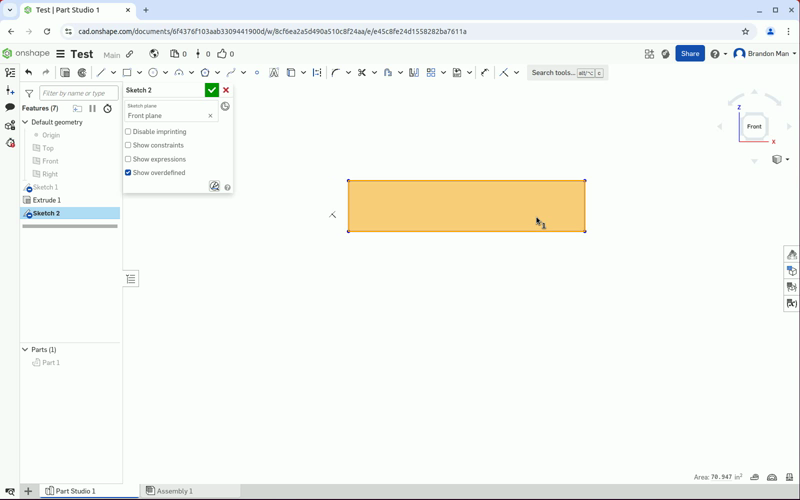
scroll(-6)
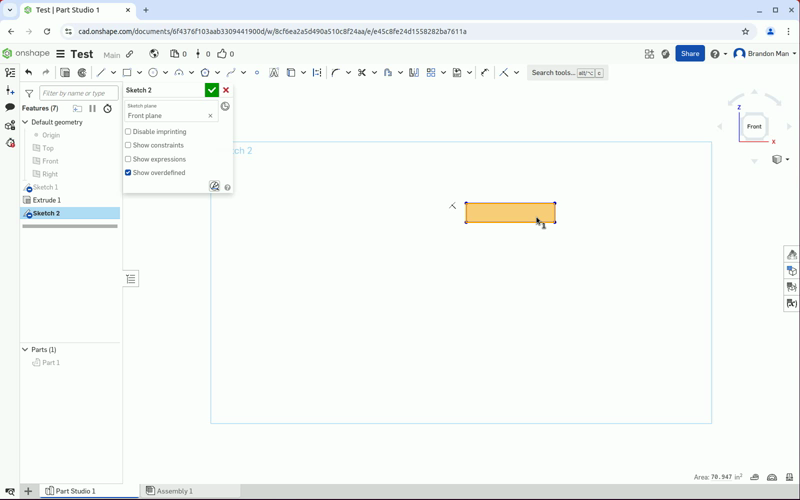
mouse_move(73, 352)
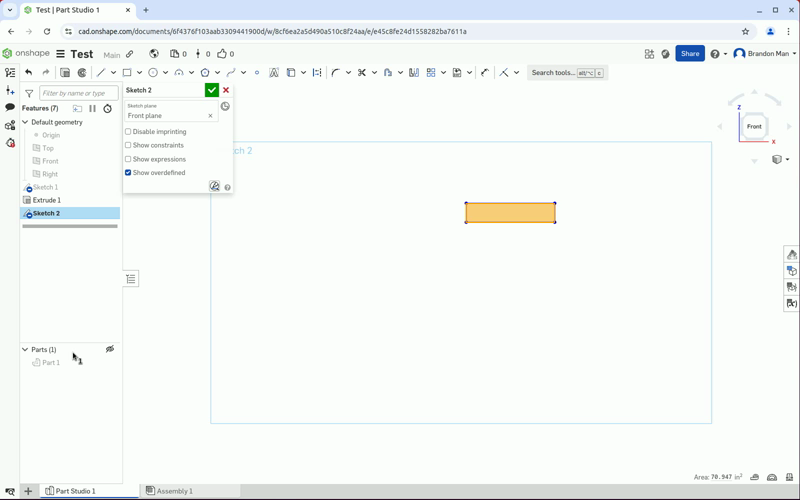
key(shift+y)
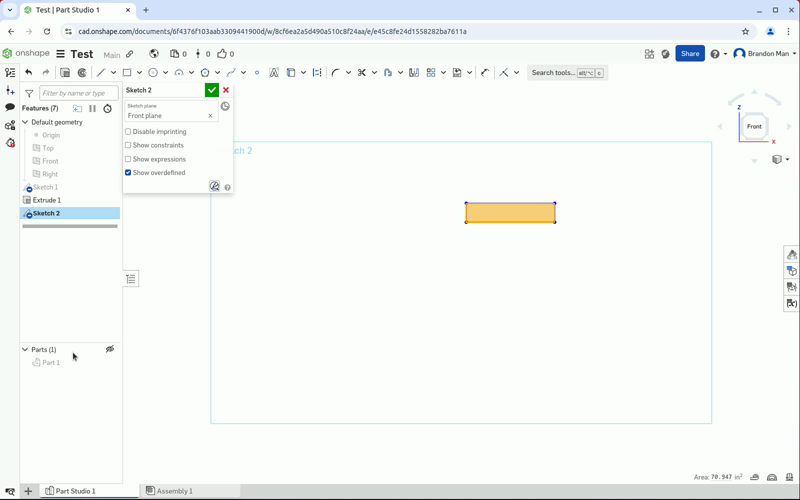
key(shift+e)
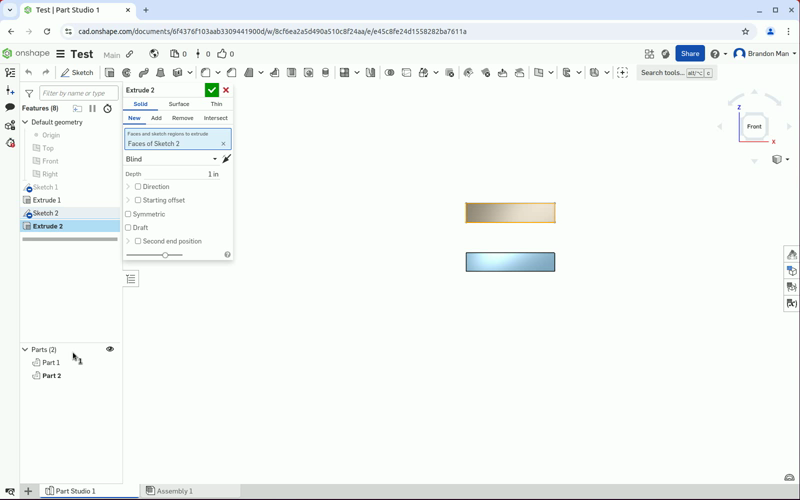
mouse_move(143, 106)
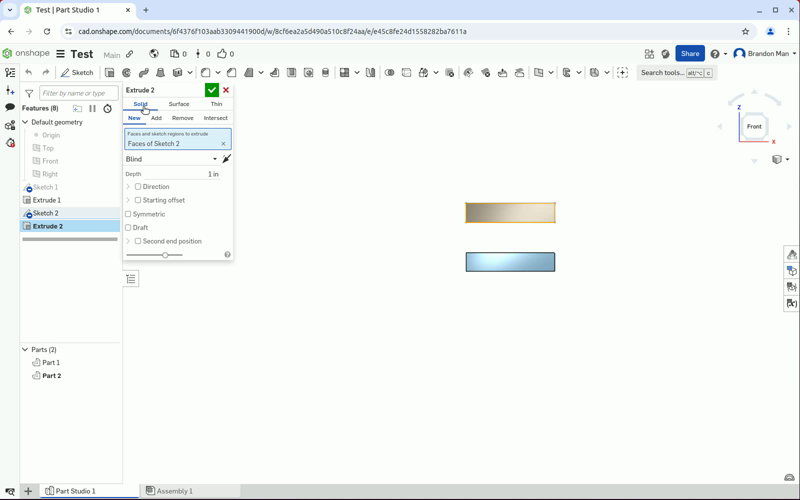
click(143, 106)
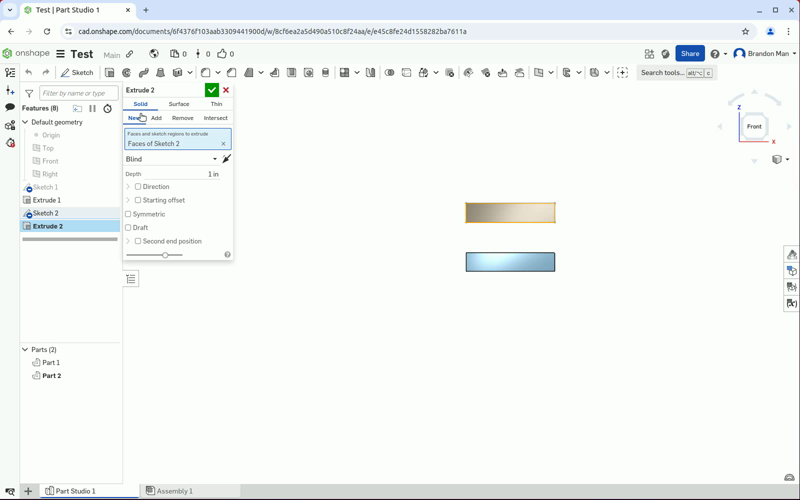
mouse_move(137, 120)
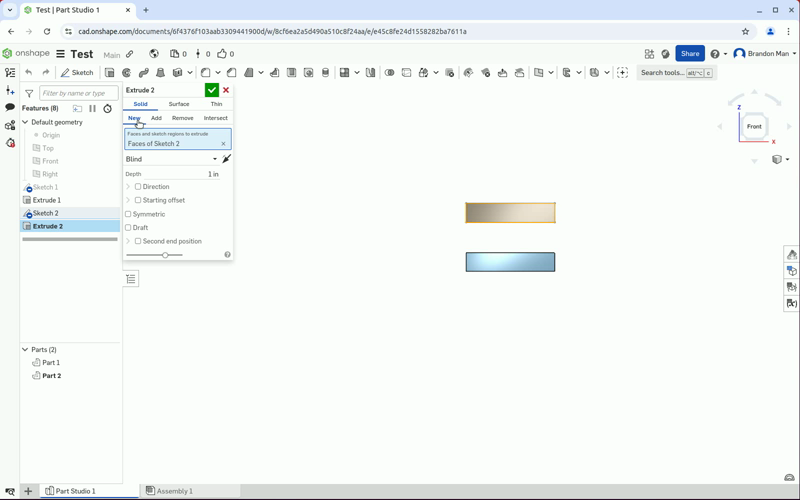
click(137, 120)
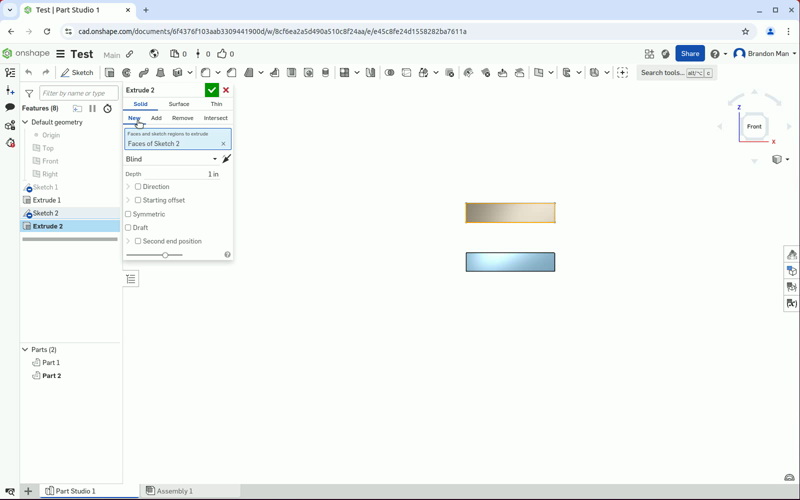
key(tab, 4)
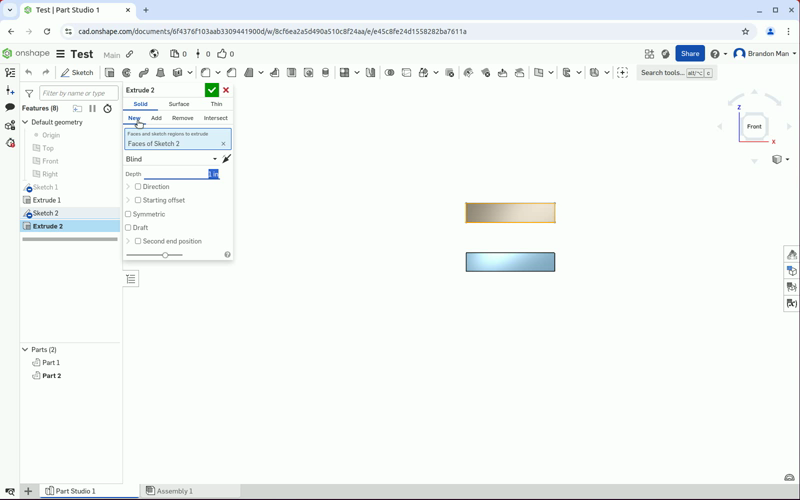
text(8.666)
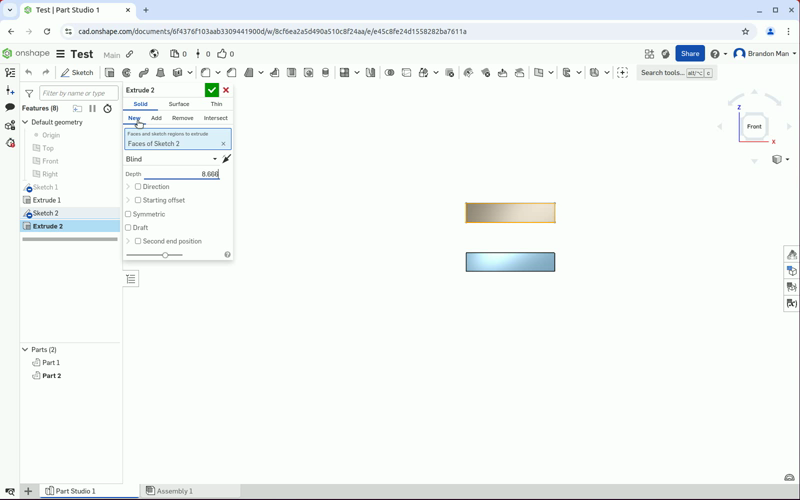
key(enter)
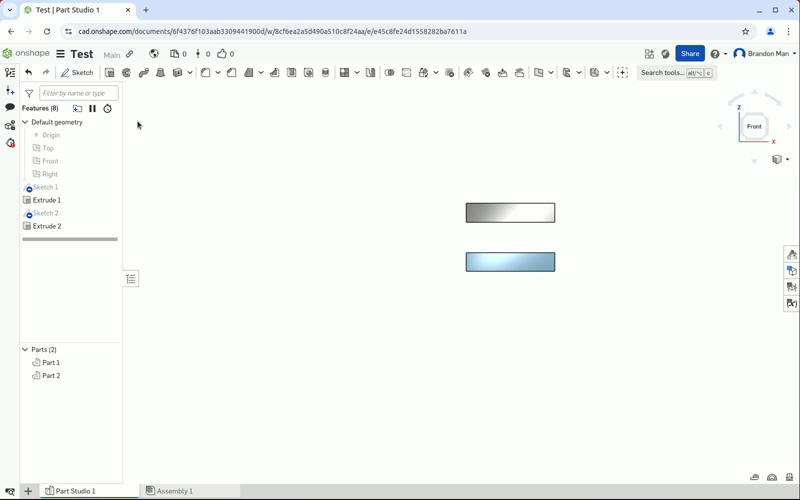
key(shift+h)
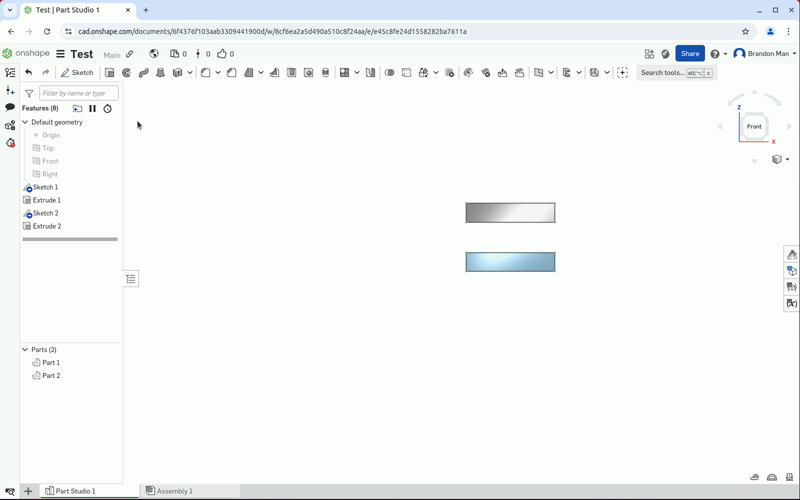
key(shift+h)
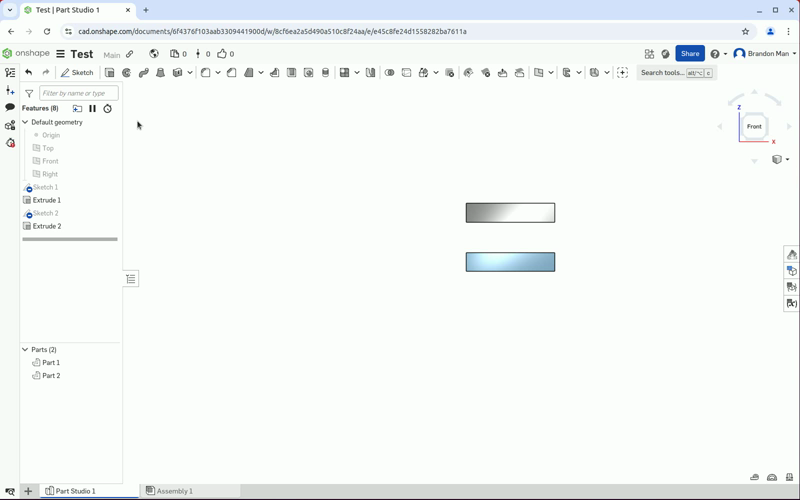
mouse_move(73, 189)
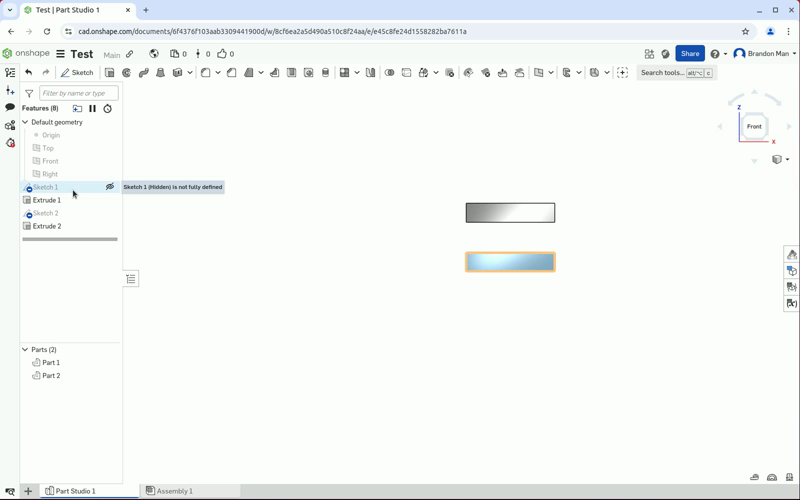
click(73, 189)
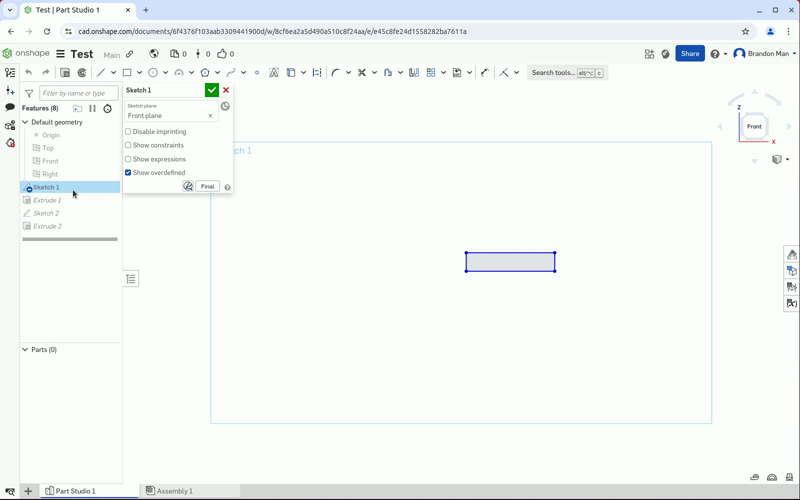
mouse_move(229, 92)
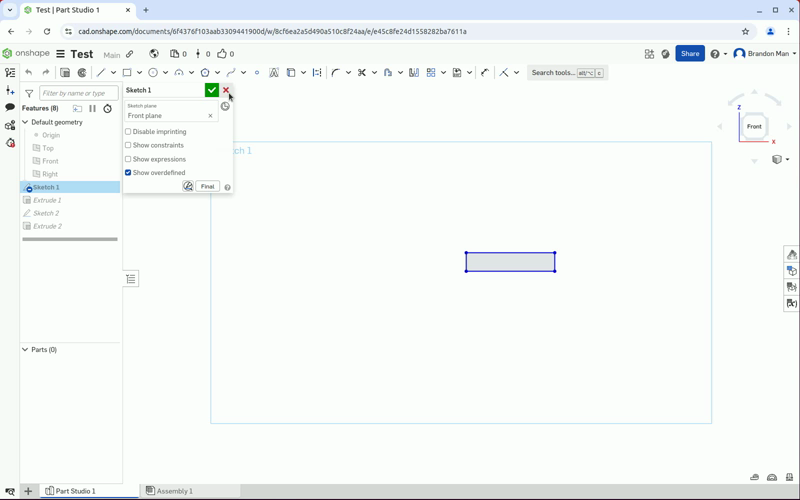
click(229, 92)
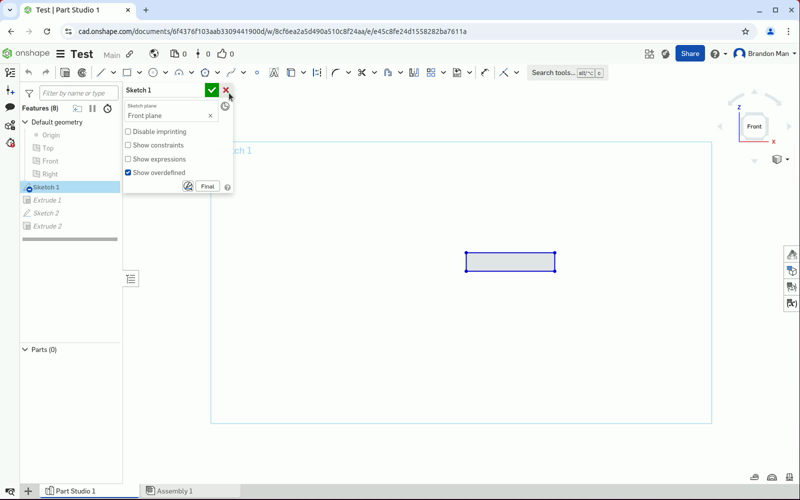
key(shift+s)
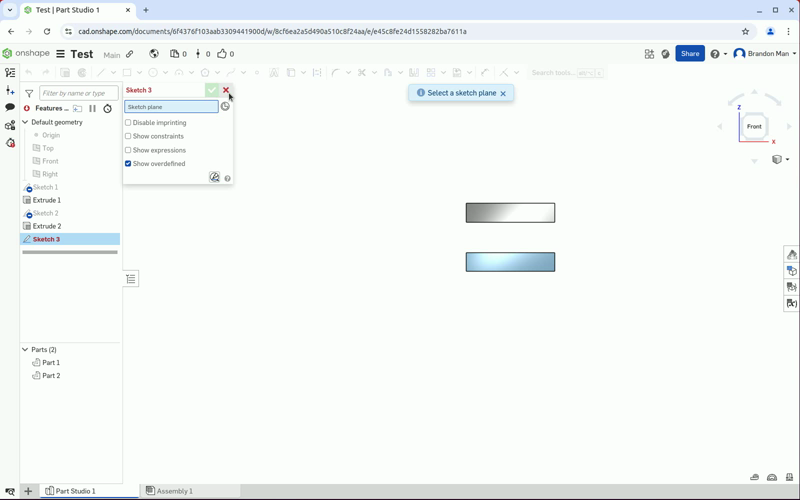
mouse_move(73, 163)
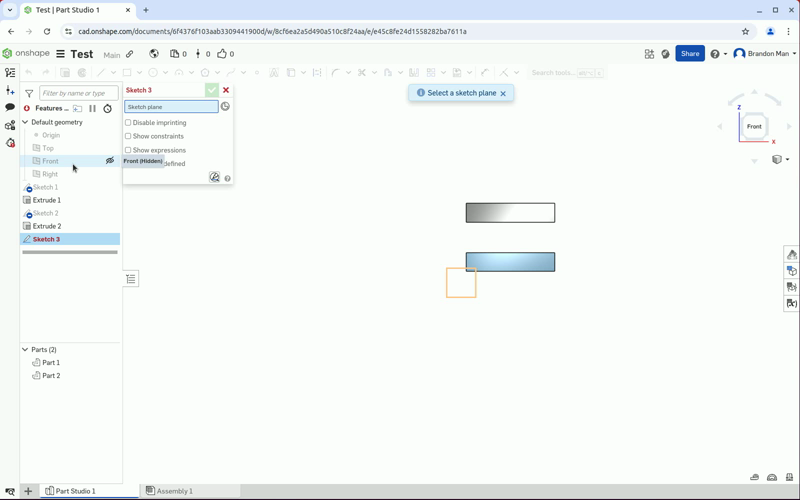
click(73, 163)
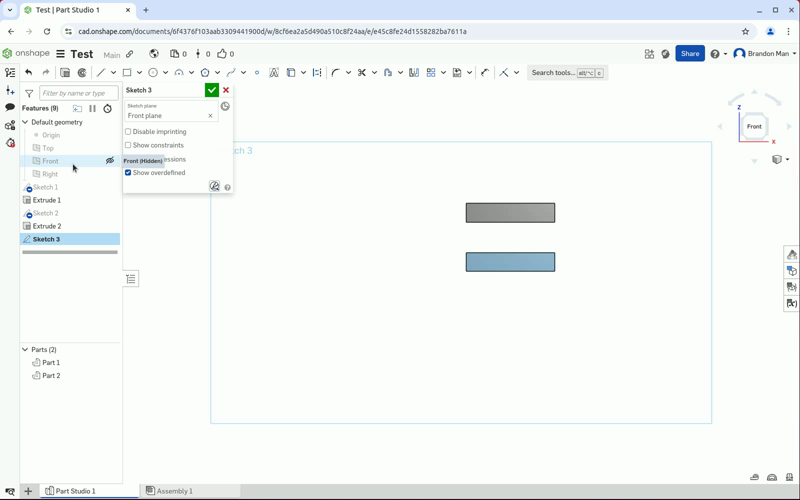
mouse_move(73, 352)
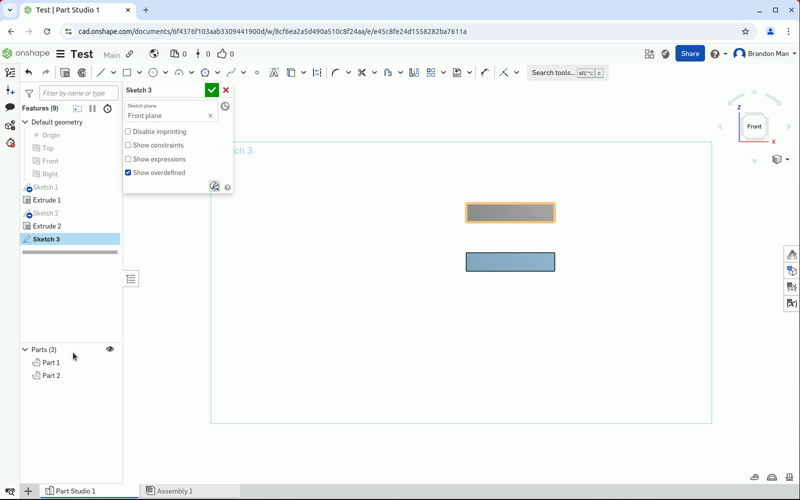
key(y)
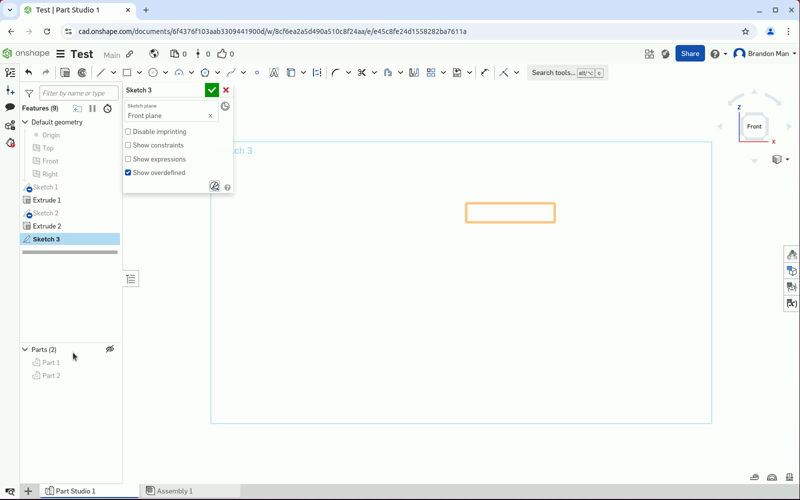
key(l)
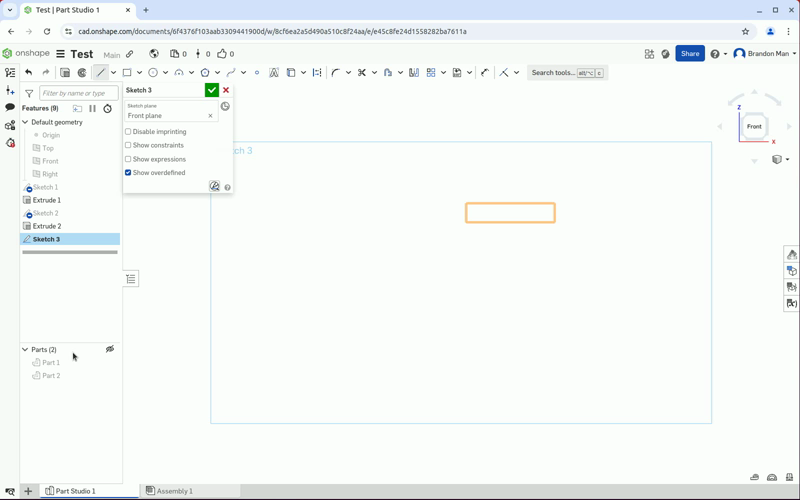
key_down(shift)
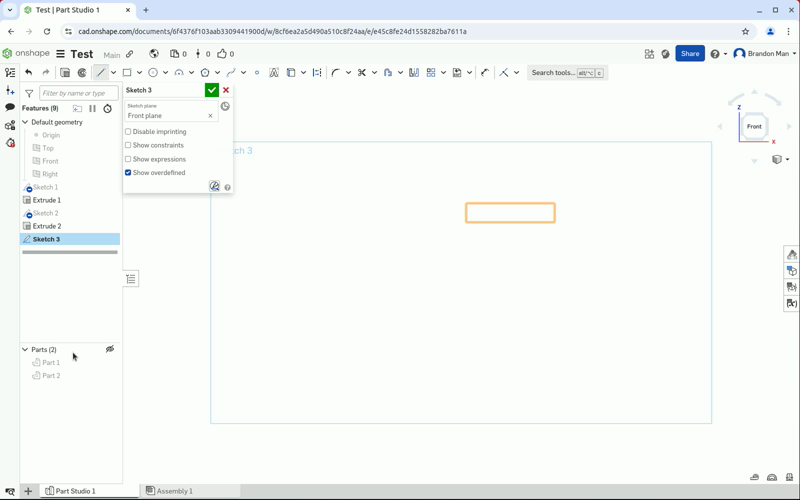
mouse_move(466, 271)
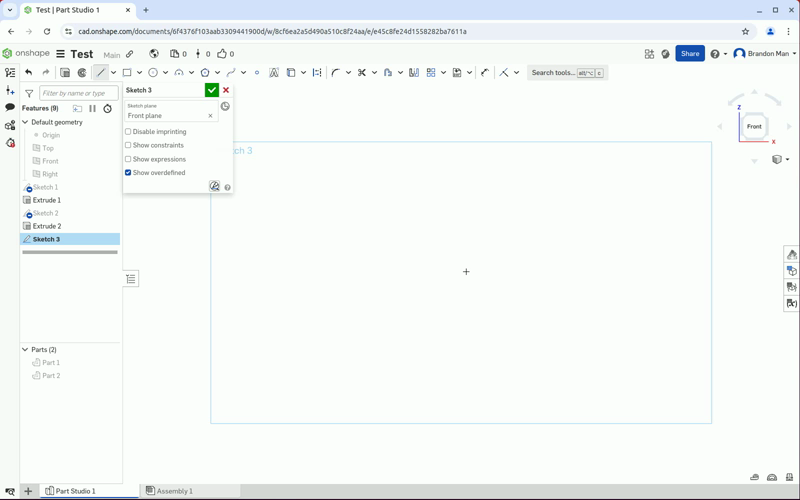
click(466, 271)
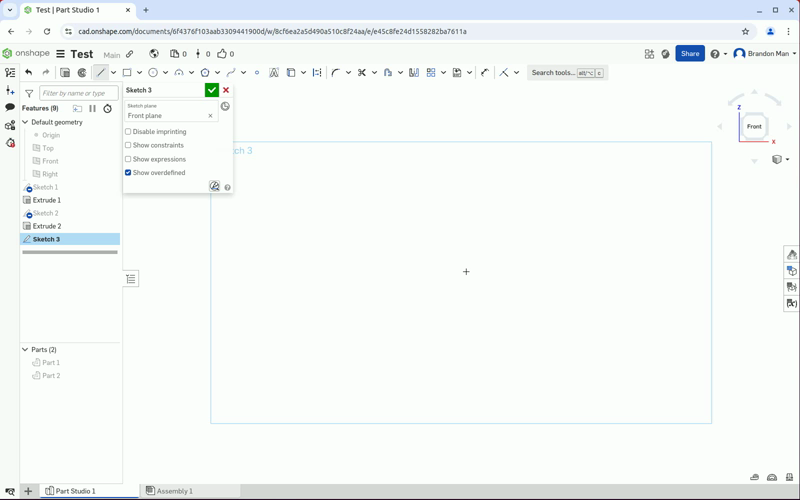
key_up(shift)
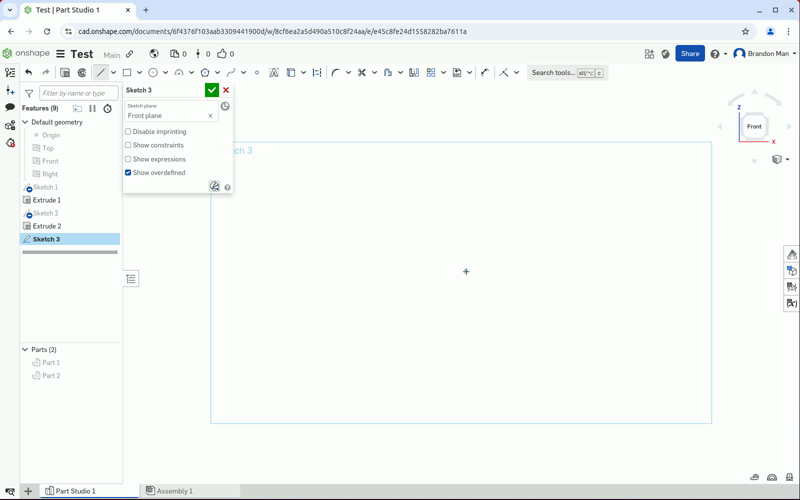
key_down(shift)
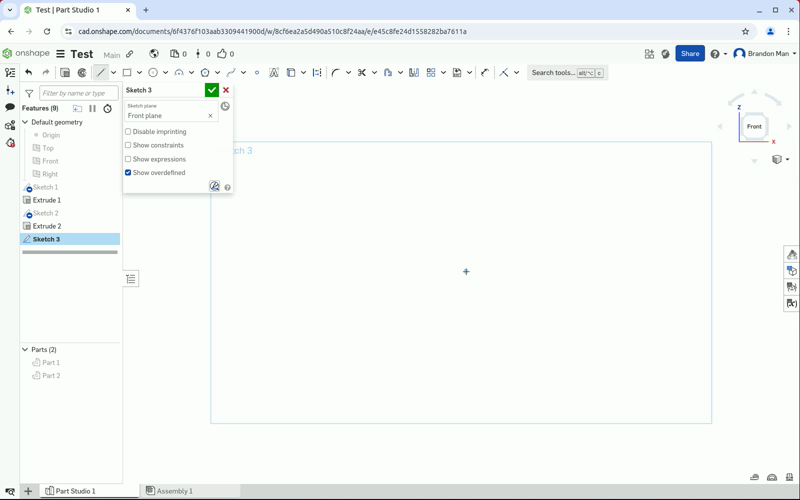
mouse_move(554, 271)
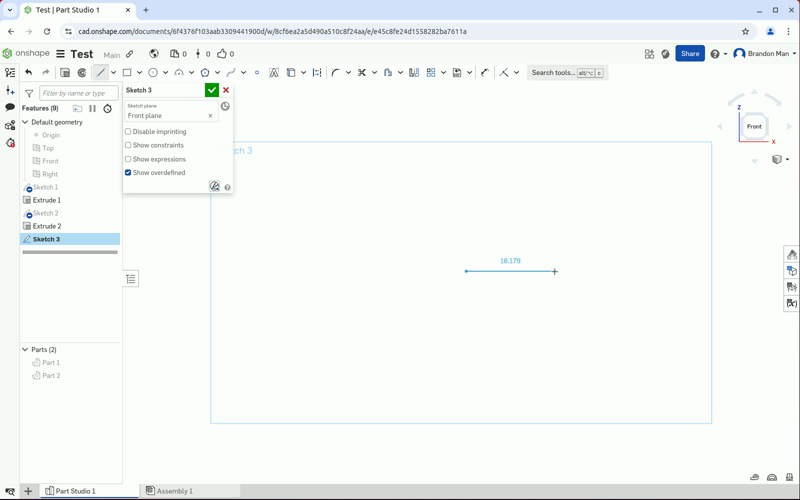
click(554, 271)
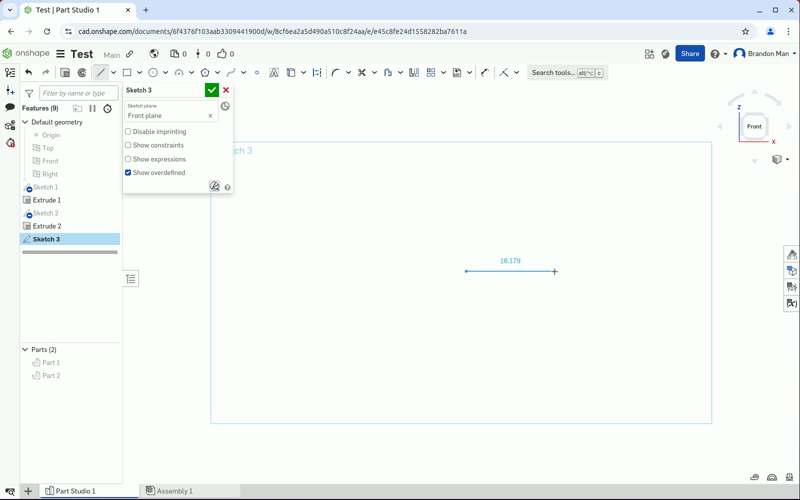
key_up(shift)
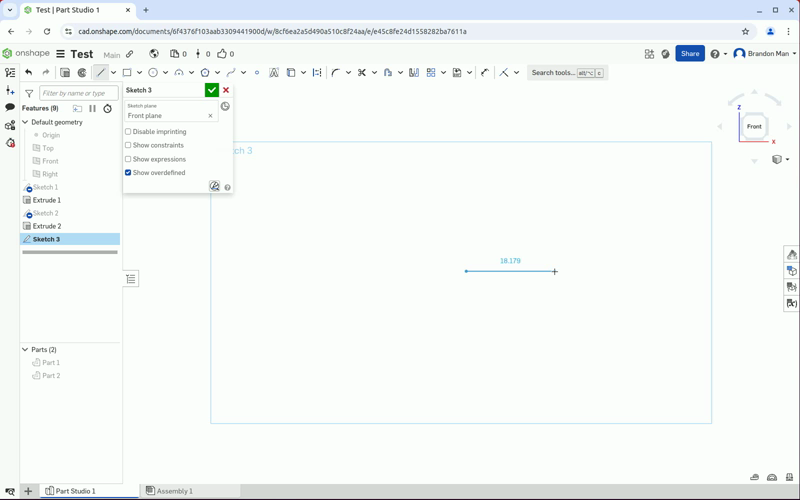
key_down(shift)
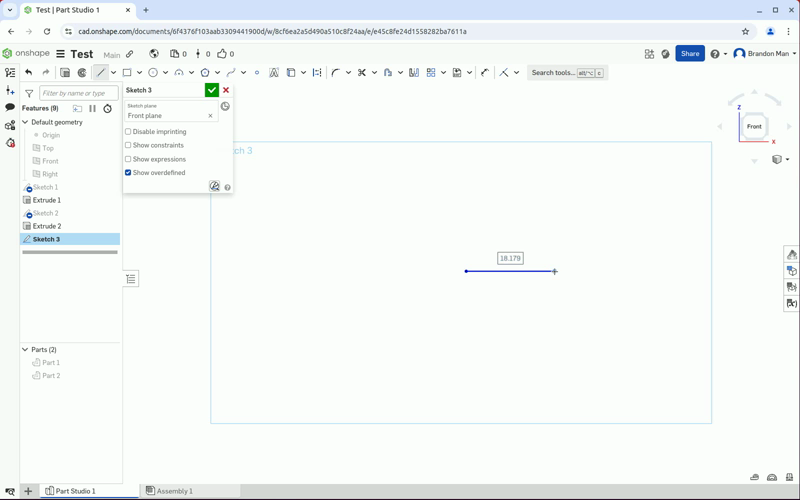
mouse_move(584, 271)
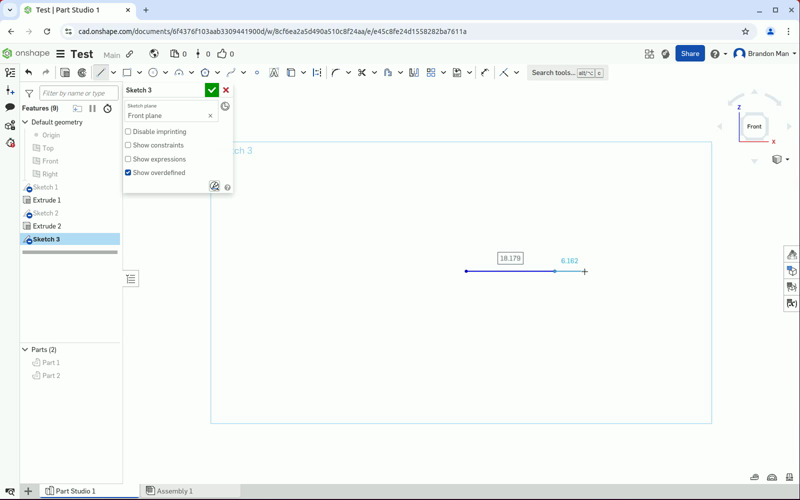
mouse_move(554, 252)
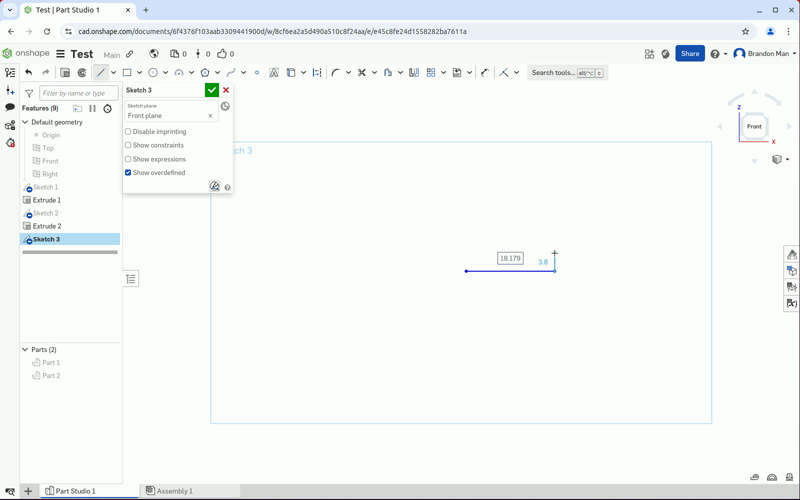
click(554, 252)
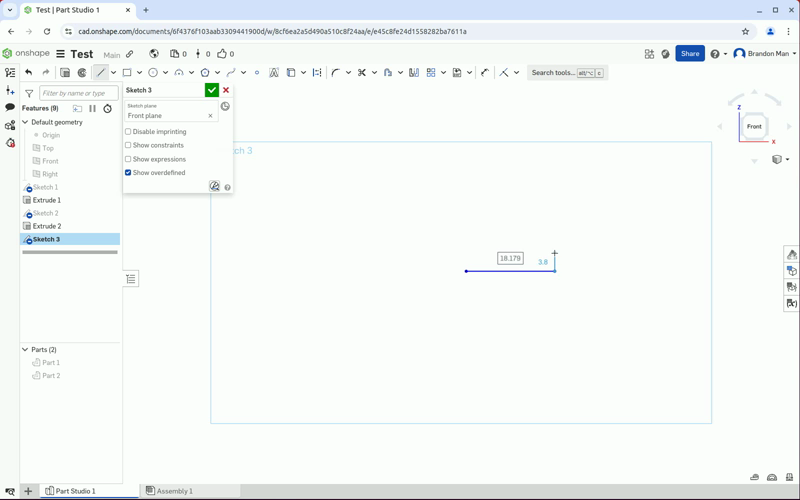
key_up(shift)
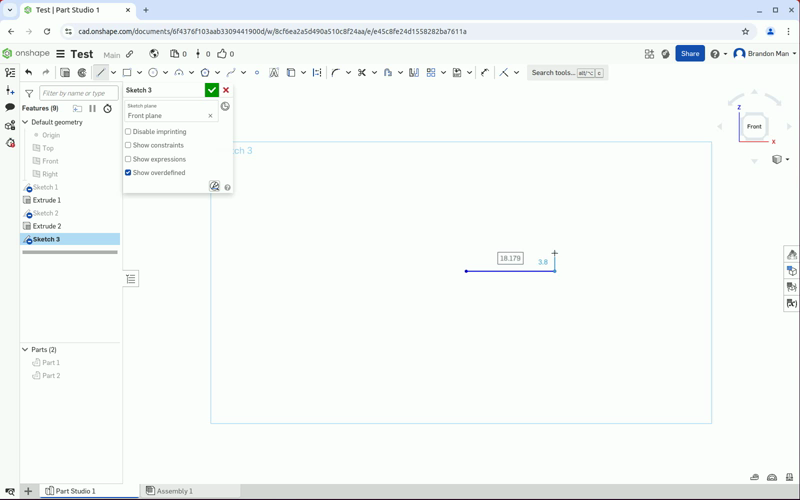
key_down(shift)
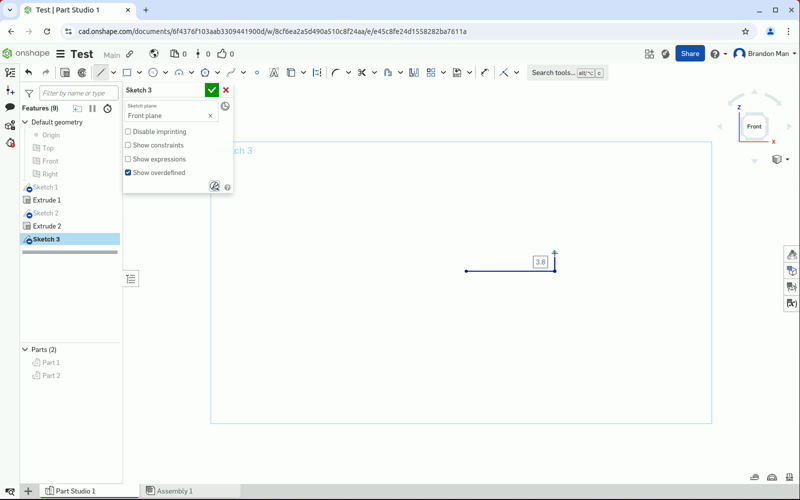
mouse_move(466, 252)
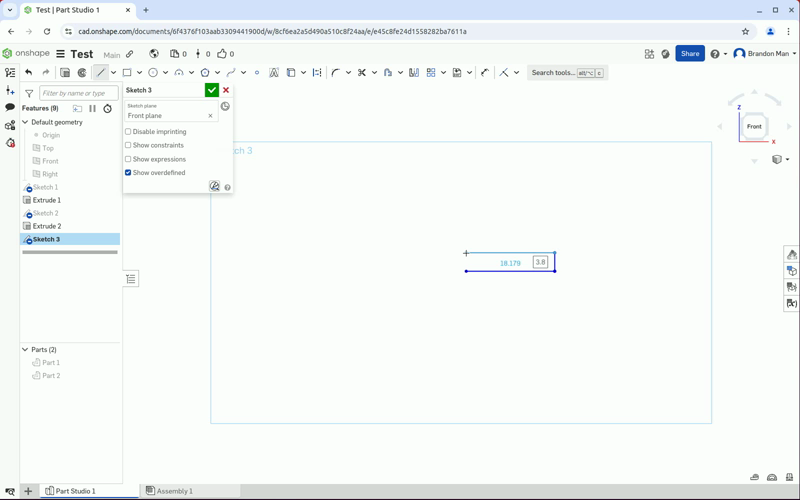
click(466, 252)
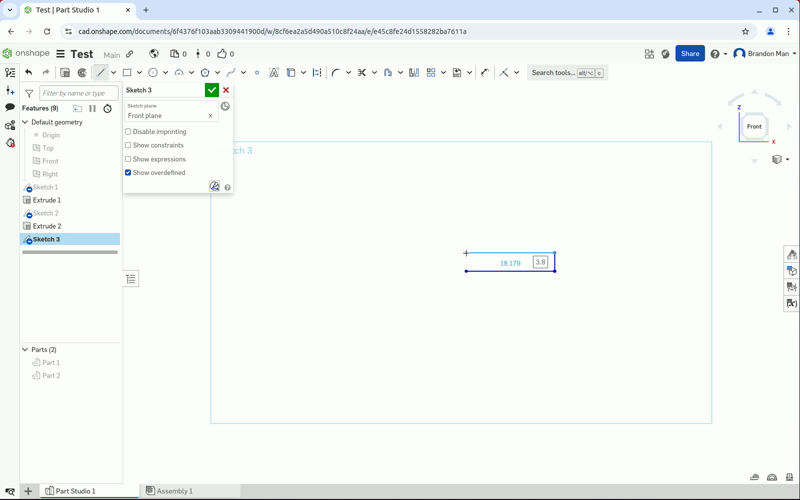
key_up(shift)
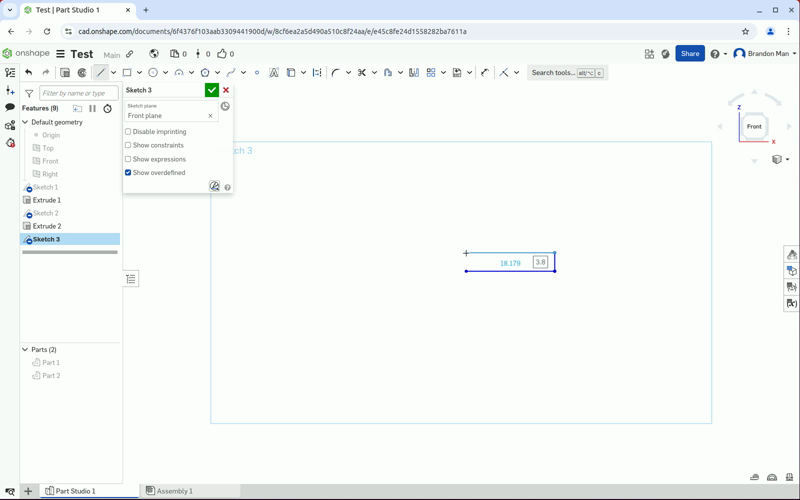
mouse_move(496, 252)
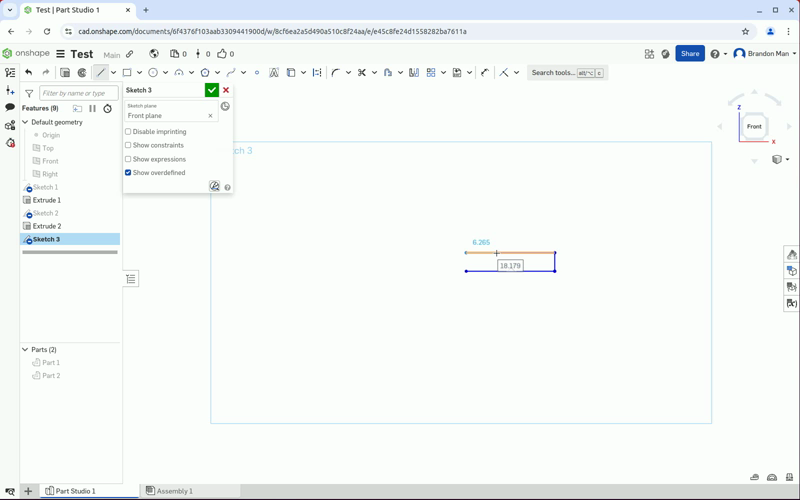
key_down(shift)
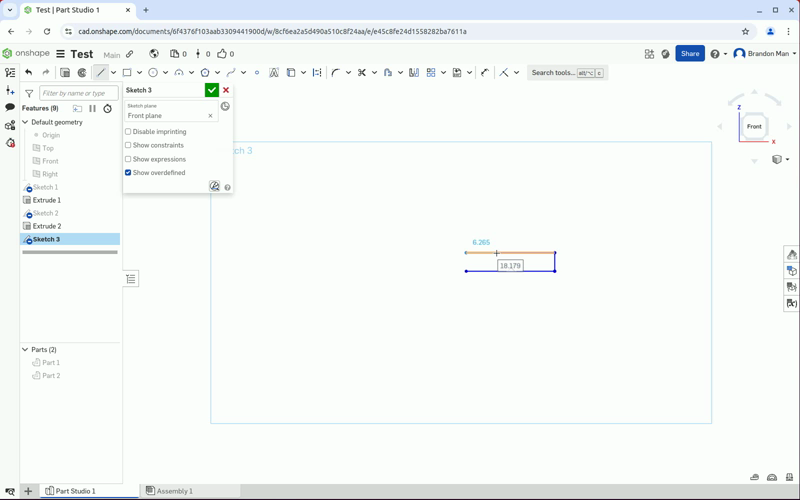
mouse_move(466, 271)
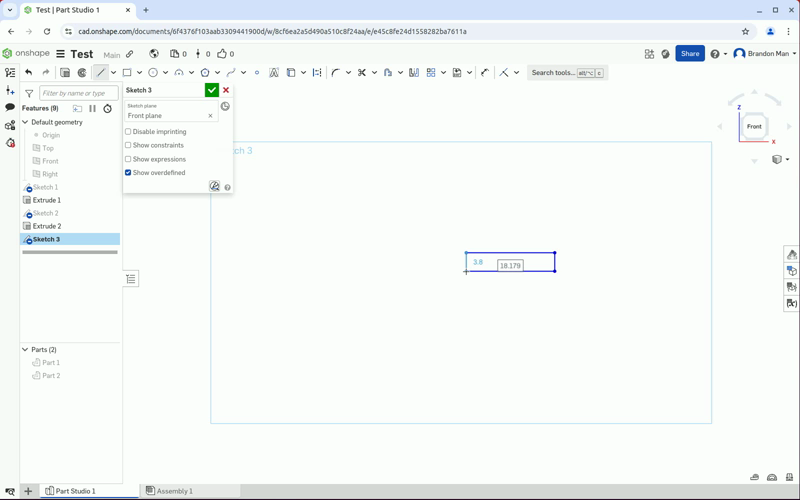
key_up(shift)
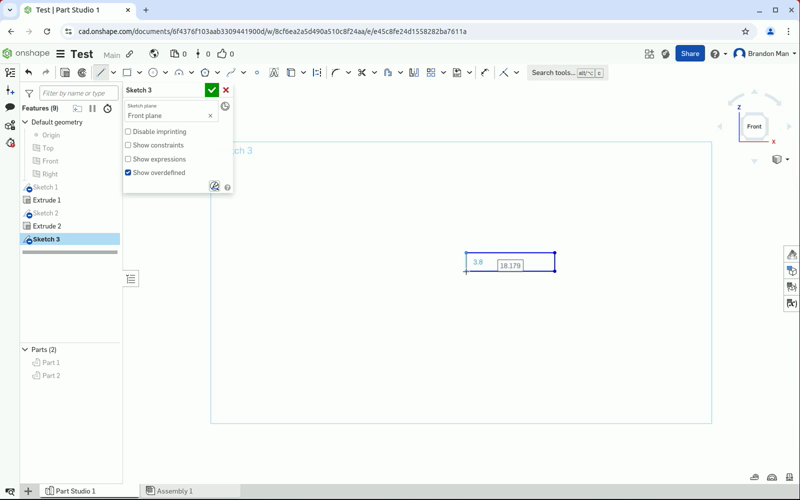
click(466, 271)
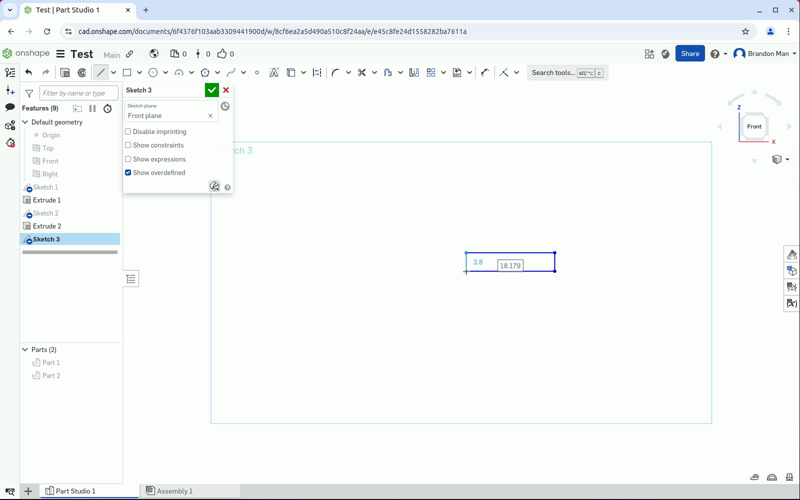
key(esc)
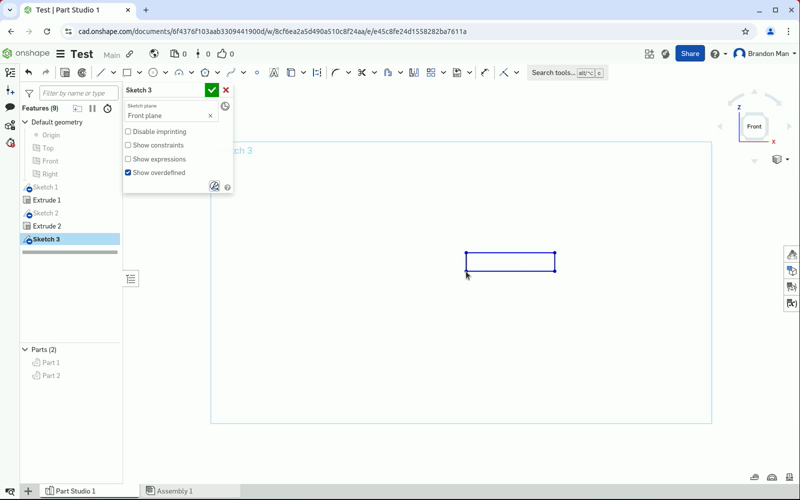
mouse_move(469, 266)
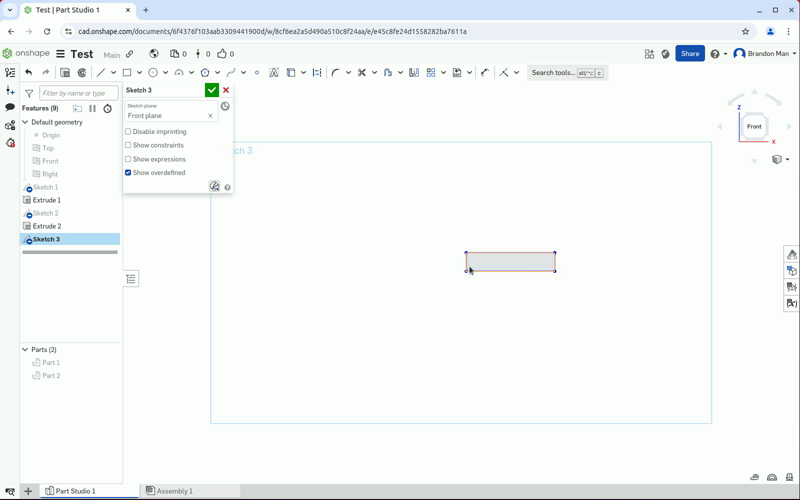
scroll(6)
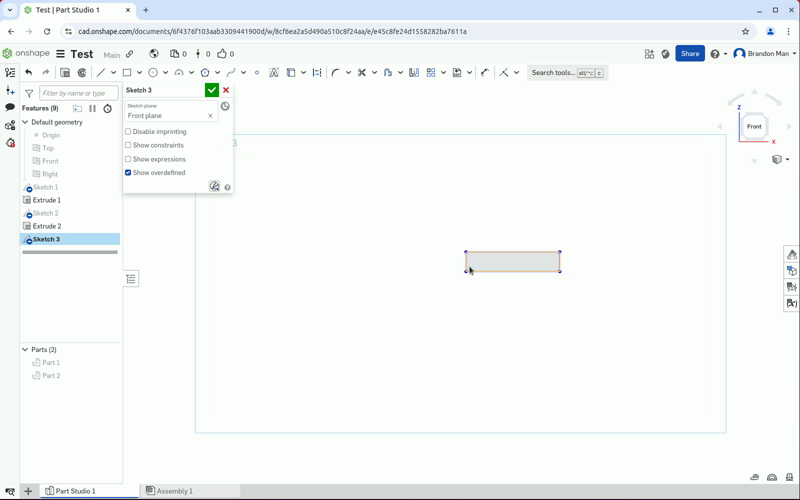
scroll(6)
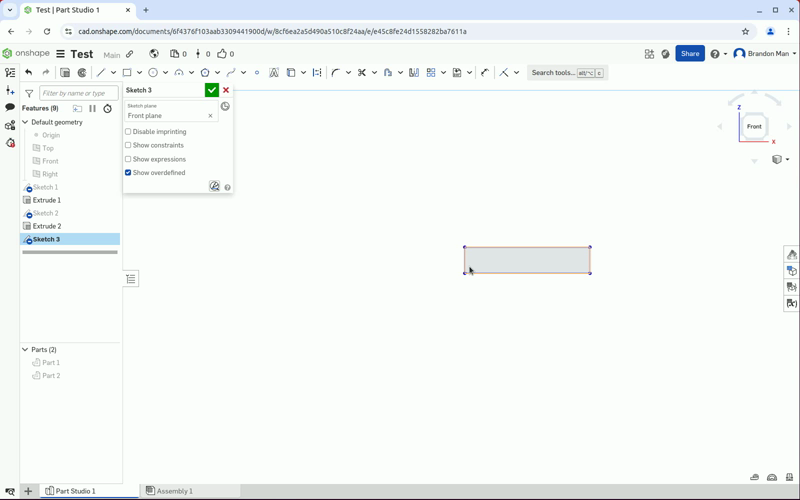
scroll(6)
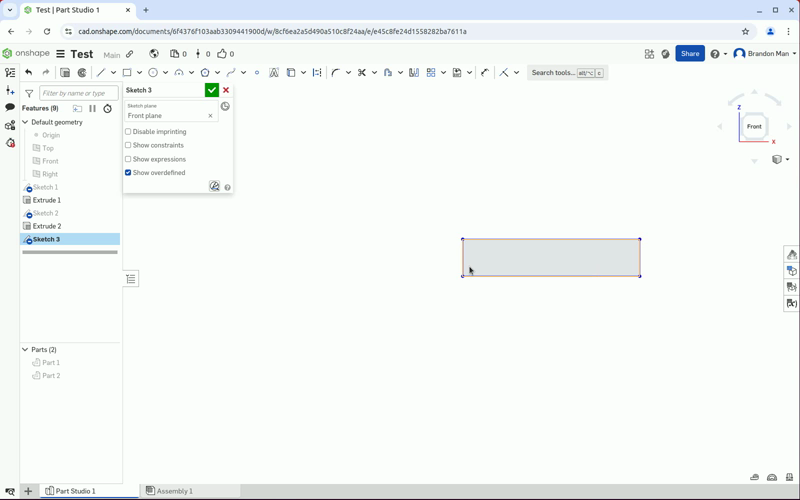
scroll(6)
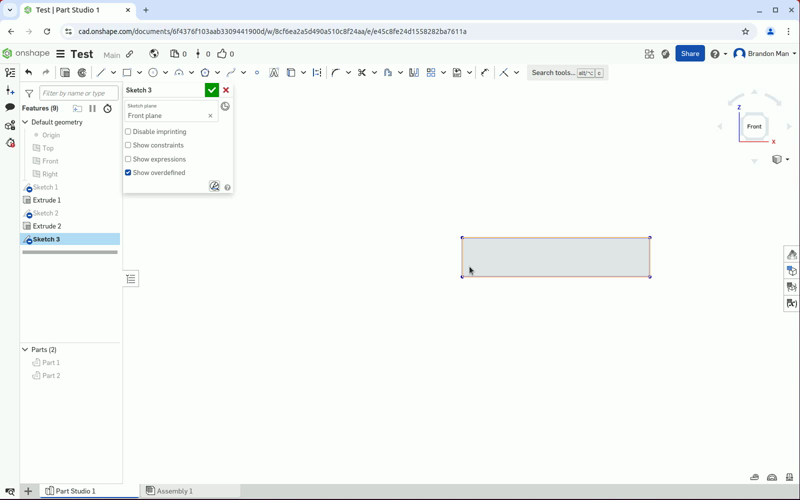
scroll(6)
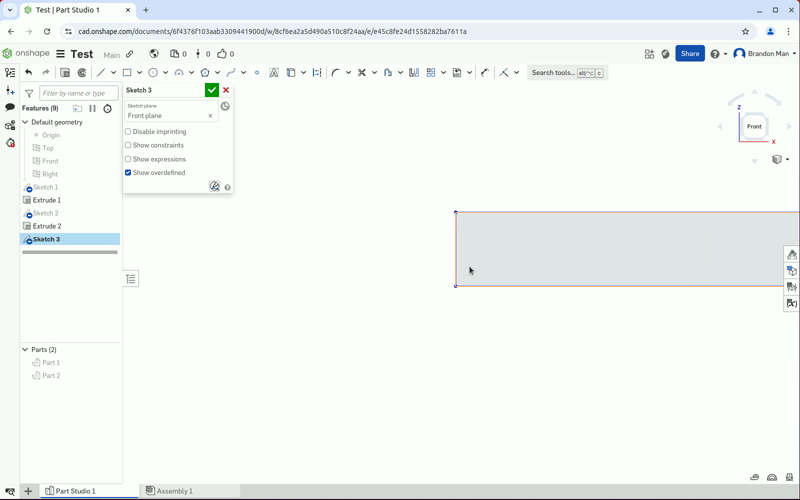
scroll(6)
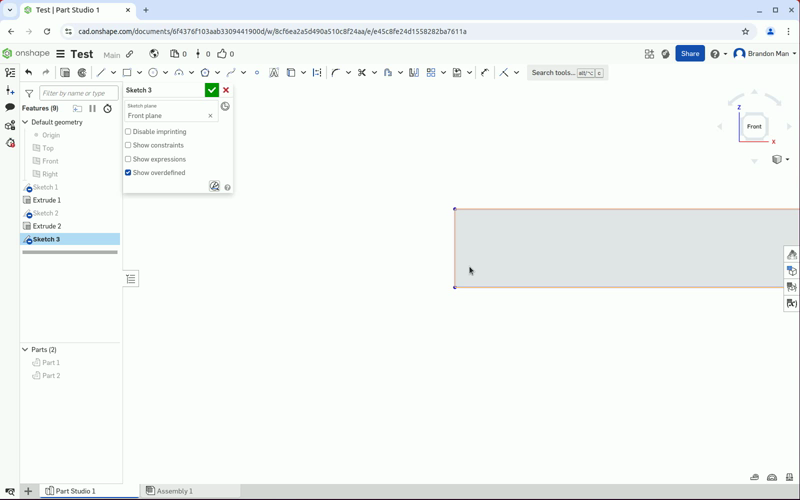
scroll(6)
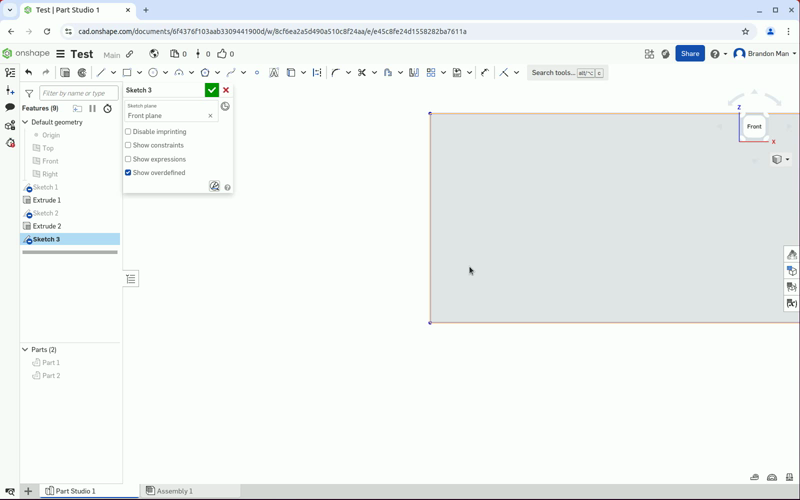
click(469, 266)
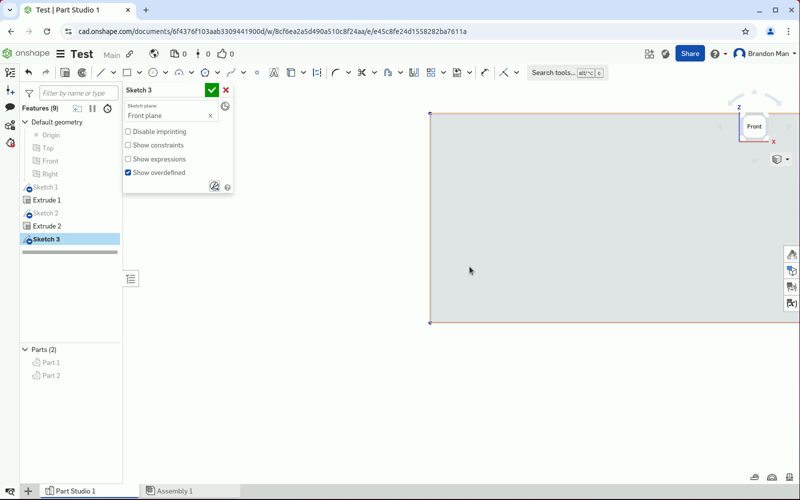
scroll(-6)
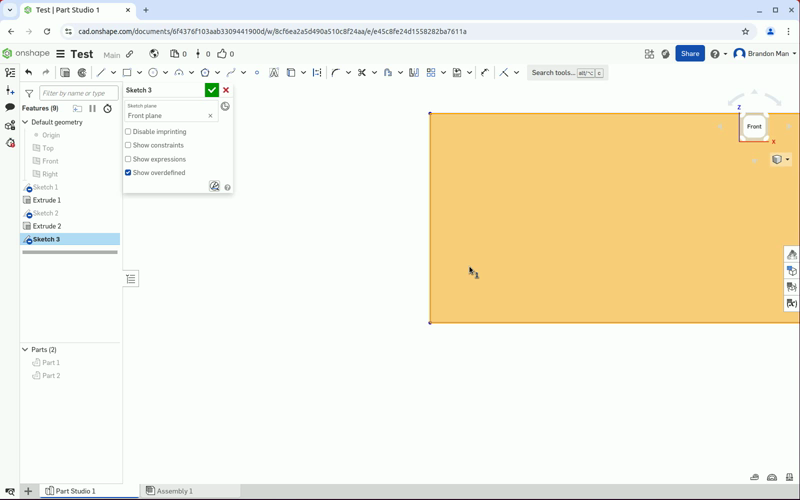
scroll(-6)
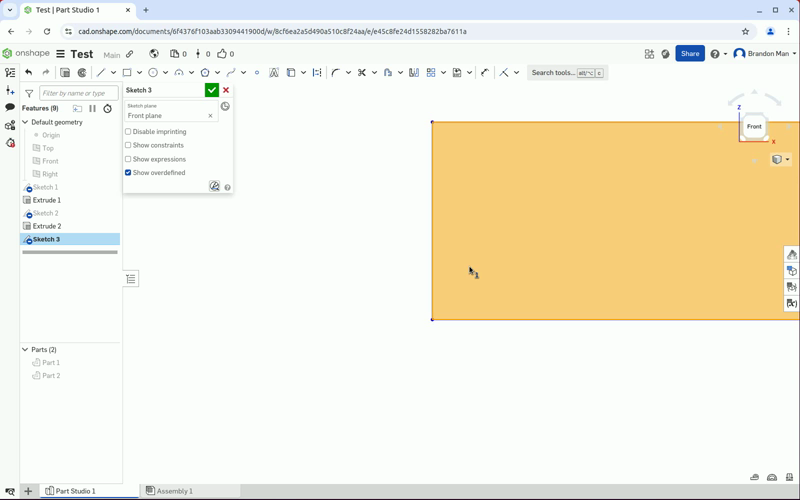
scroll(-6)
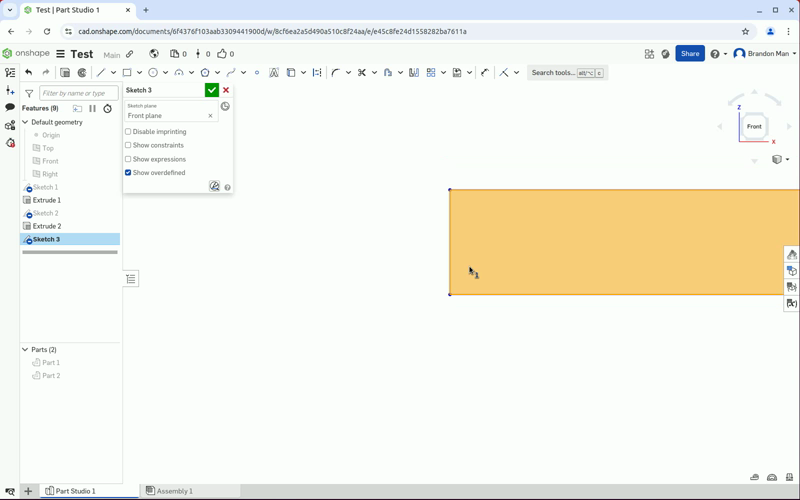
scroll(-6)
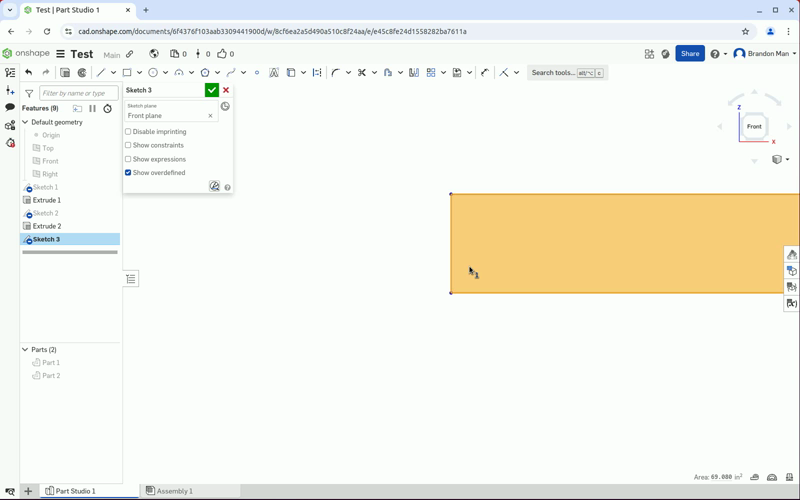
scroll(-6)
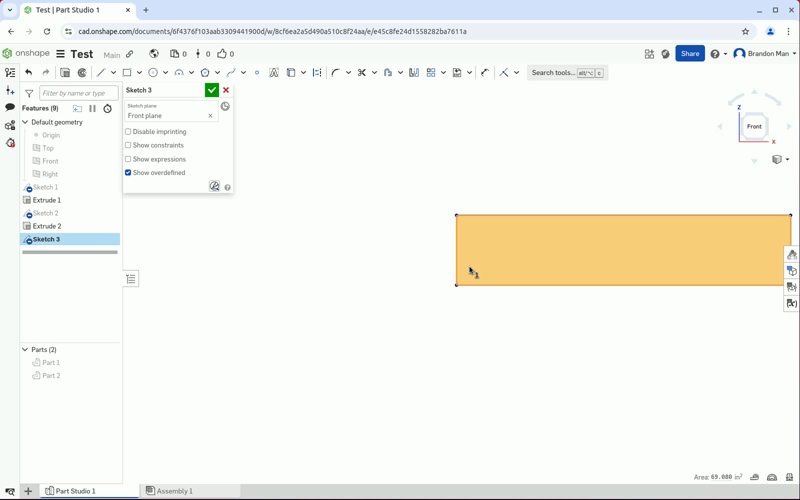
scroll(-6)
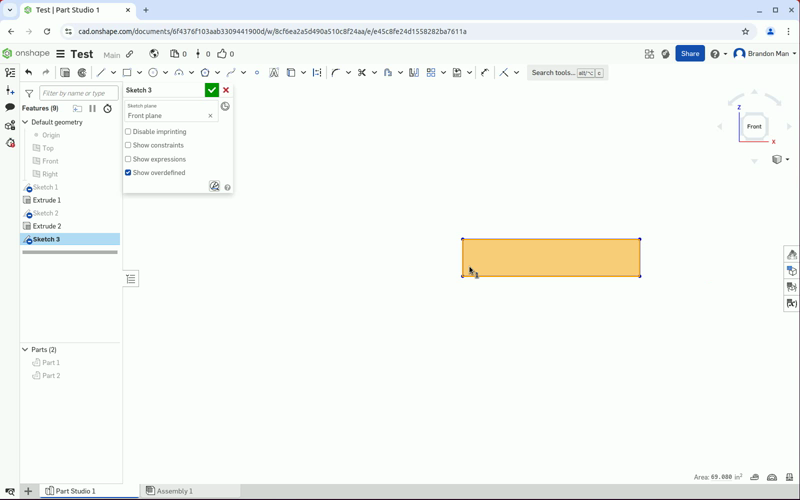
scroll(-6)
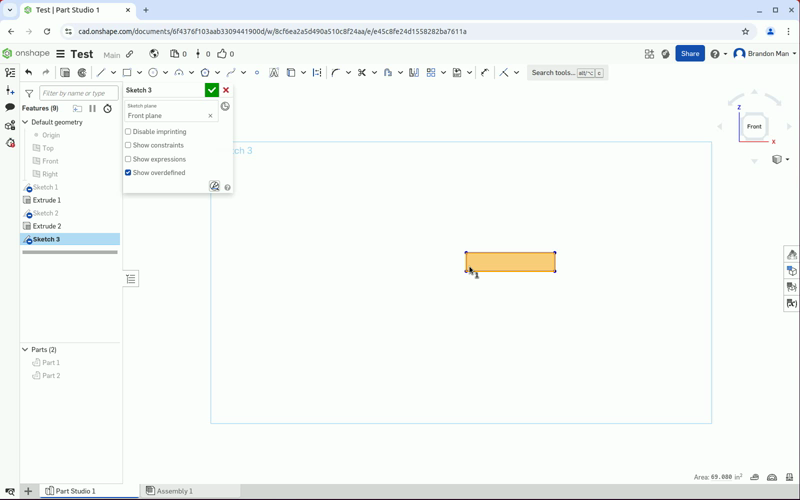
mouse_move(73, 352)
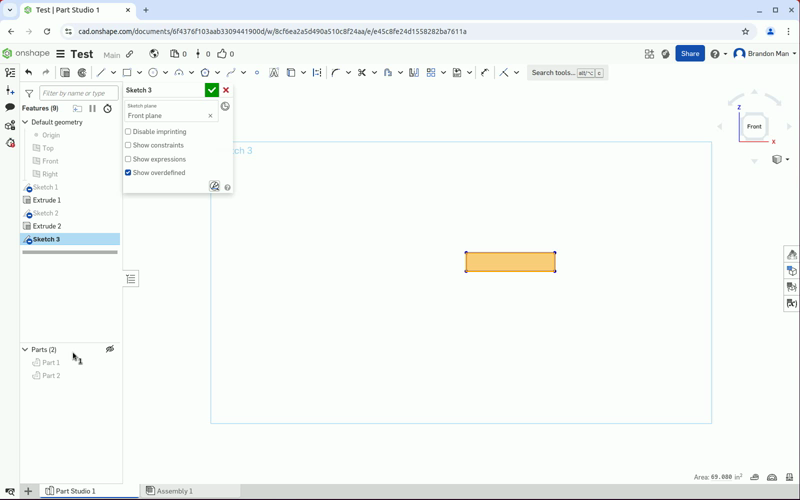
key(shift+y)
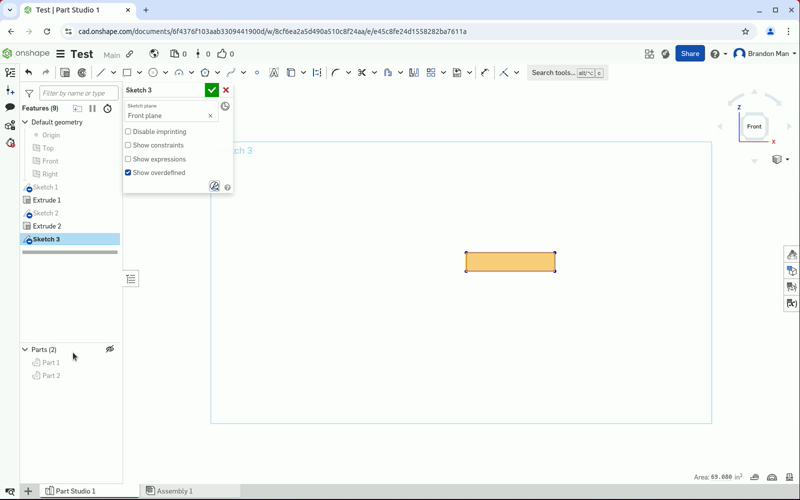
key(shift+e)
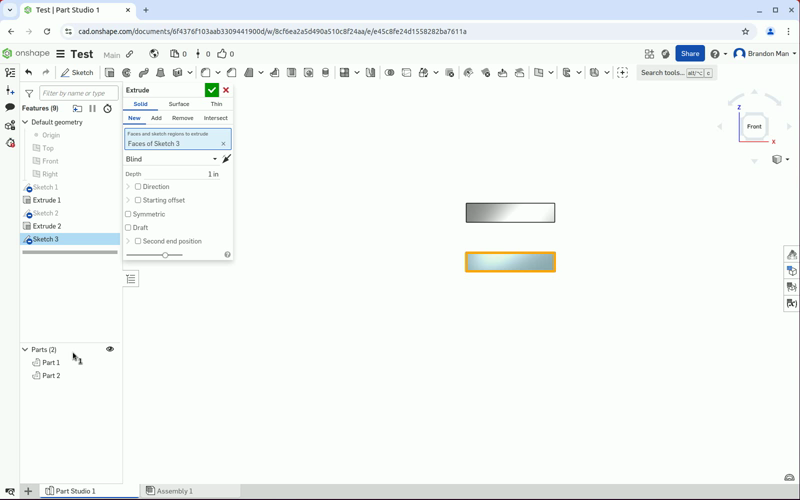
mouse_move(143, 106)
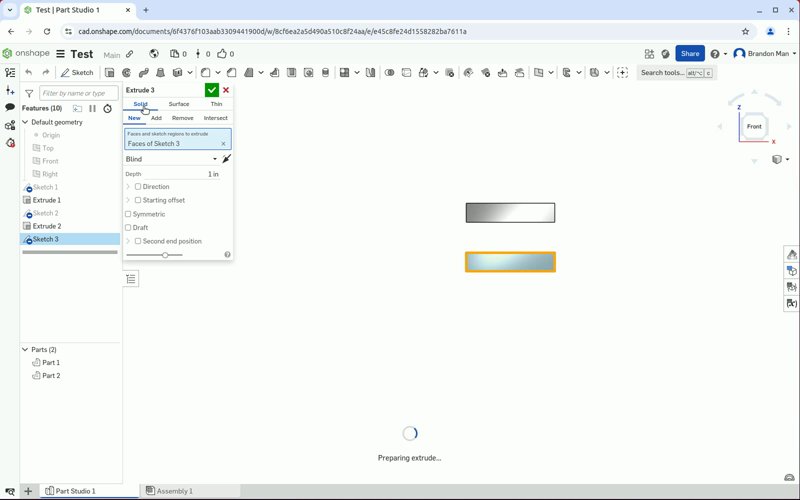
click(143, 106)
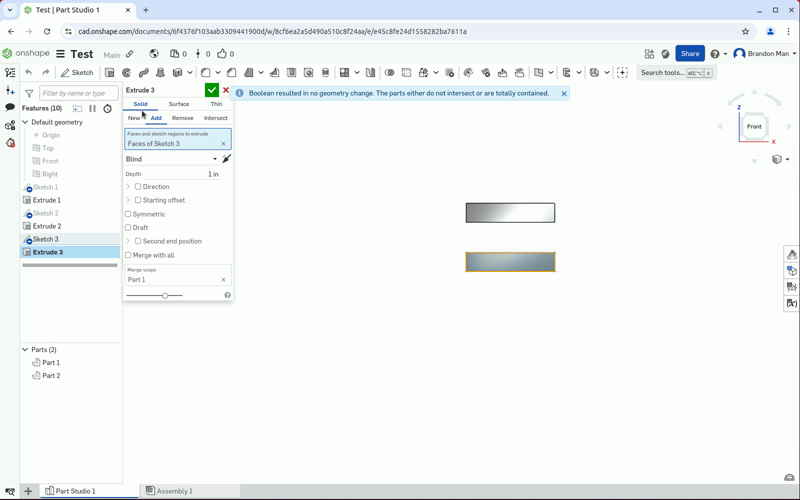
mouse_move(137, 120)
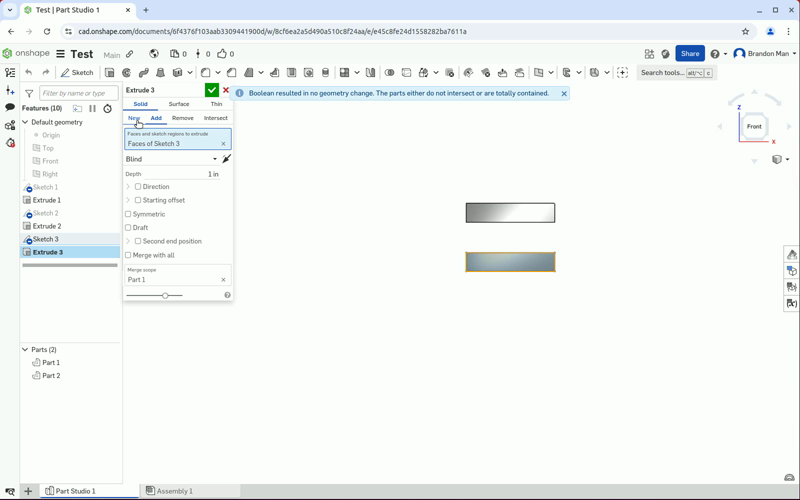
click(137, 120)
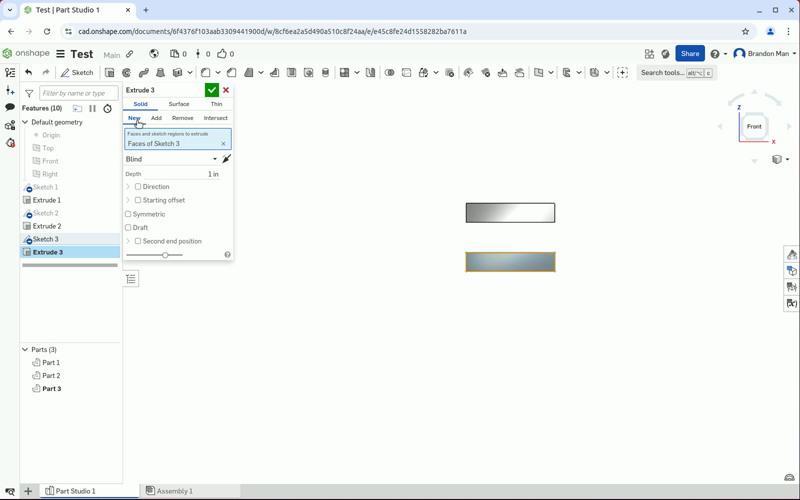
key(tab, 4)
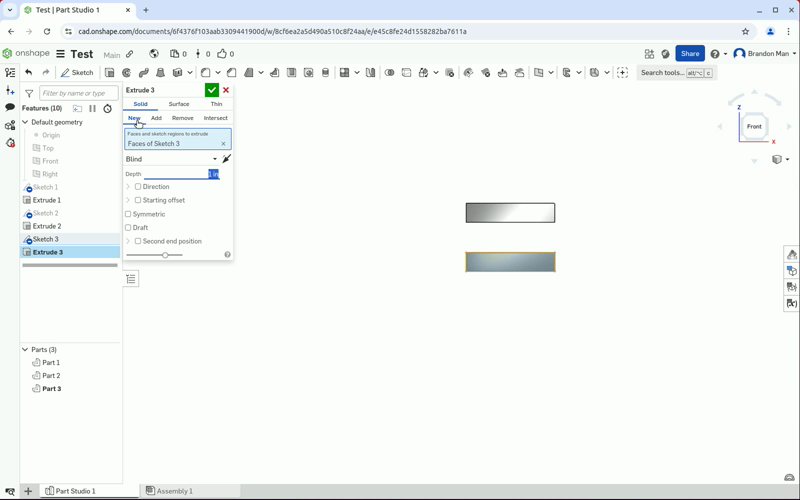
text(8.666)
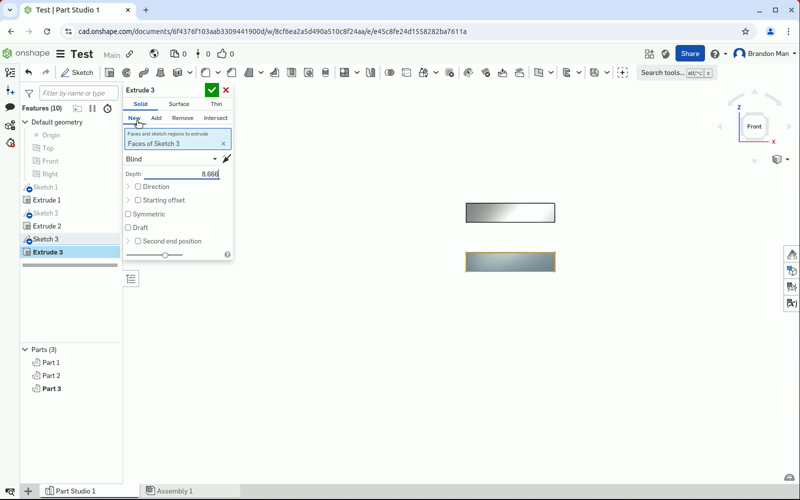
key(enter)
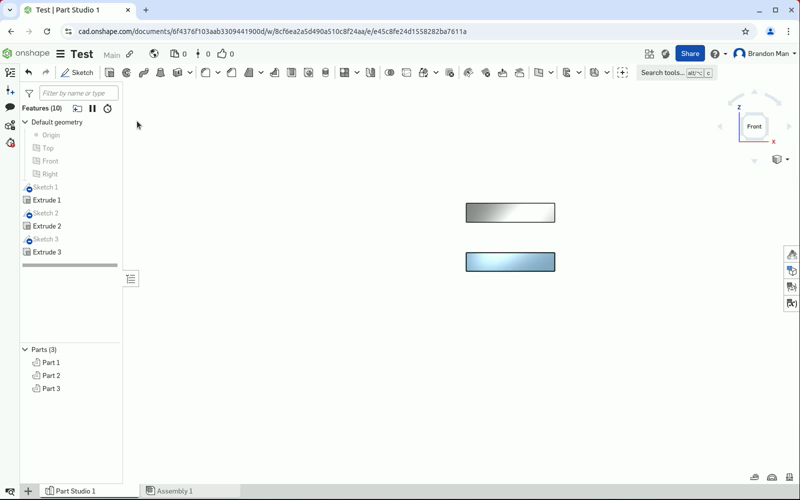
key(shift+h)
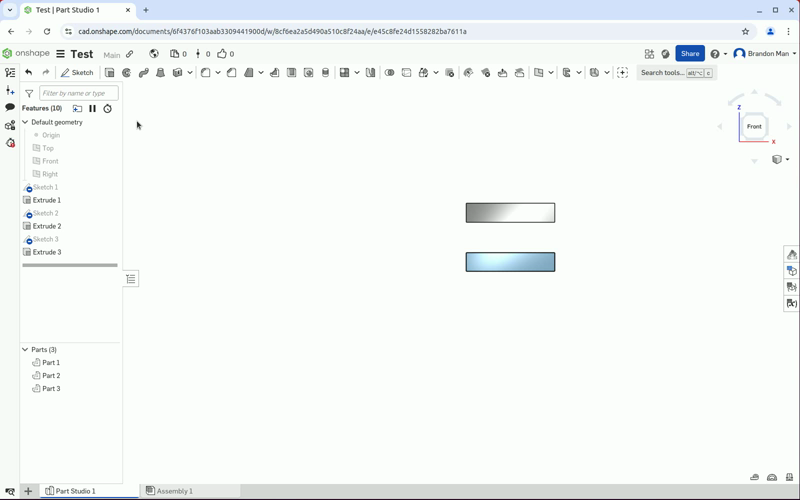
key(shift+h)
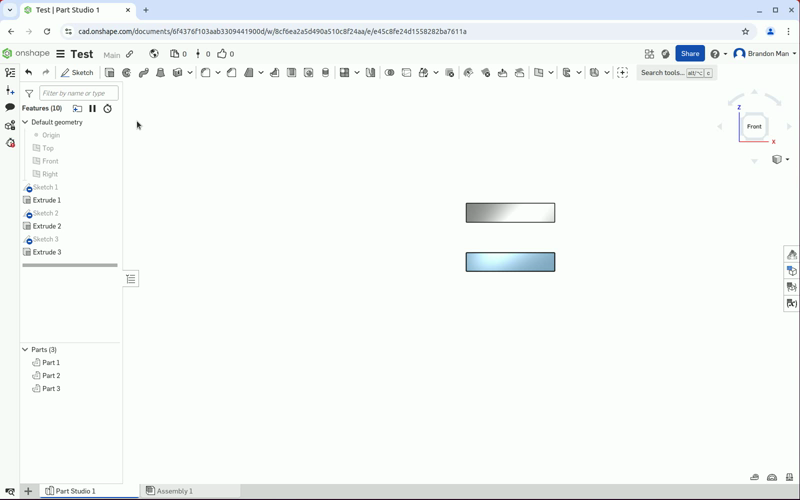
mouse_move(73, 189)
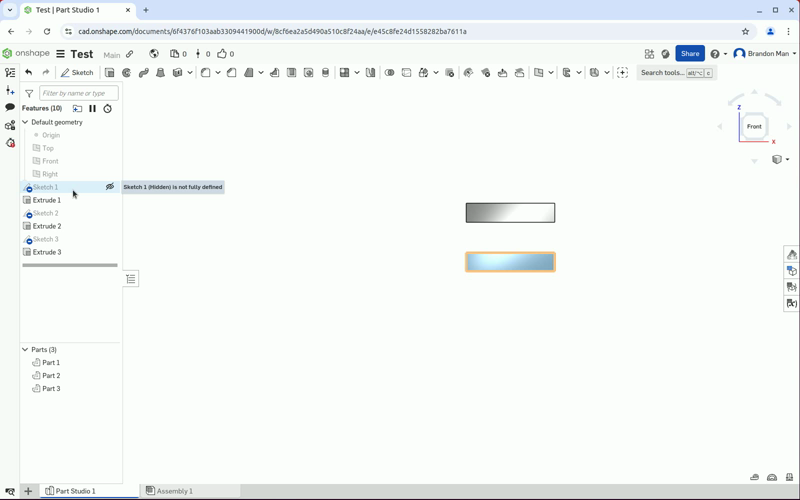
click(73, 189)
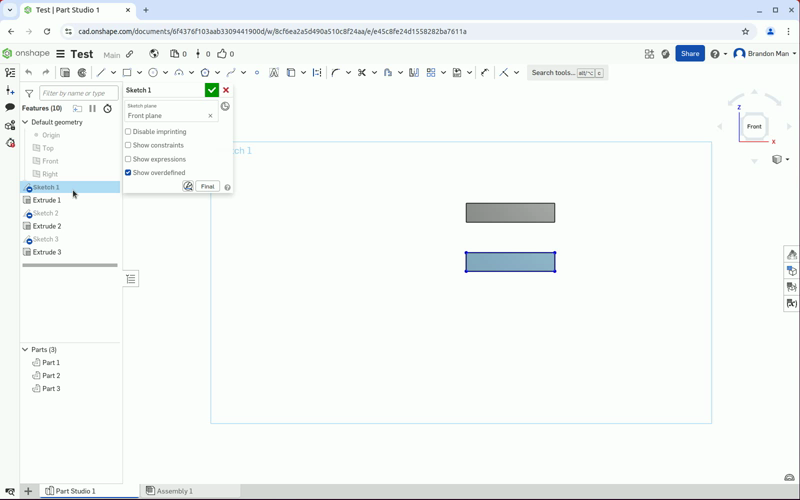
mouse_move(229, 92)
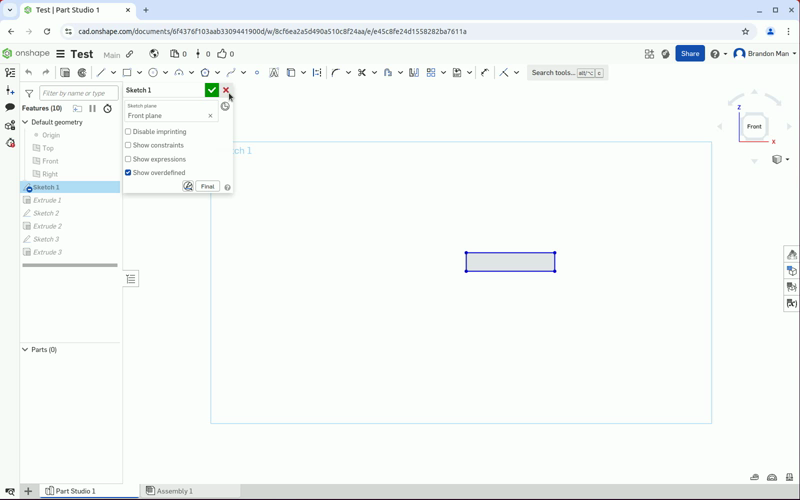
click(229, 92)
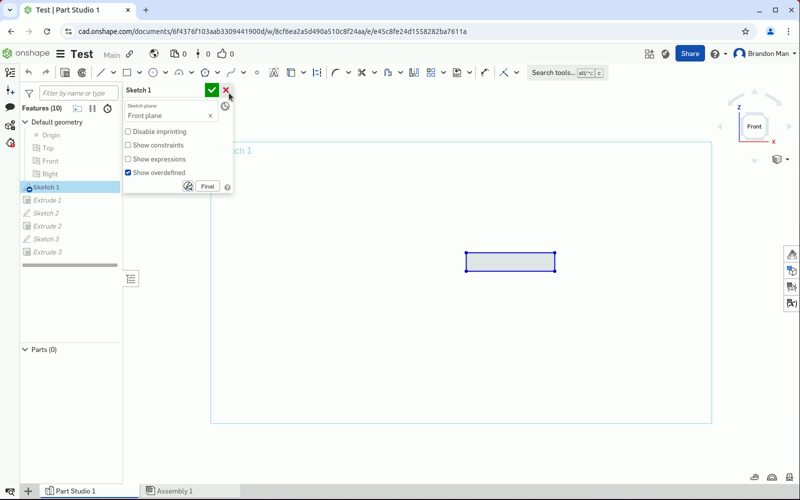
key(shift+s)
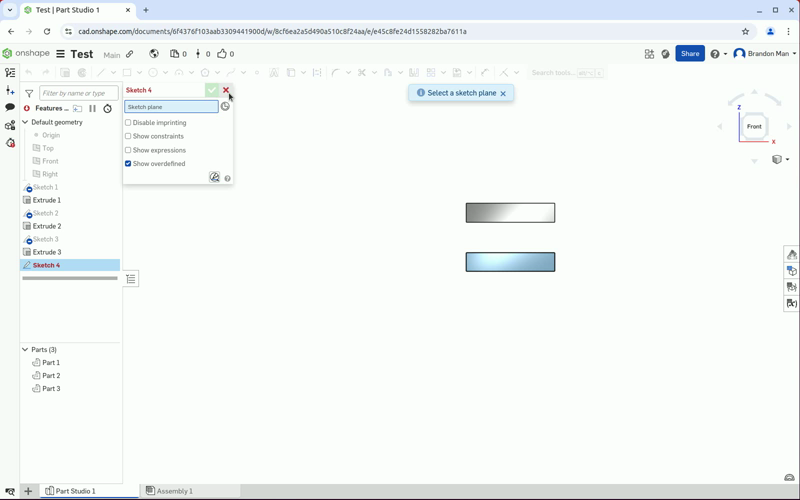
mouse_move(73, 163)
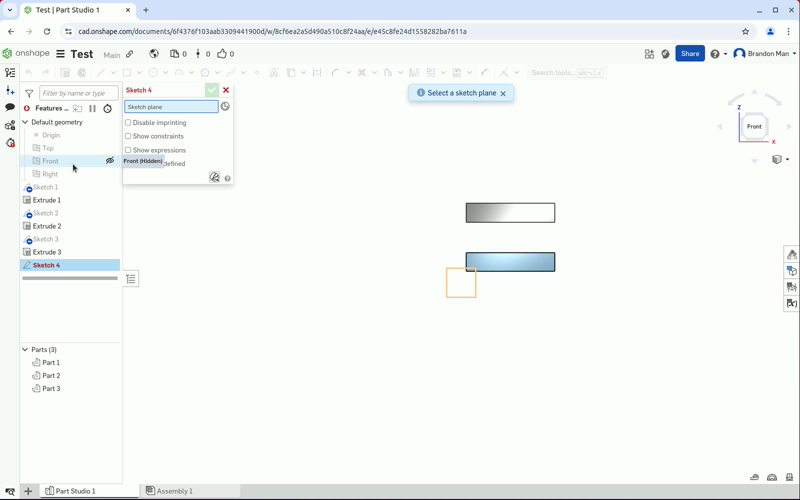
click(73, 163)
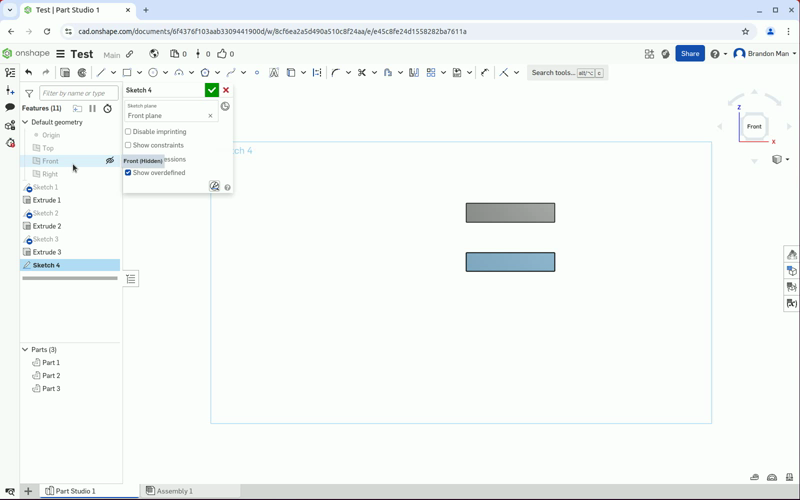
mouse_move(73, 352)
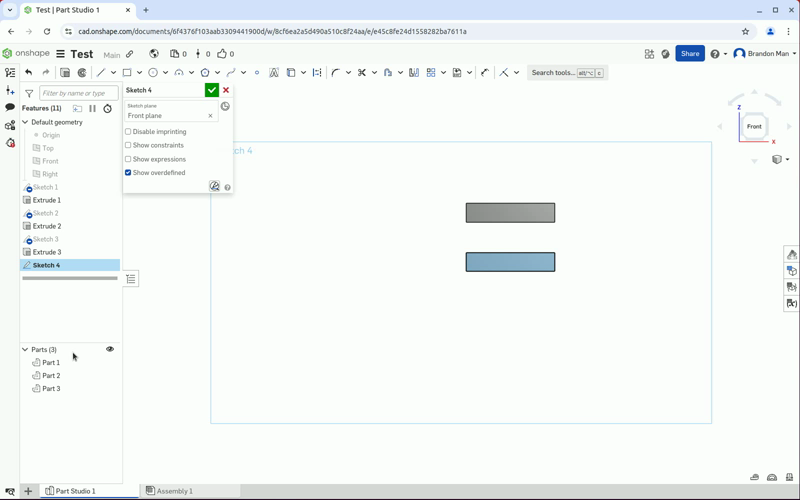
key(y)
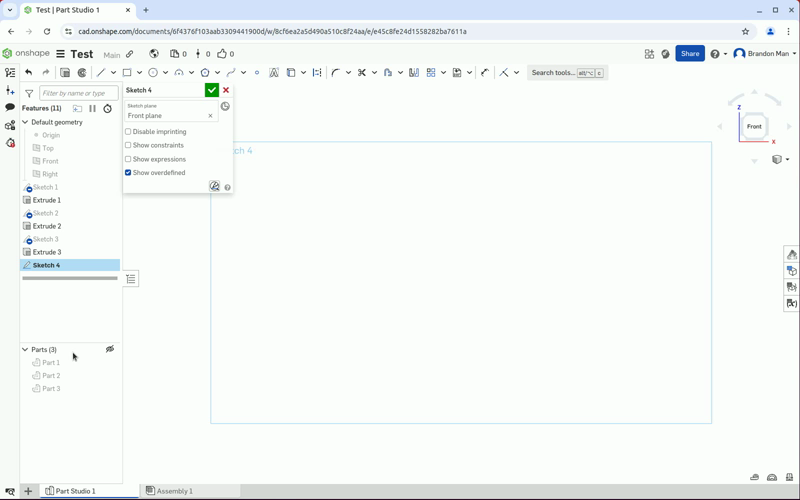
key(l)
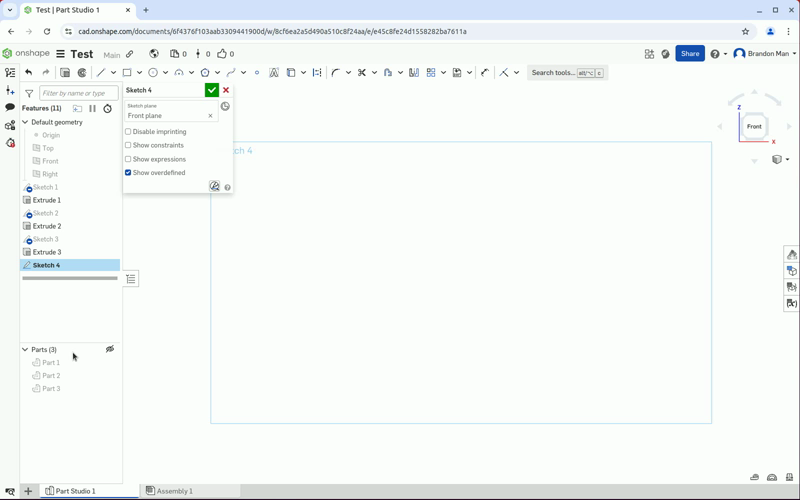
key_down(shift)
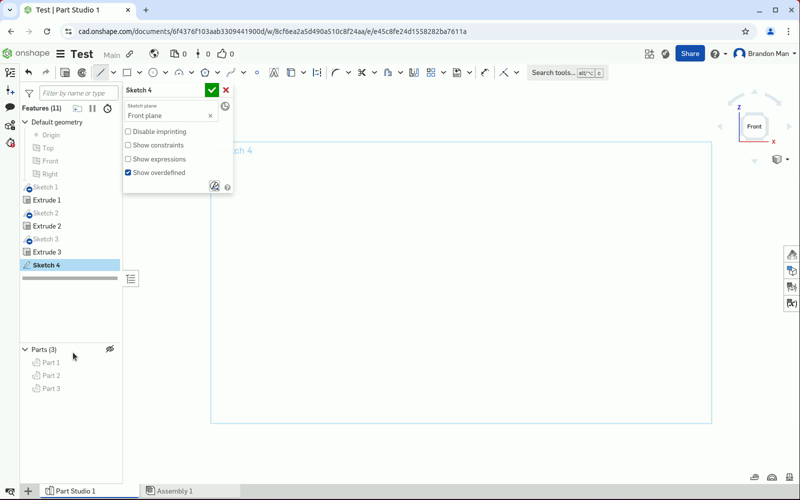
mouse_move(554, 271)
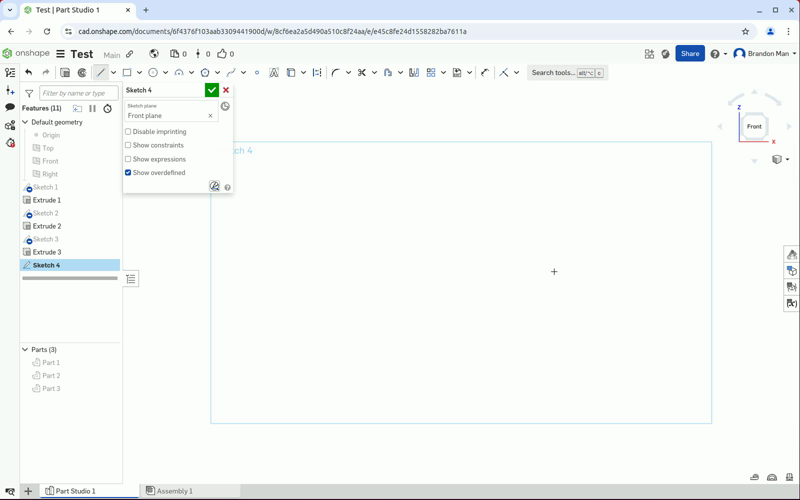
click(554, 271)
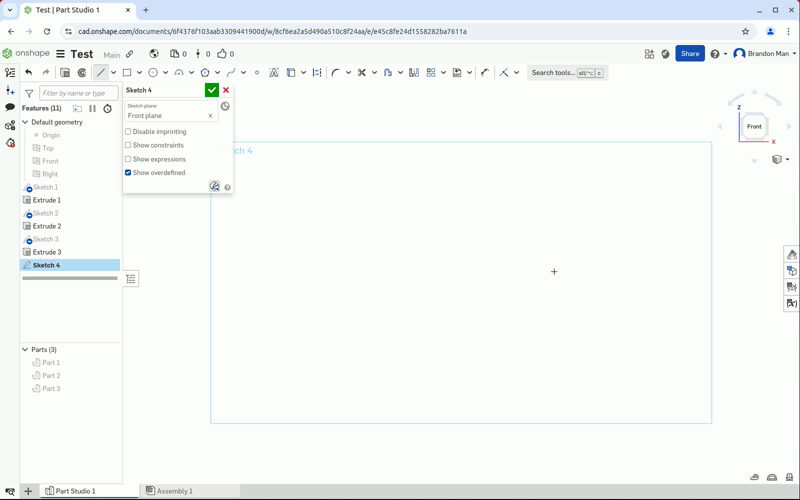
key_up(shift)
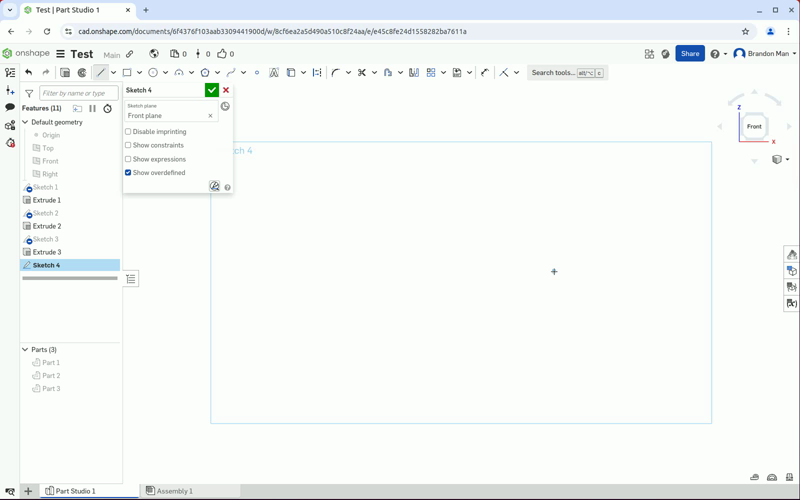
key_down(shift)
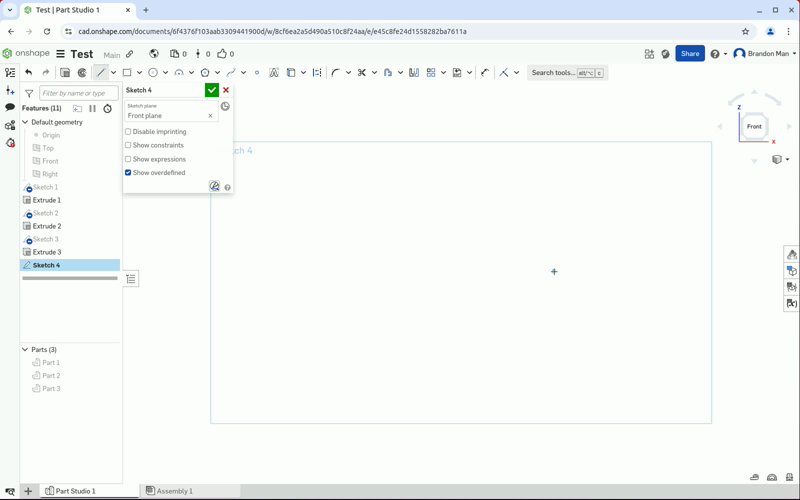
mouse_move(584, 271)
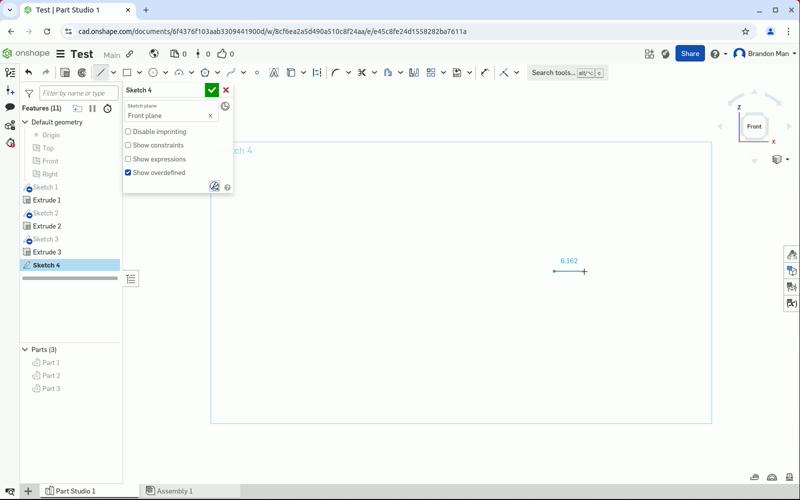
mouse_move(573, 271)
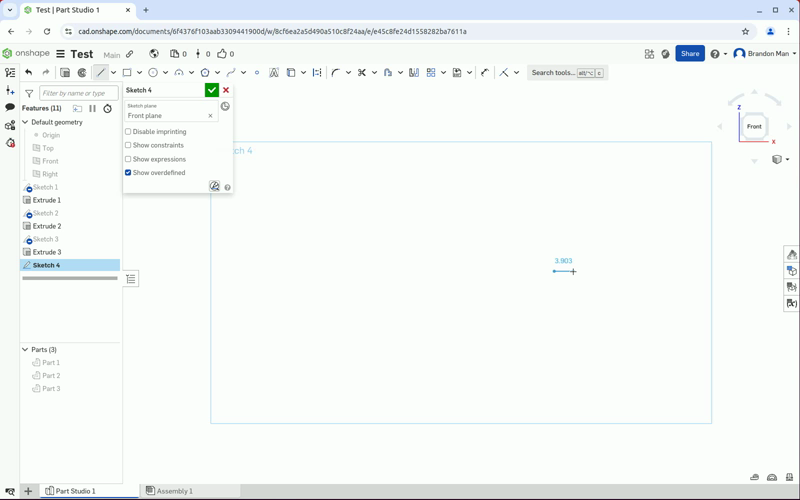
click(573, 271)
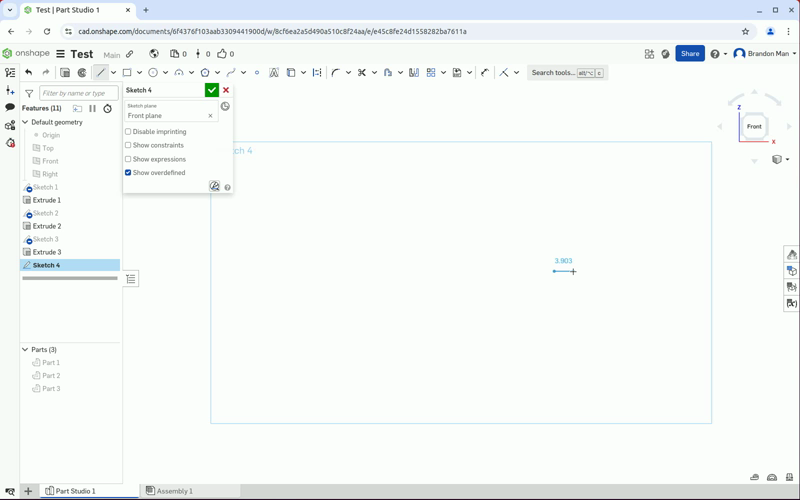
key_up(shift)
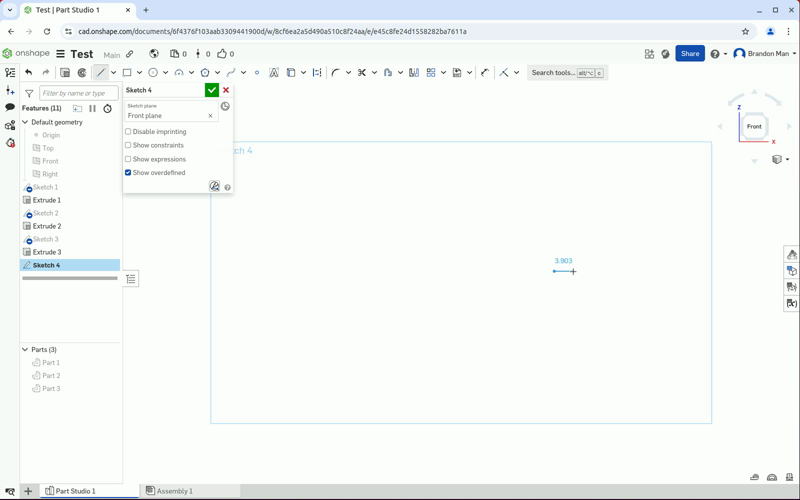
key_down(shift)
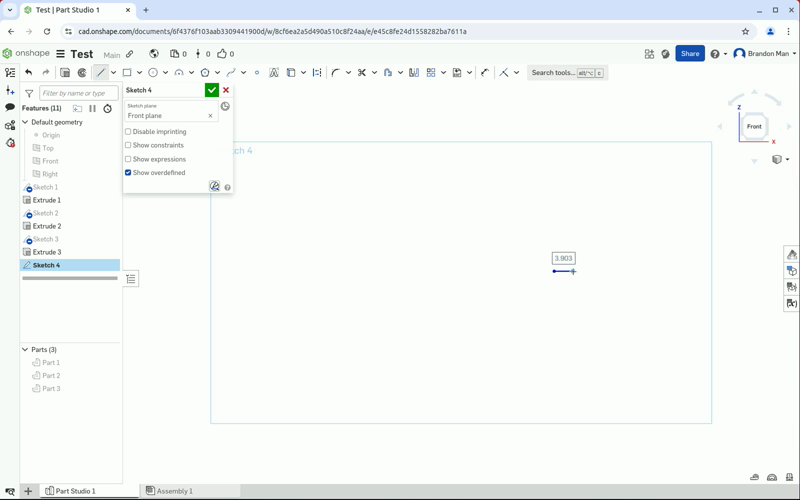
mouse_move(573, 202)
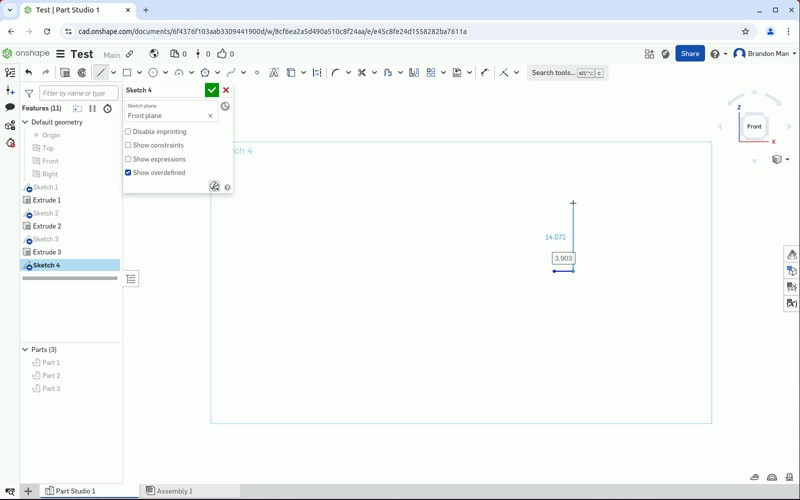
click(573, 202)
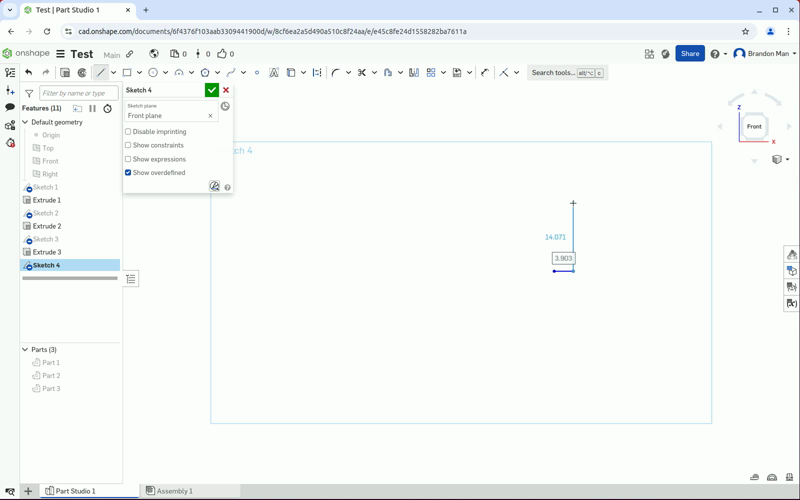
key_up(shift)
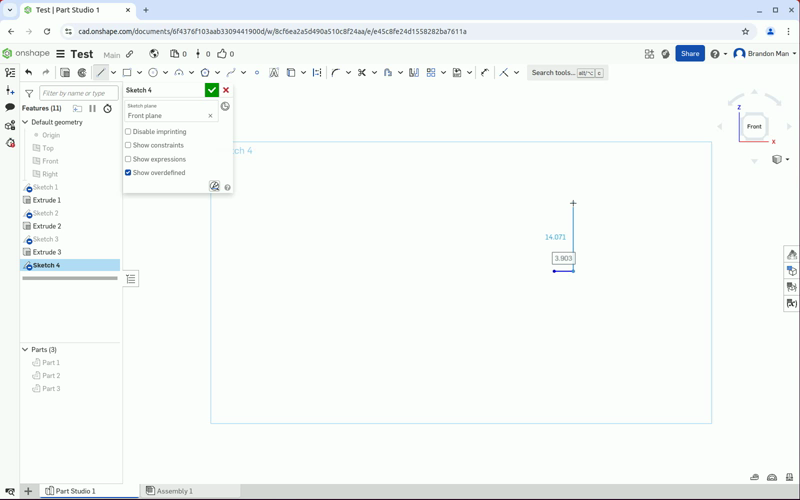
key_down(shift)
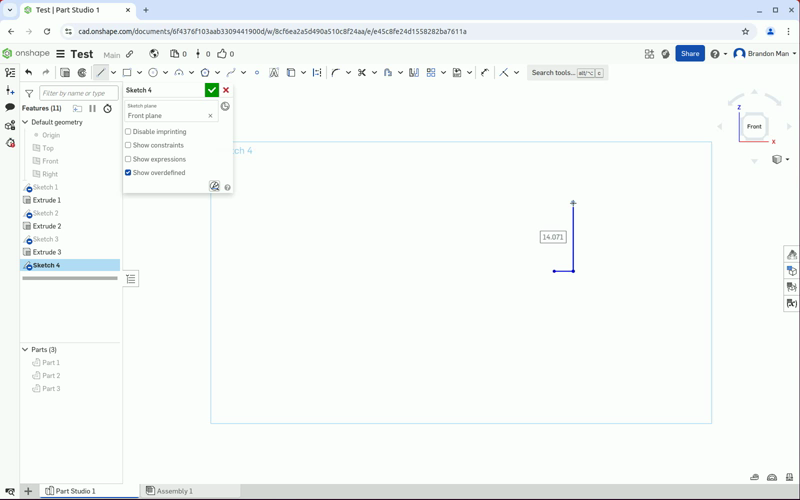
mouse_move(589, 202)
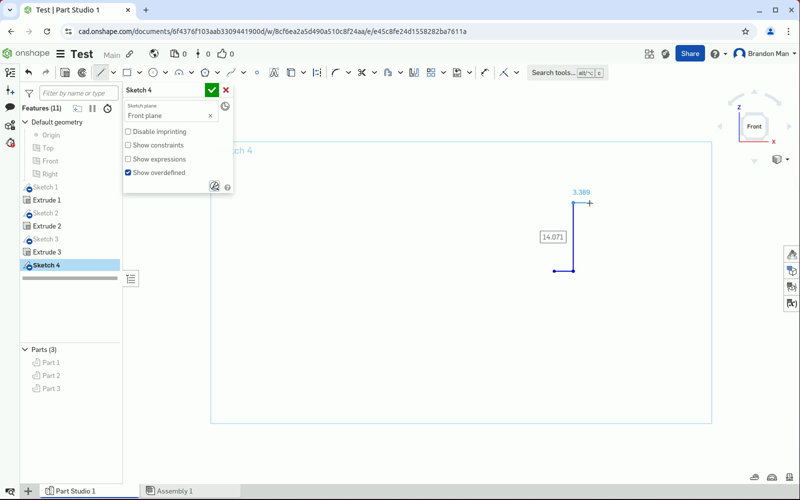
mouse_move(554, 202)
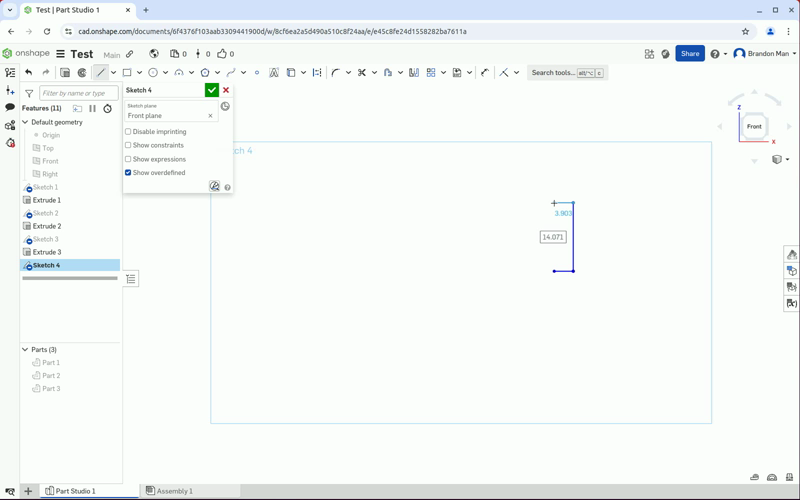
click(554, 202)
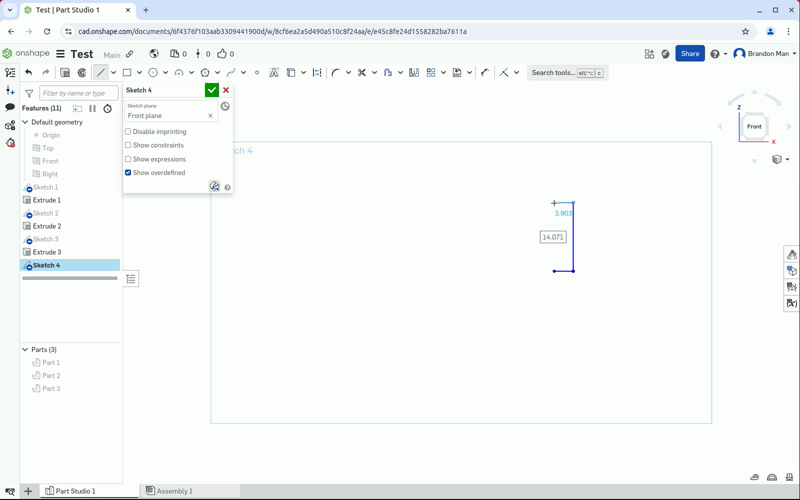
key_up(shift)
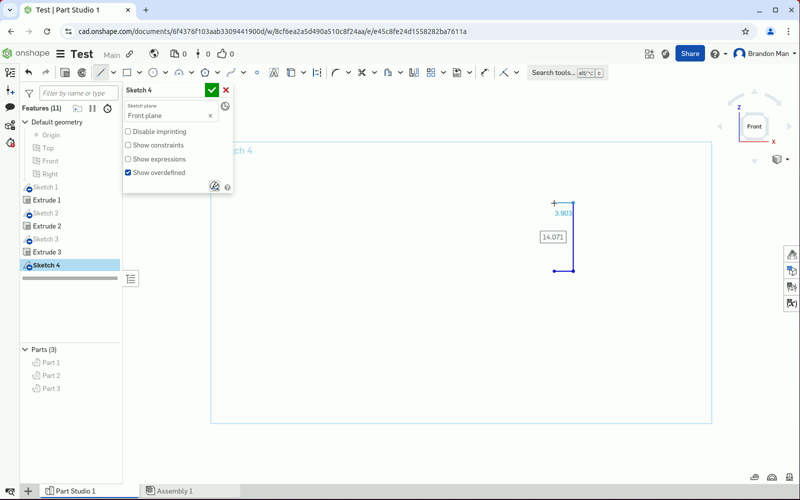
key_down(shift)
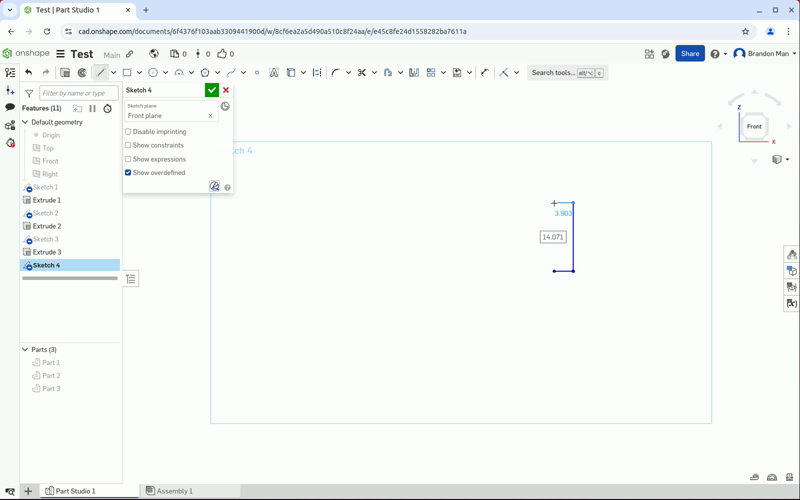
mouse_move(584, 202)
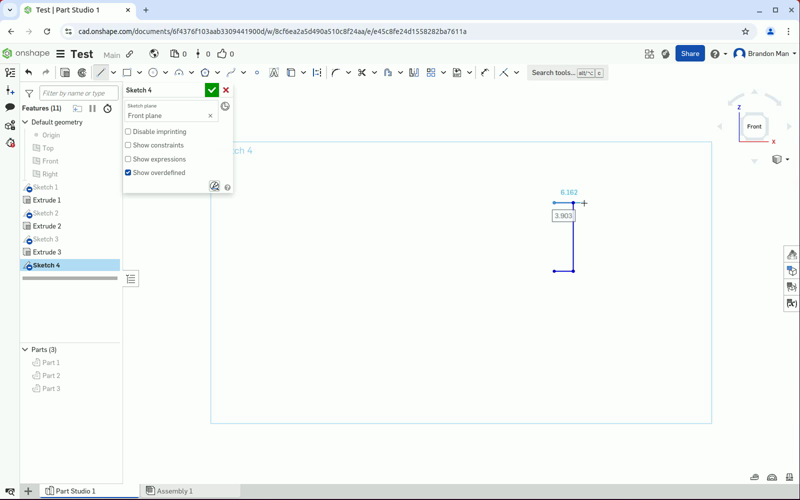
mouse_move(554, 221)
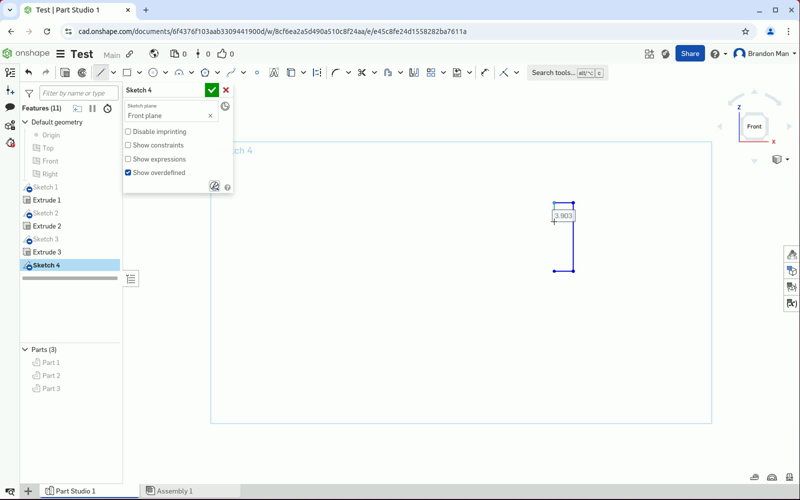
click(554, 221)
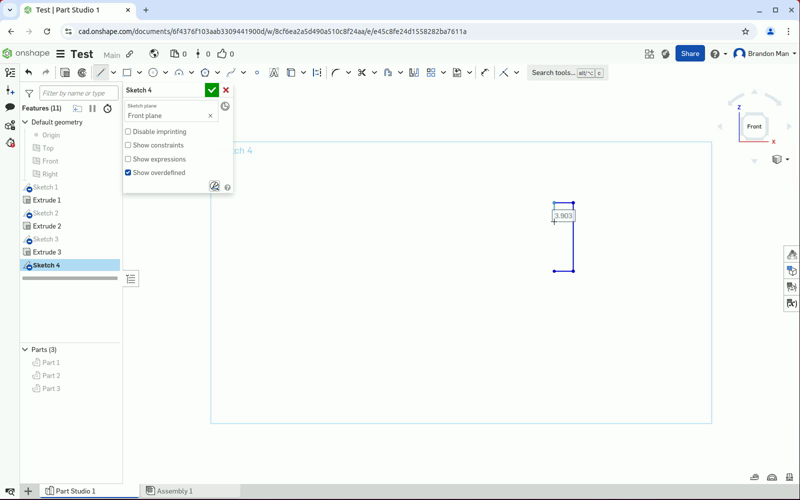
key_up(shift)
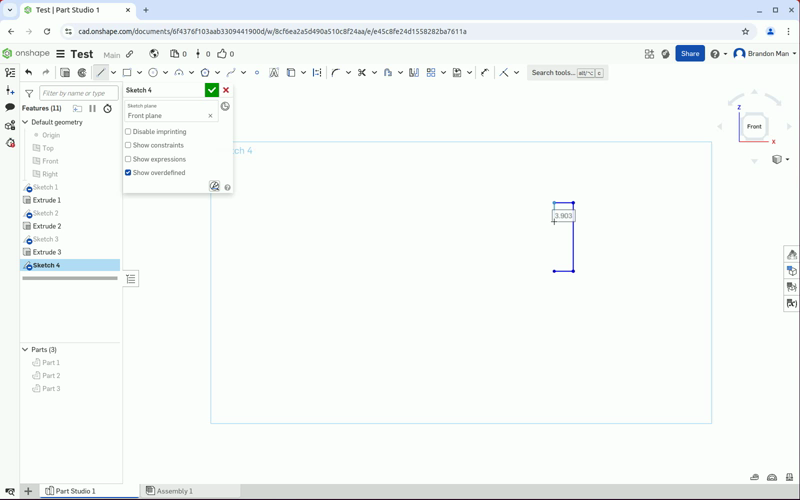
key_down(shift)
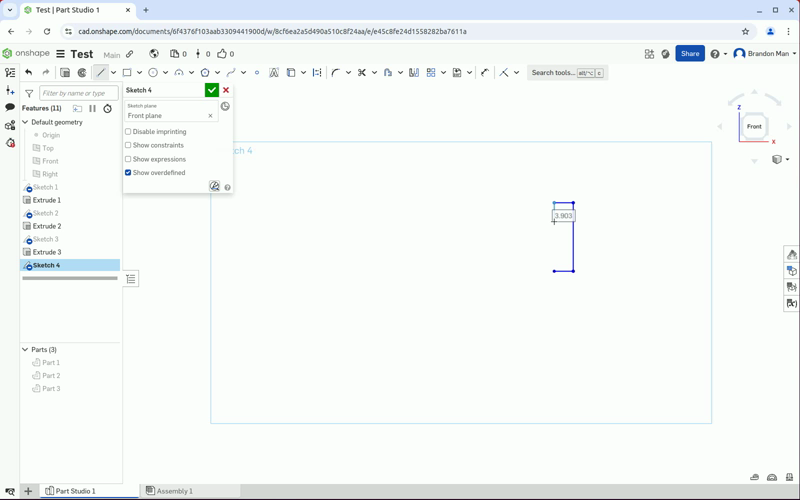
mouse_move(584, 221)
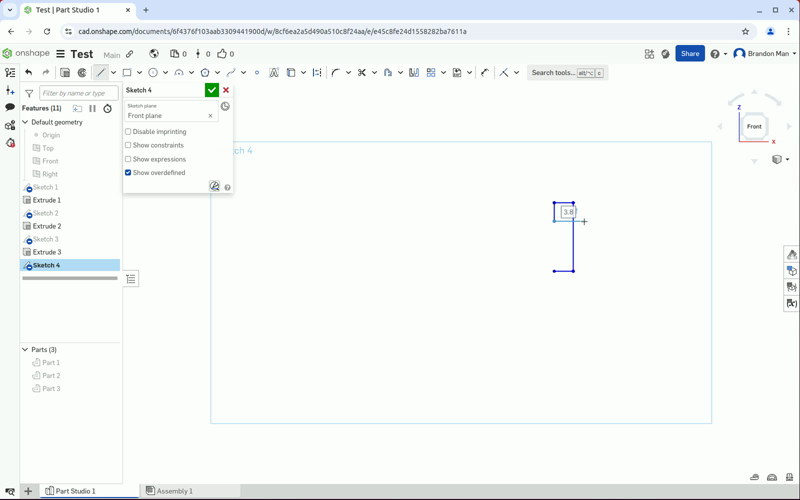
mouse_move(554, 252)
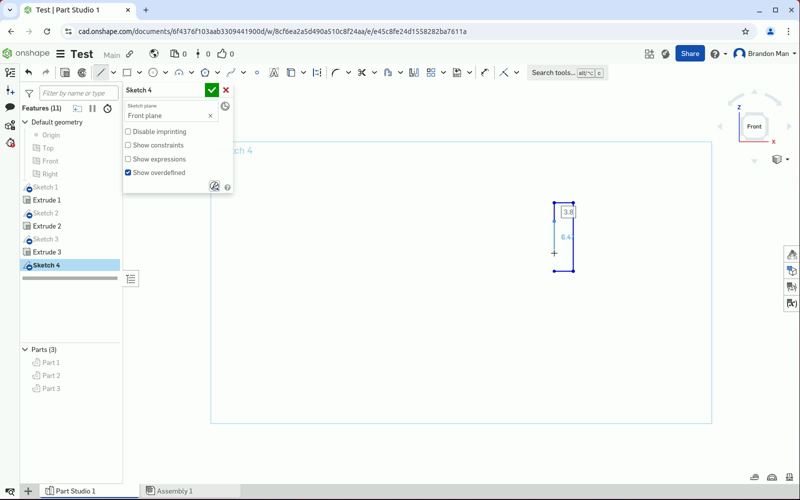
click(554, 252)
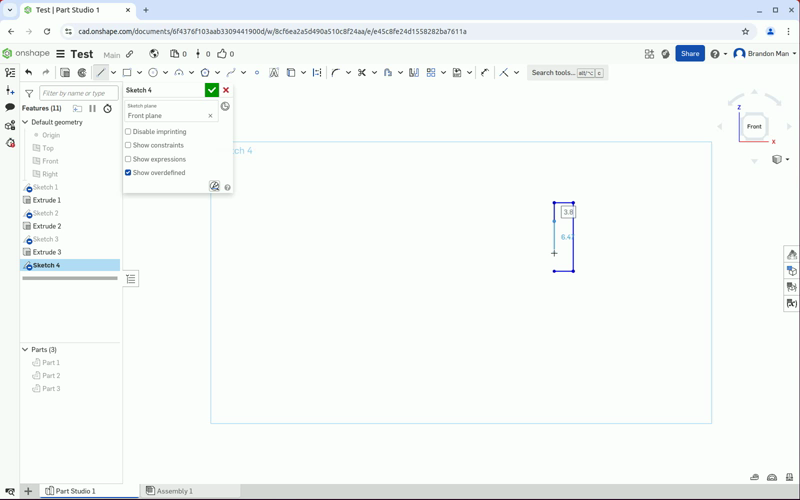
key_up(shift)
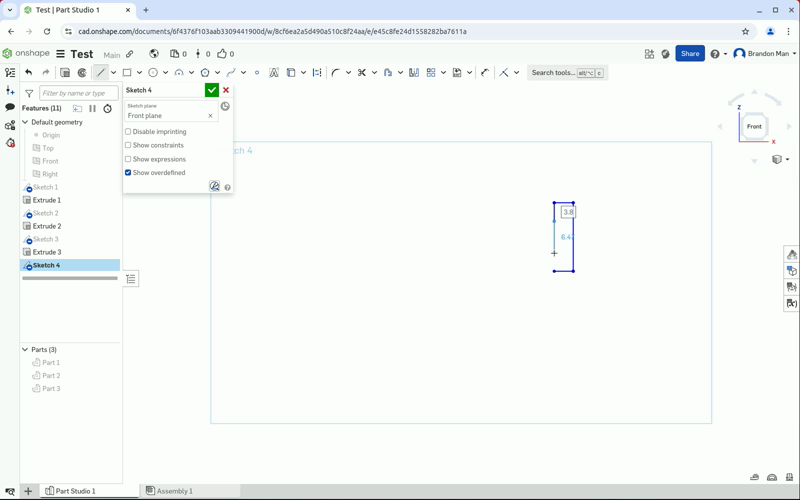
mouse_move(584, 252)
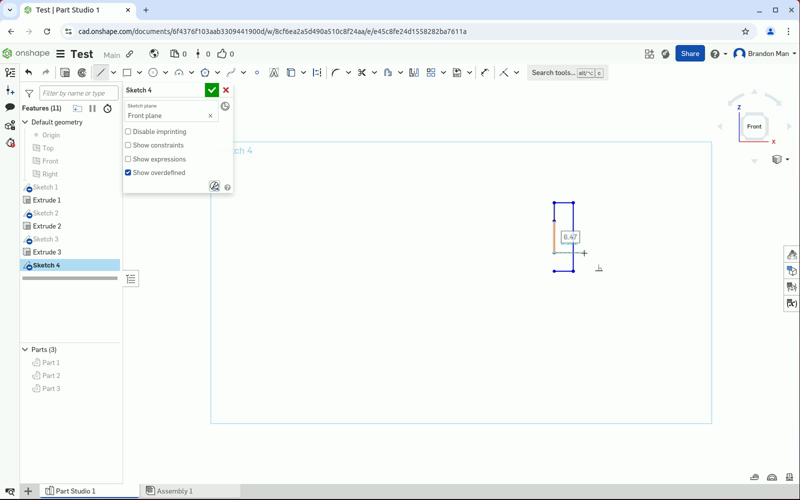
key_down(shift)
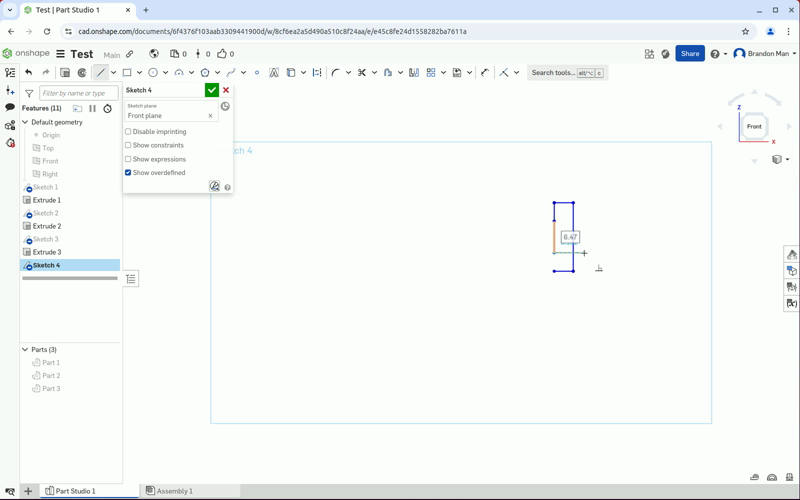
mouse_move(554, 271)
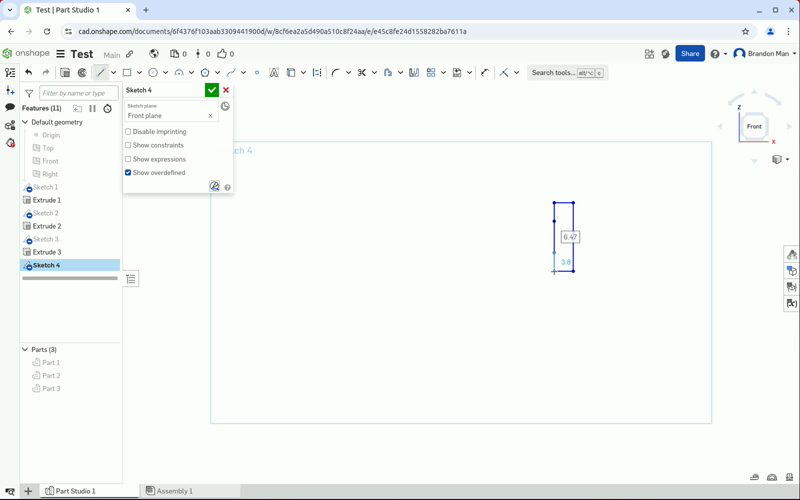
key_up(shift)
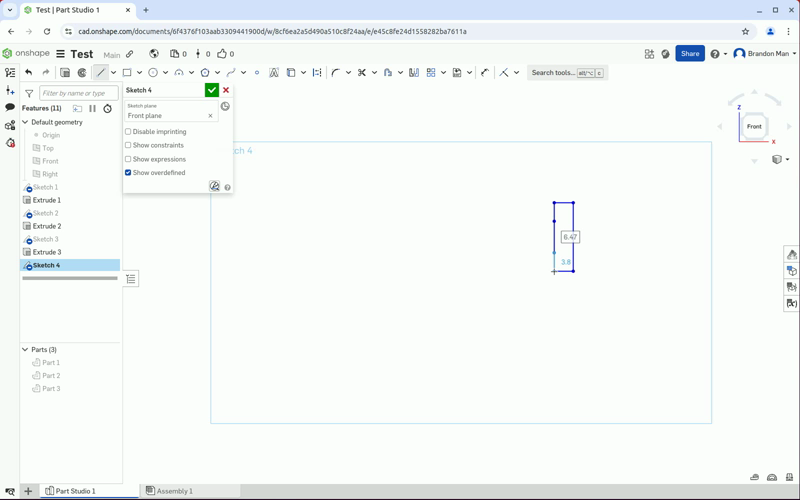
click(554, 271)
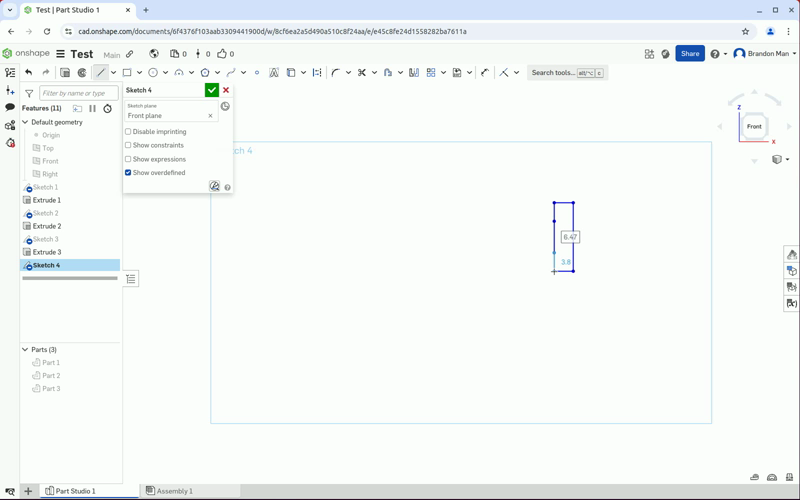
key(esc)
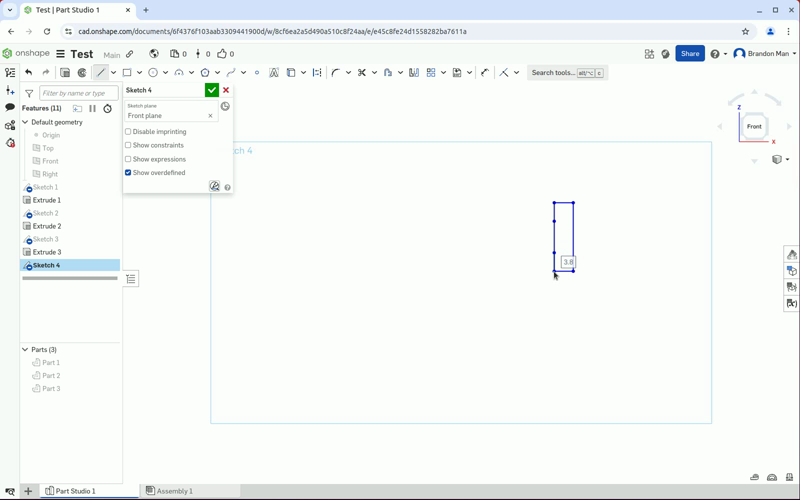
mouse_move(570, 251)
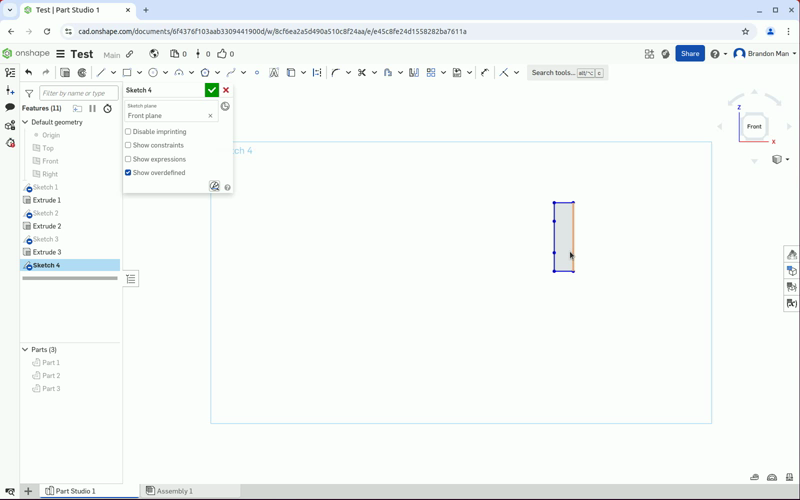
scroll(6)
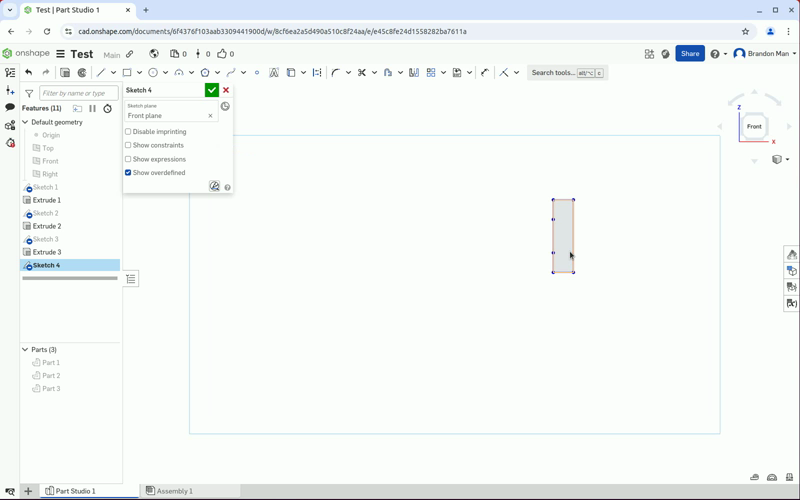
scroll(6)
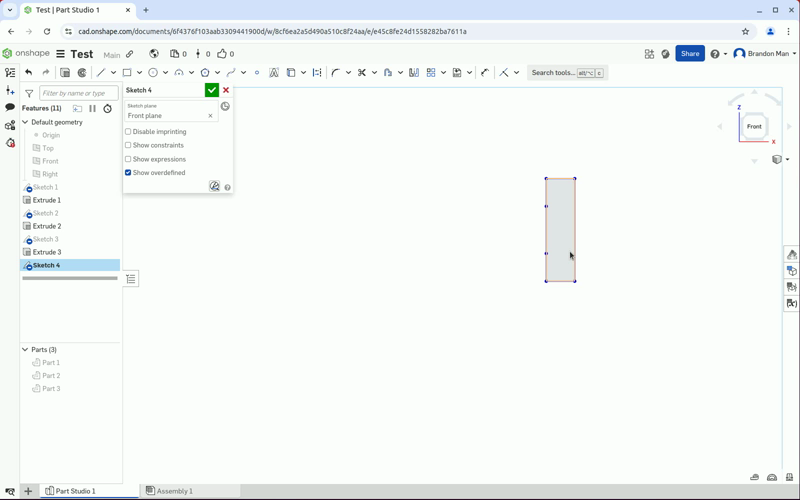
scroll(6)
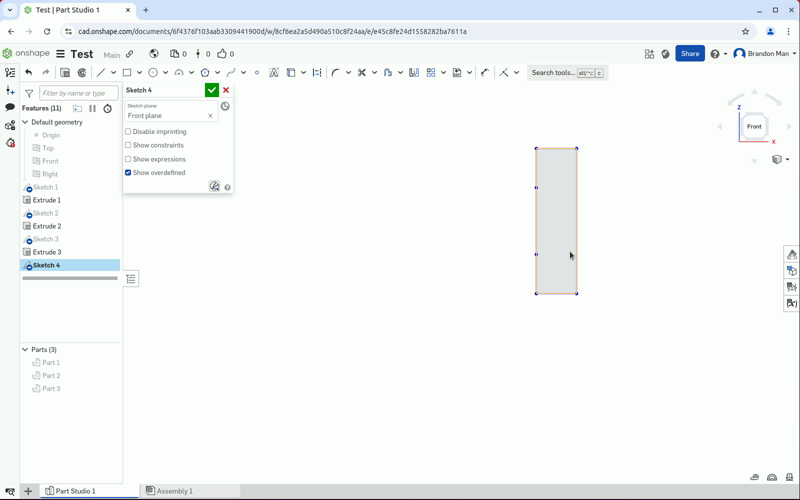
scroll(6)
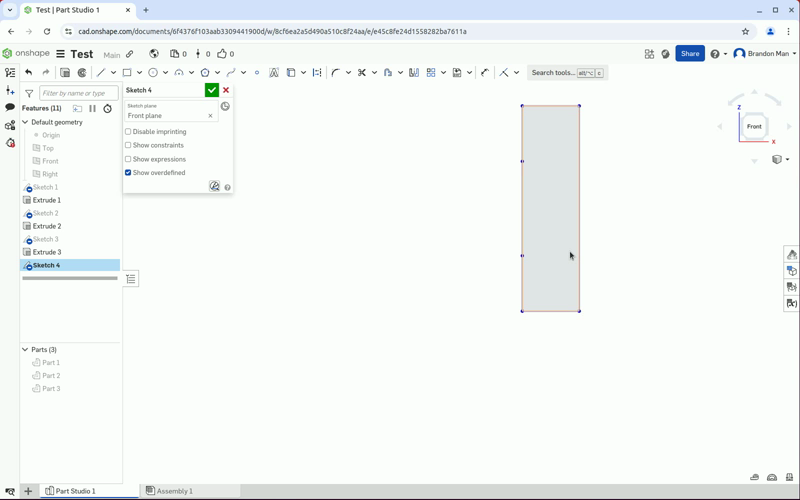
scroll(6)
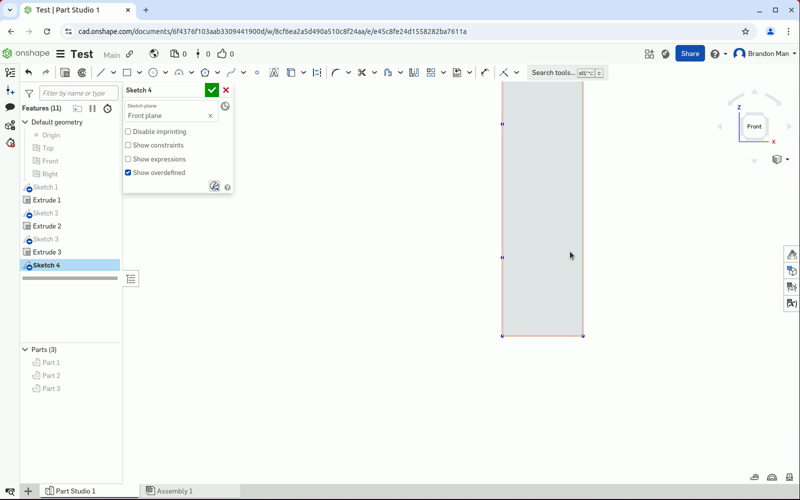
scroll(6)
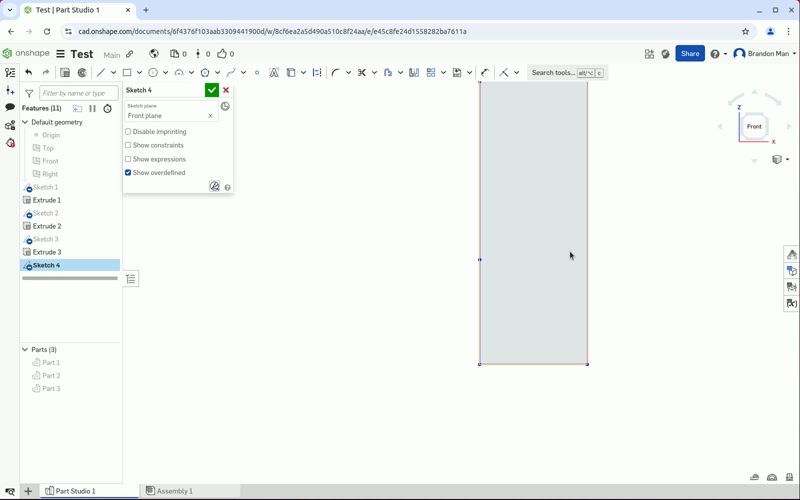
scroll(6)
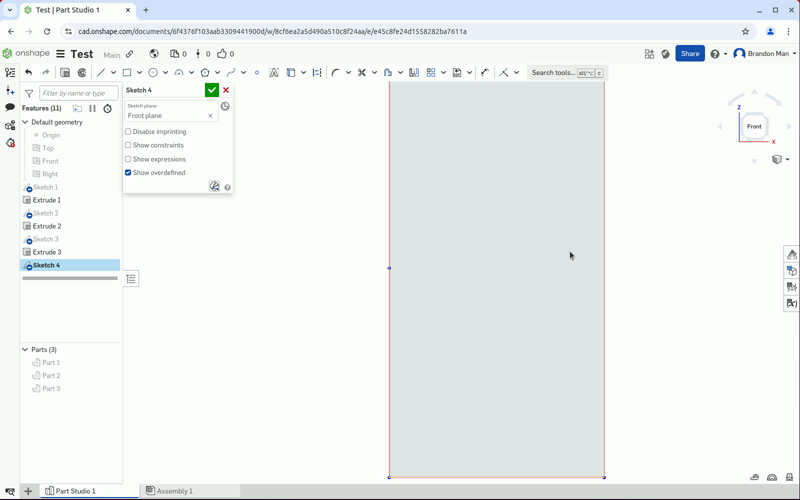
click(570, 251)
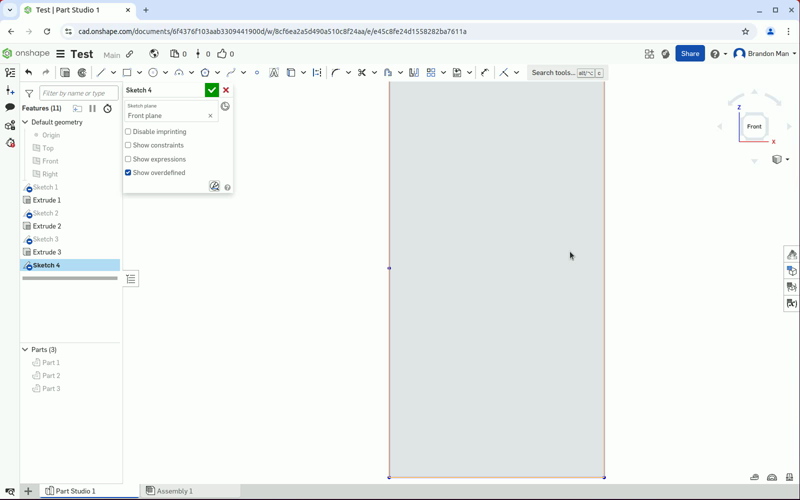
scroll(-6)
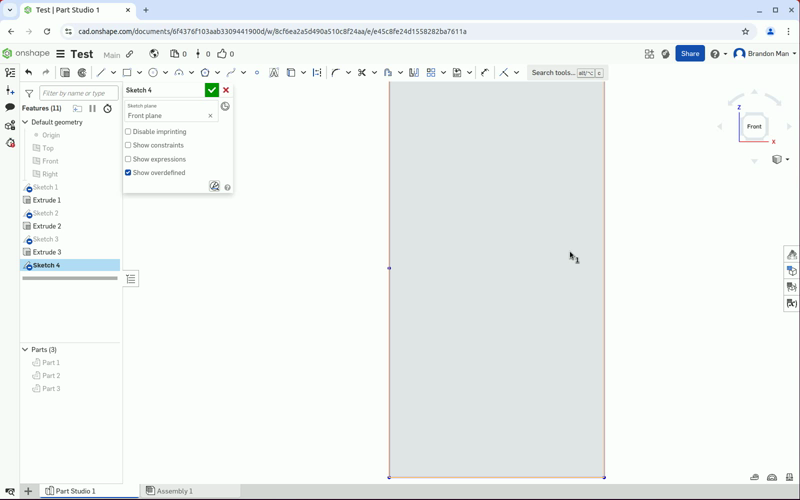
scroll(-6)
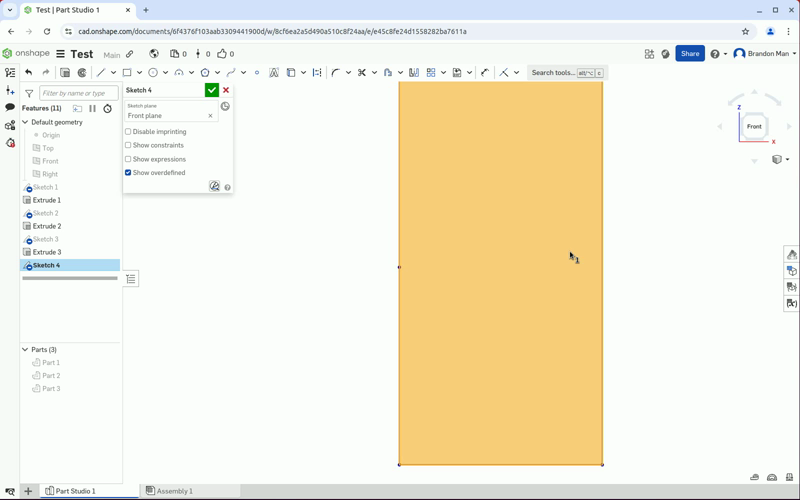
scroll(-6)
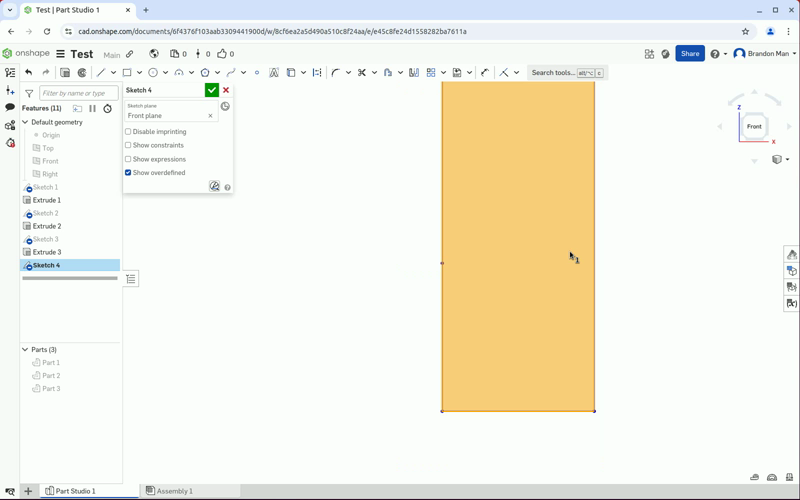
scroll(-6)
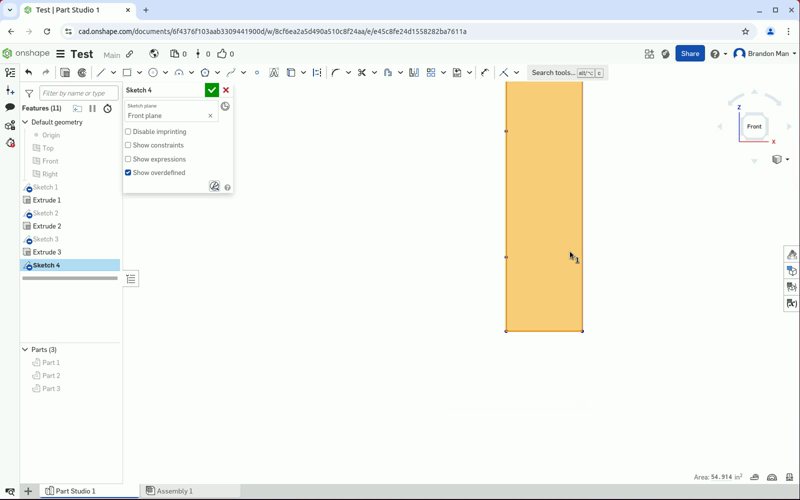
scroll(-6)
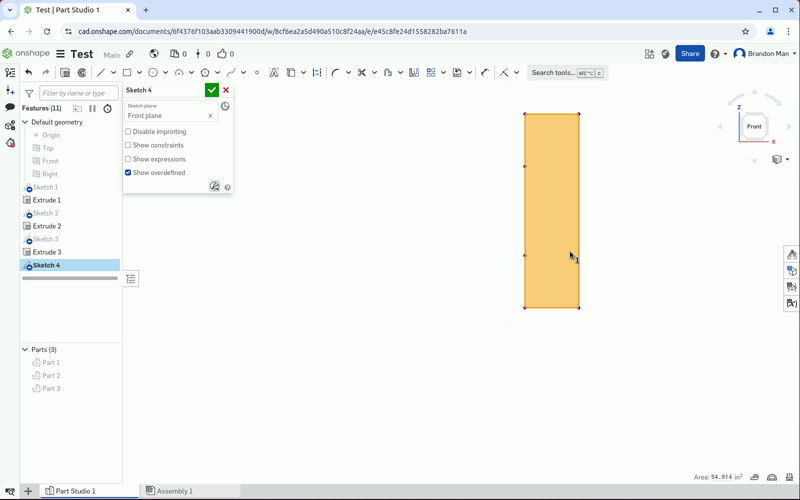
scroll(-6)
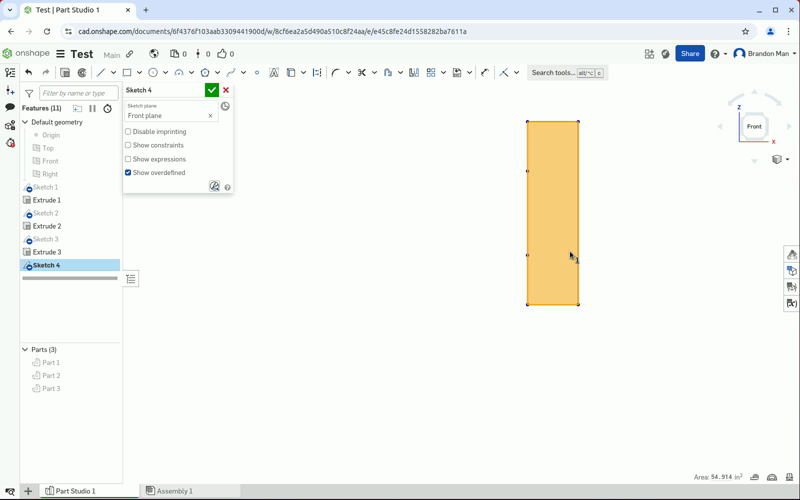
scroll(-6)
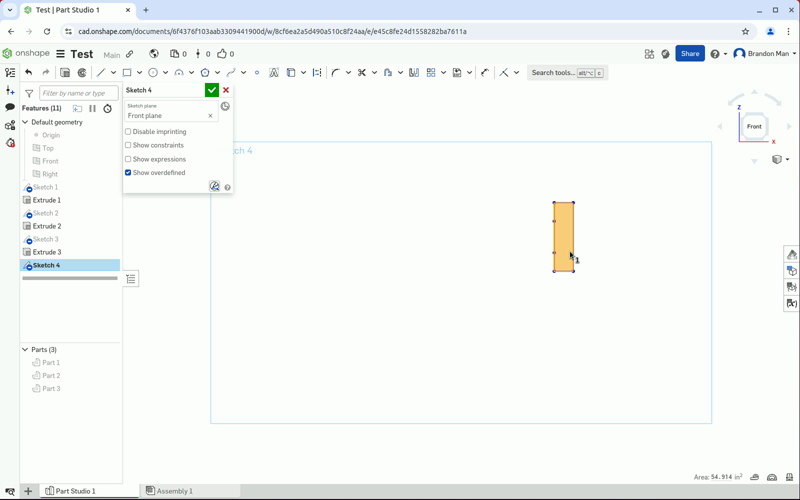
mouse_move(73, 352)
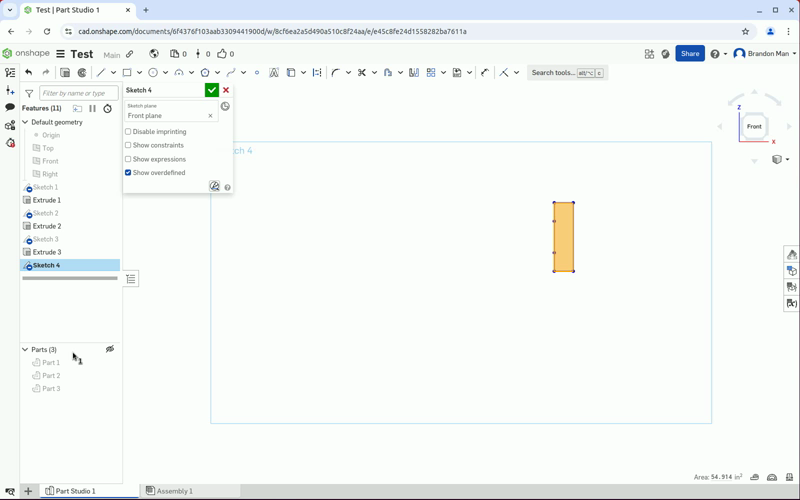
key(shift+y)
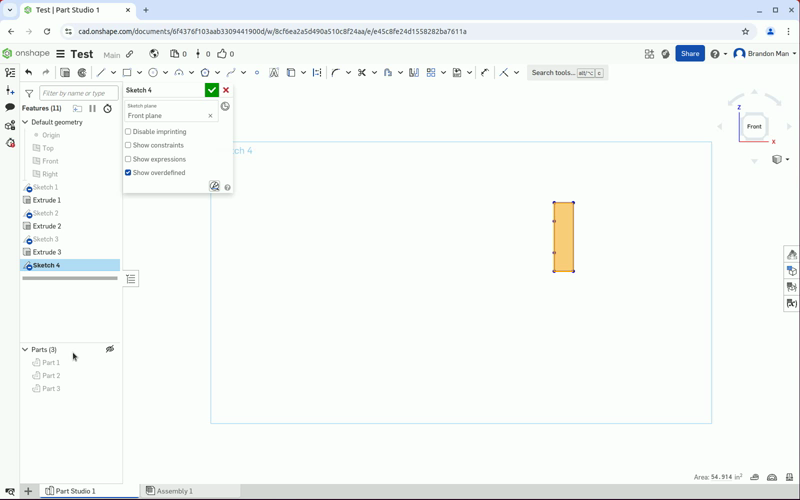
key(shift+e)
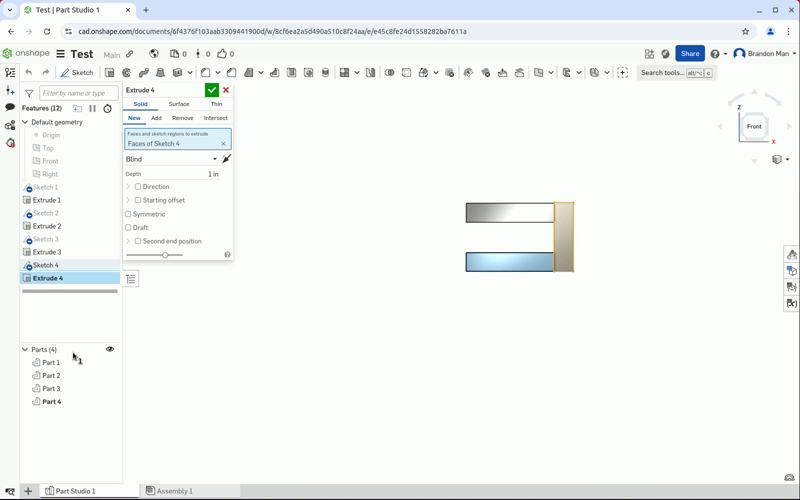
mouse_move(143, 106)
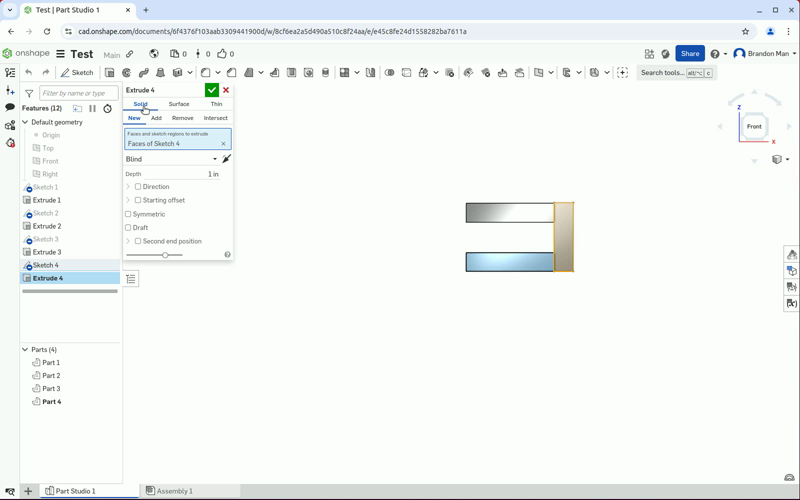
click(143, 106)
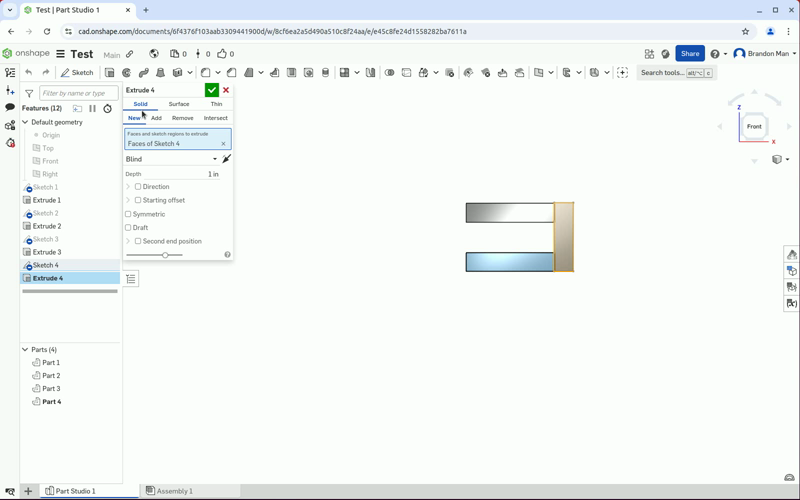
mouse_move(137, 120)
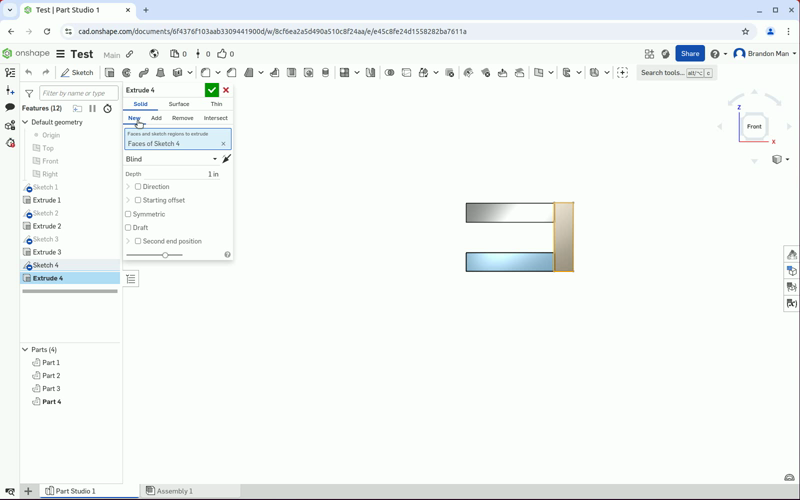
click(137, 120)
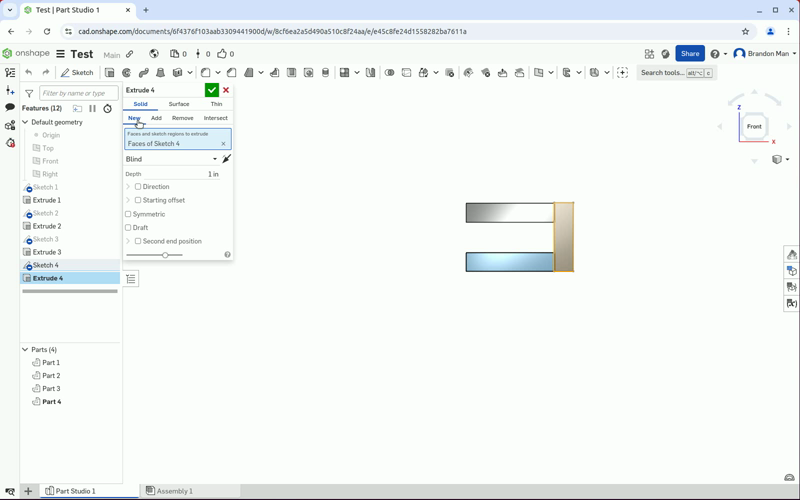
key(tab, 4)
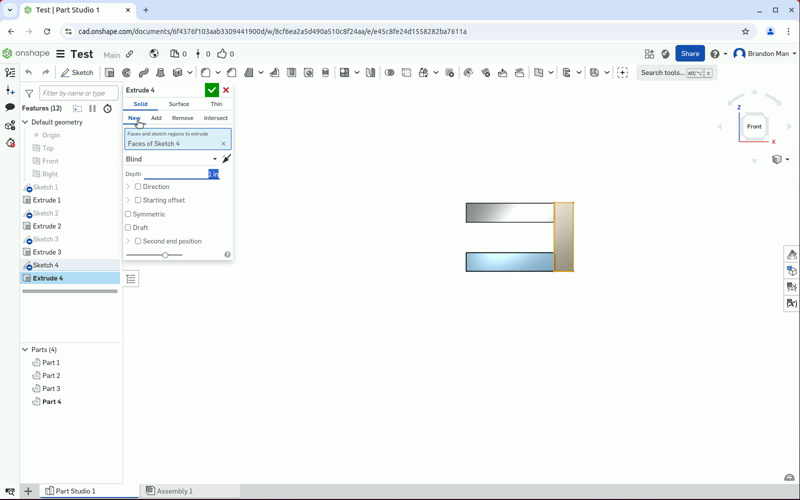
text(8.666)
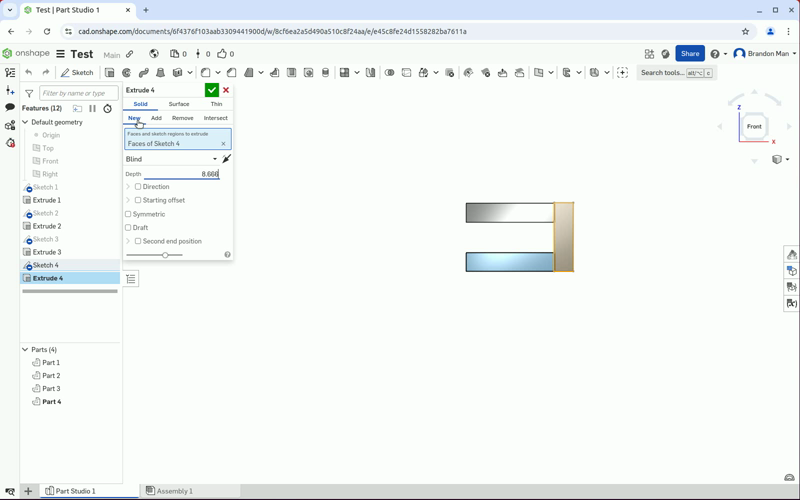
key(enter)
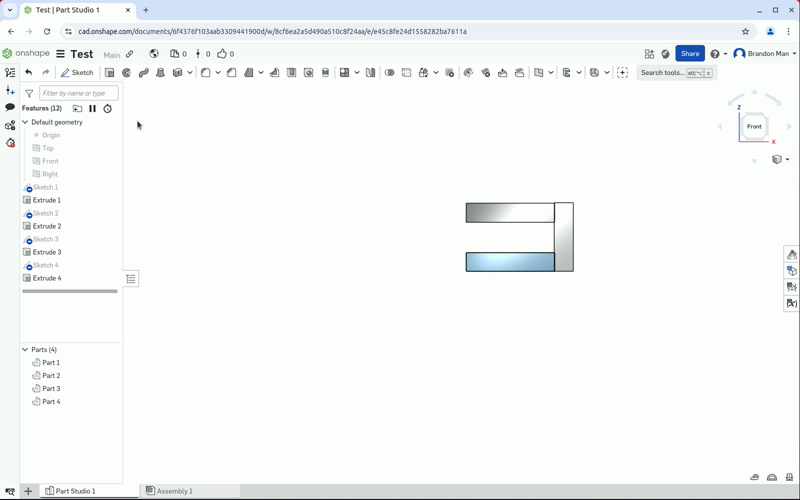
key(shift+h)
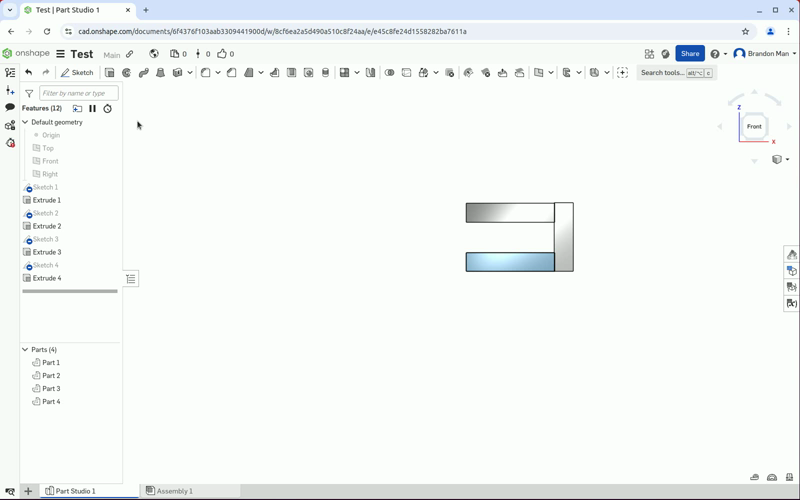
key(shift+h)
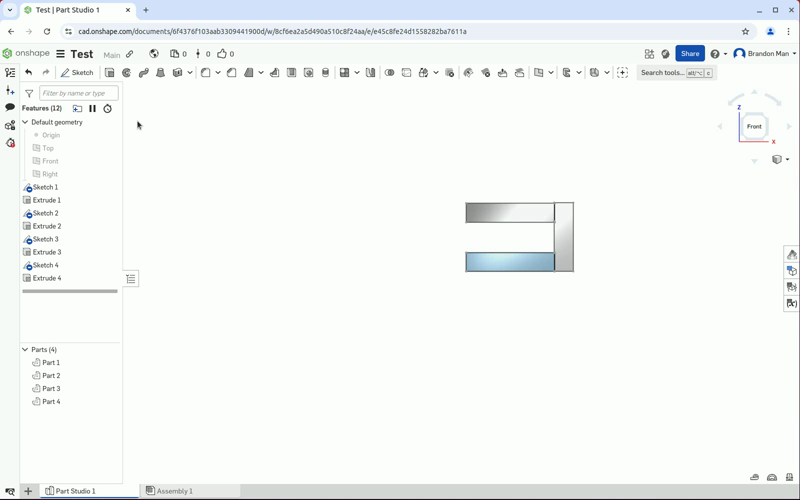
key(shift+7)
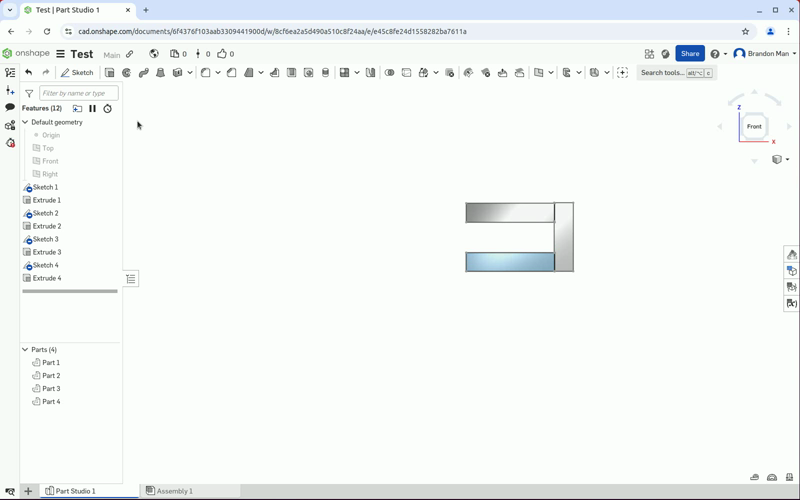
key(left, 2)
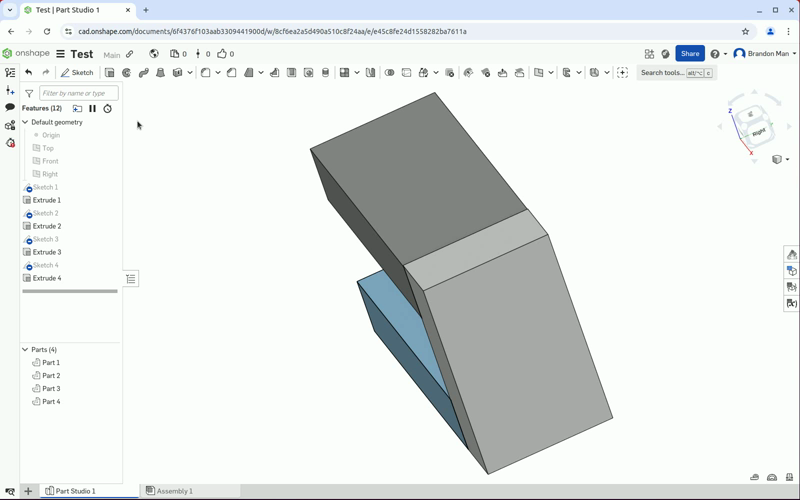
key(down, 2)
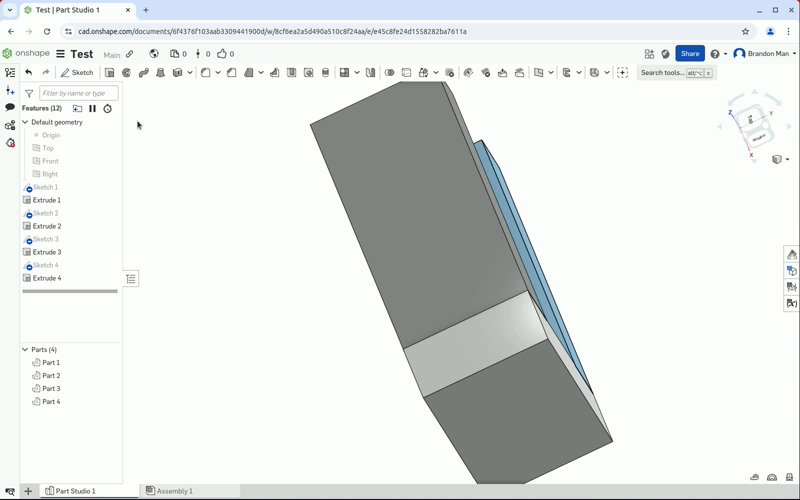
key(up, 2)
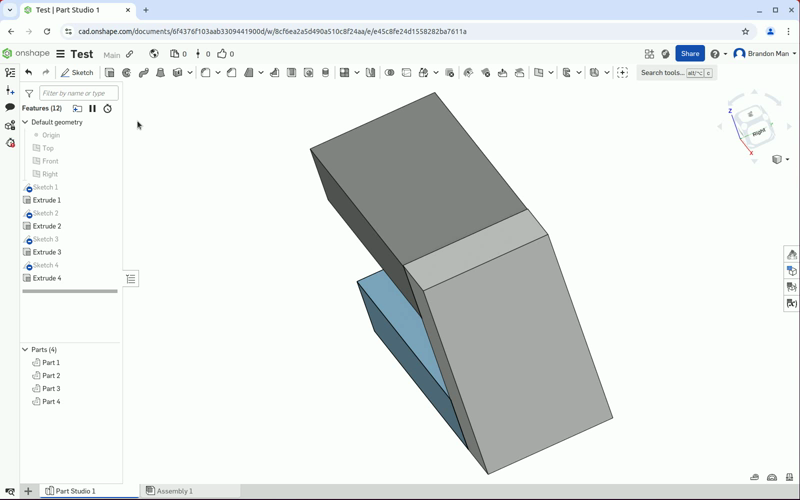
key(right, 2)
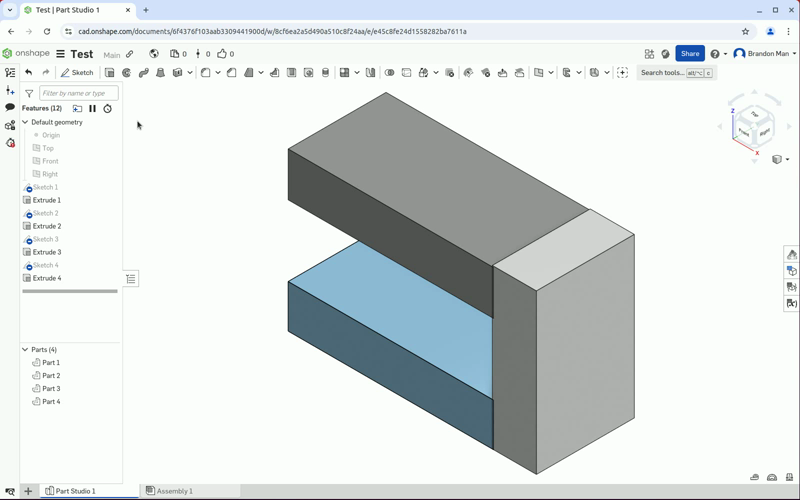
mouse_move(73, 189)
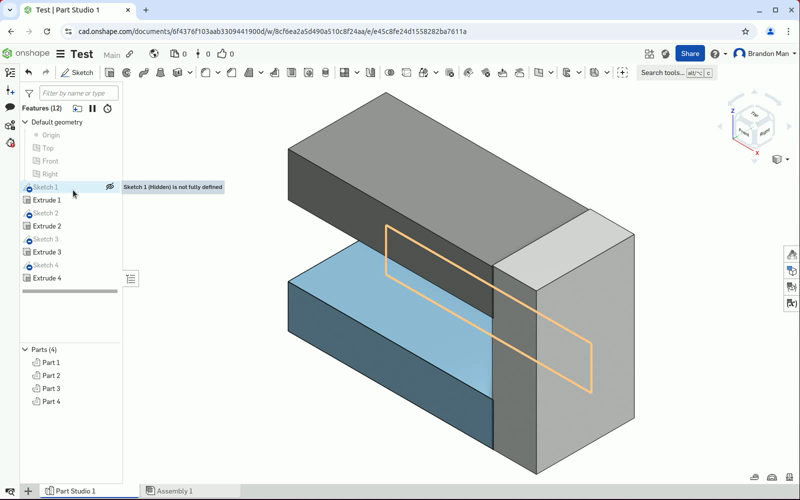
click(73, 189)